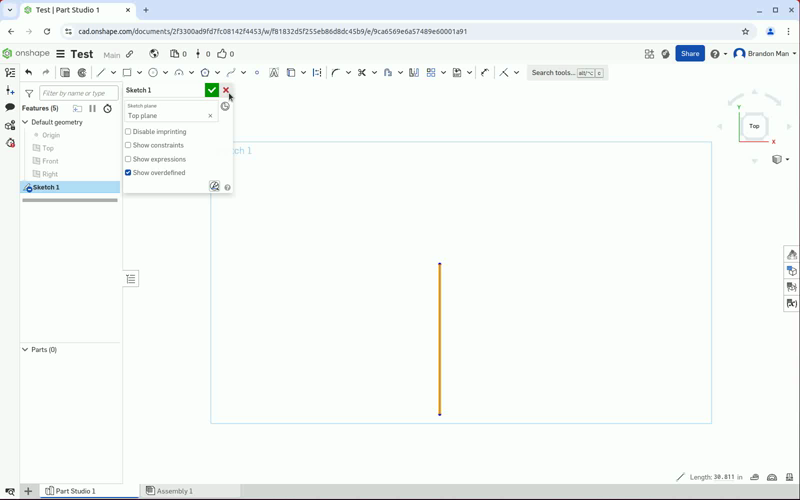
key(shift+h)
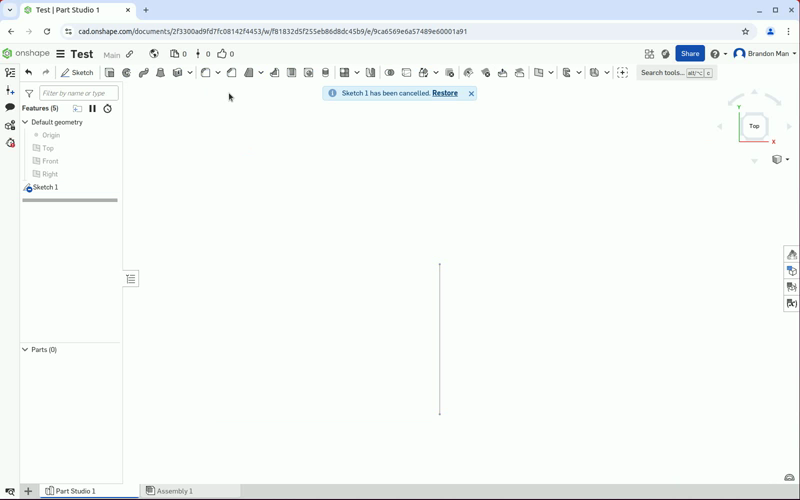
key(shift+s)
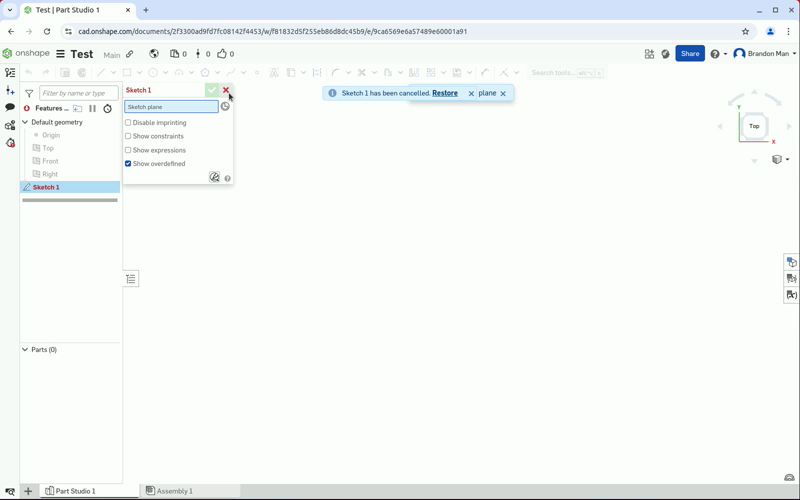
mouse_move(73, 150)
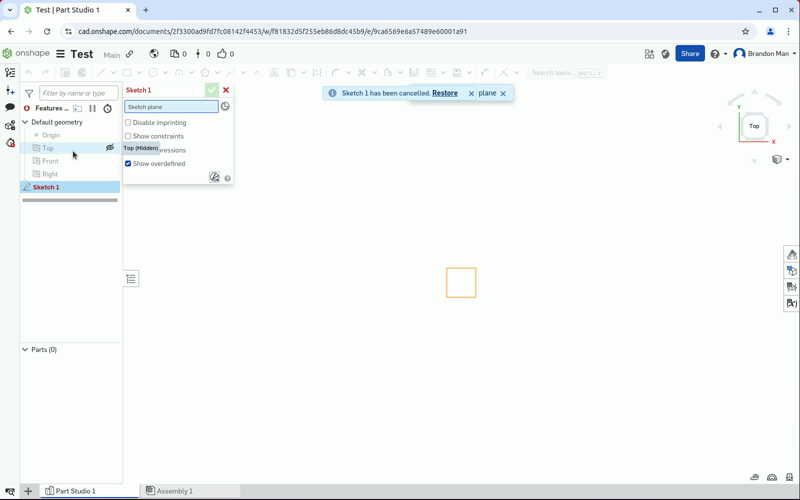
click(73, 150)
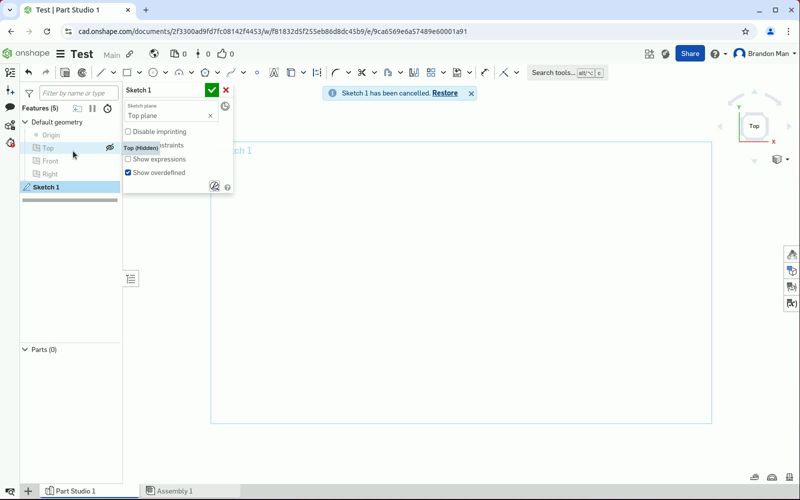
mouse_move(73, 352)
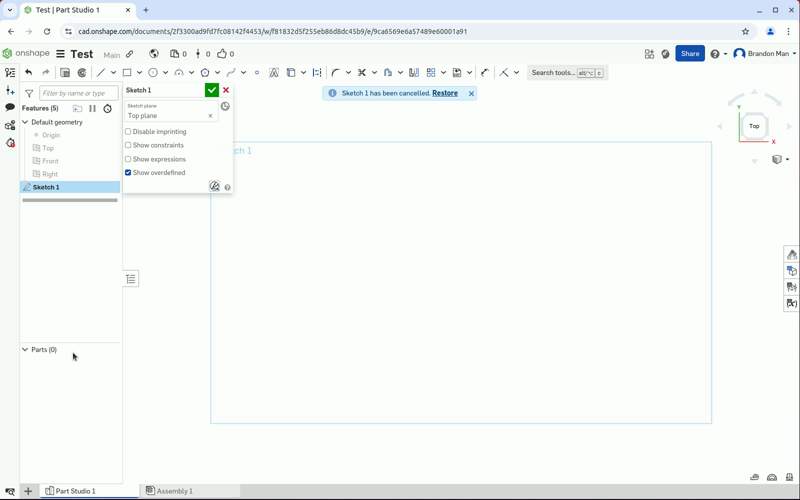
key(y)
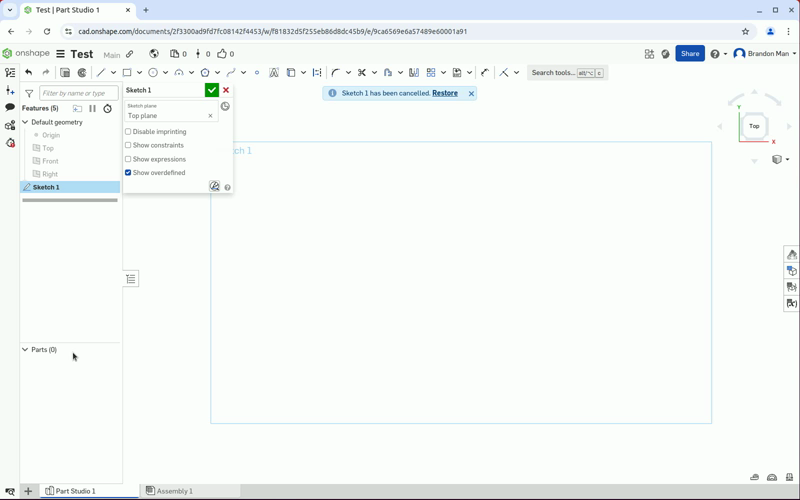
key(c)
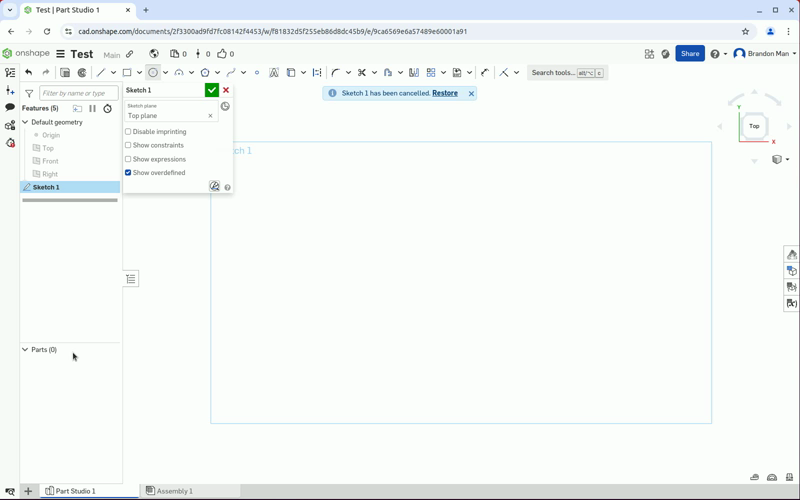
key_down(shift)
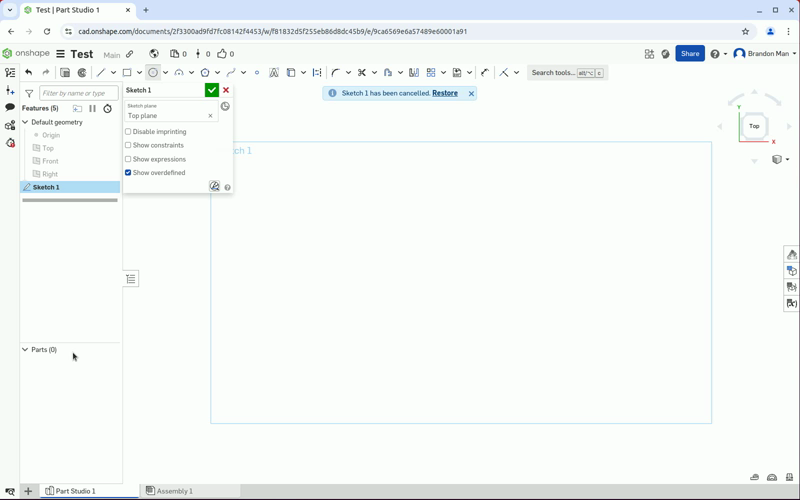
mouse_move(461, 282)
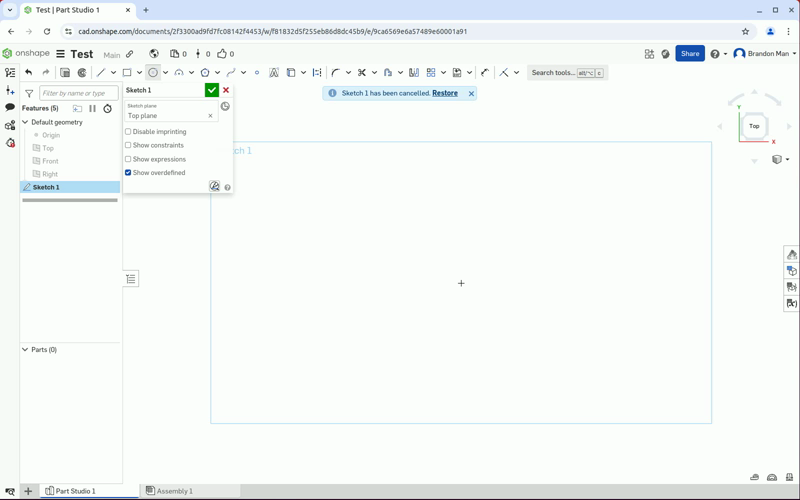
click(461, 282)
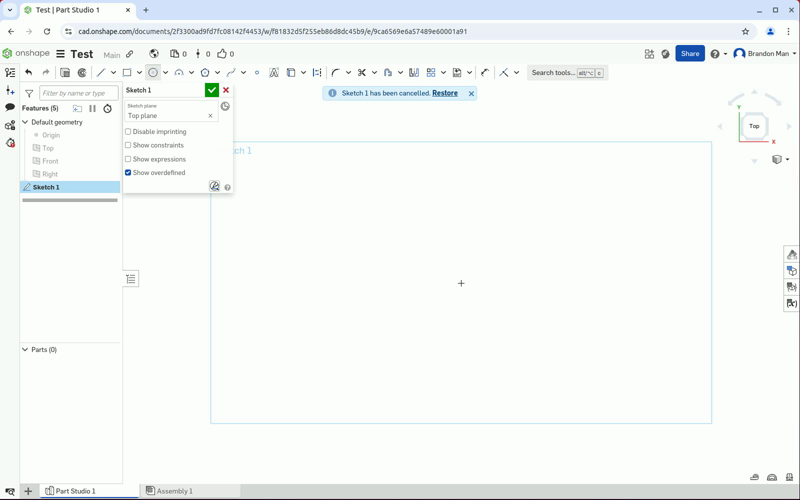
key_up(shift)
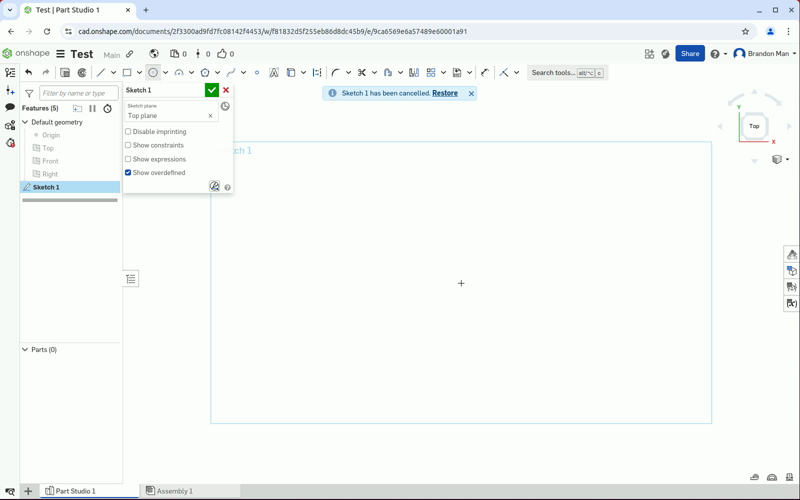
mouse_move(574, 282)
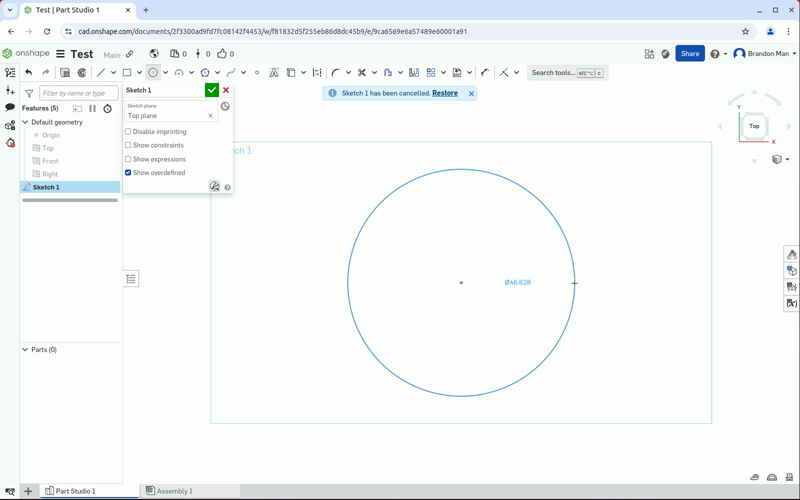
click(574, 282)
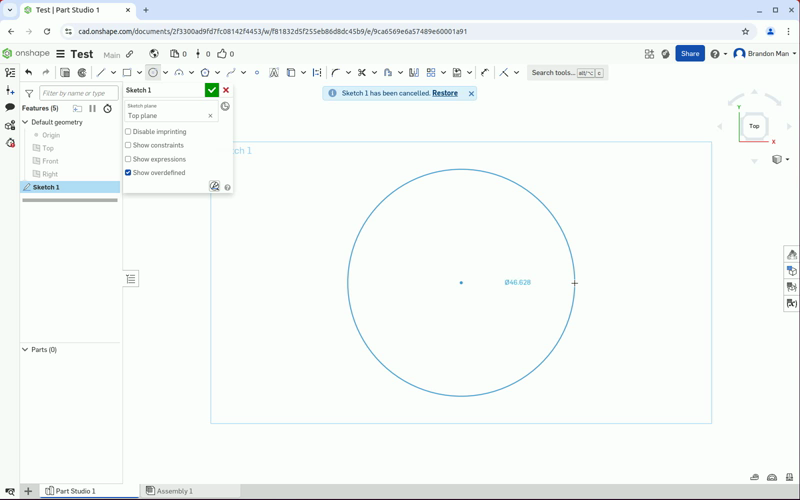
key(esc)
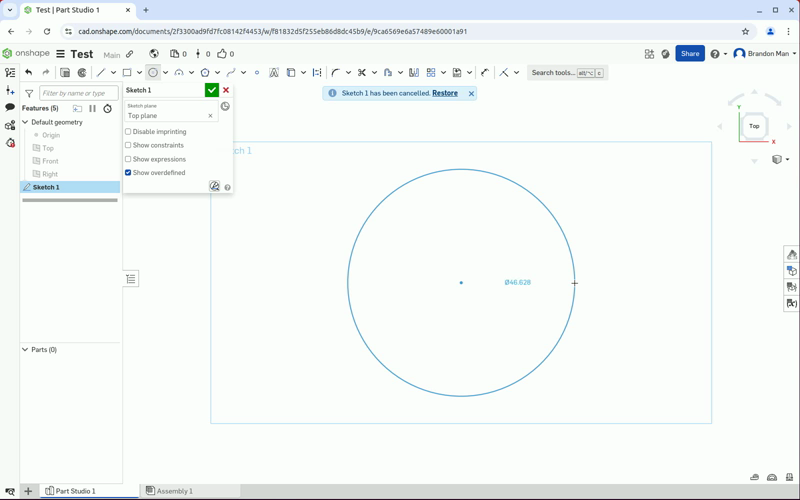
key(c)
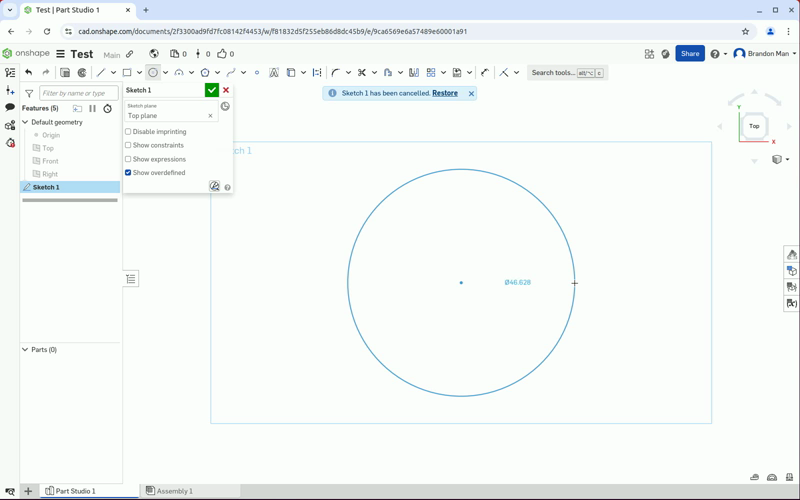
key_down(shift)
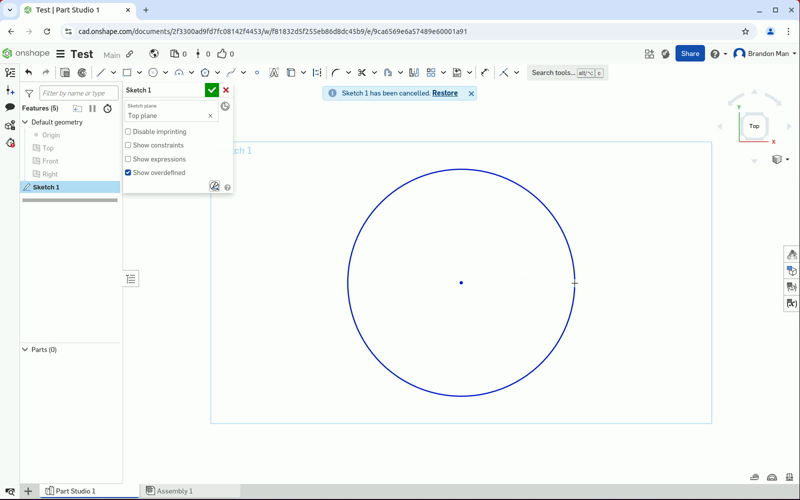
mouse_move(400, 341)
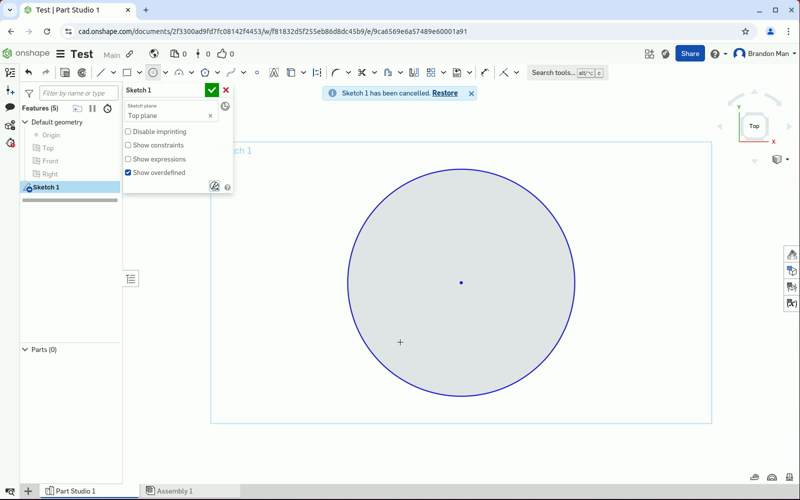
click(400, 341)
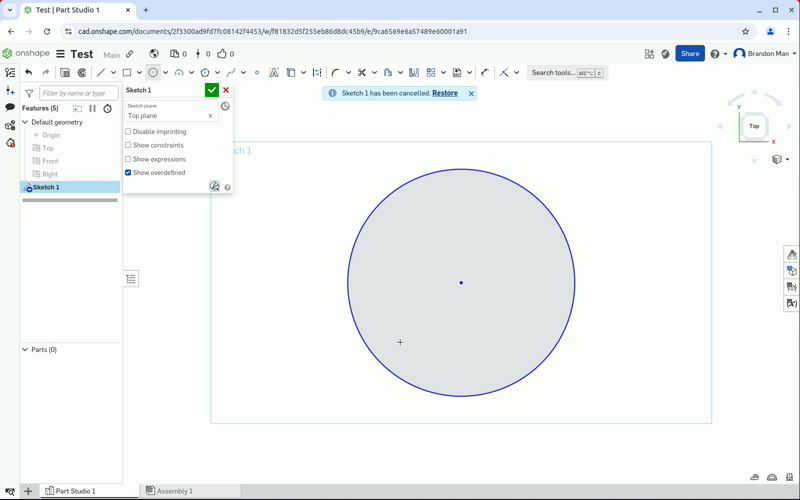
key_up(shift)
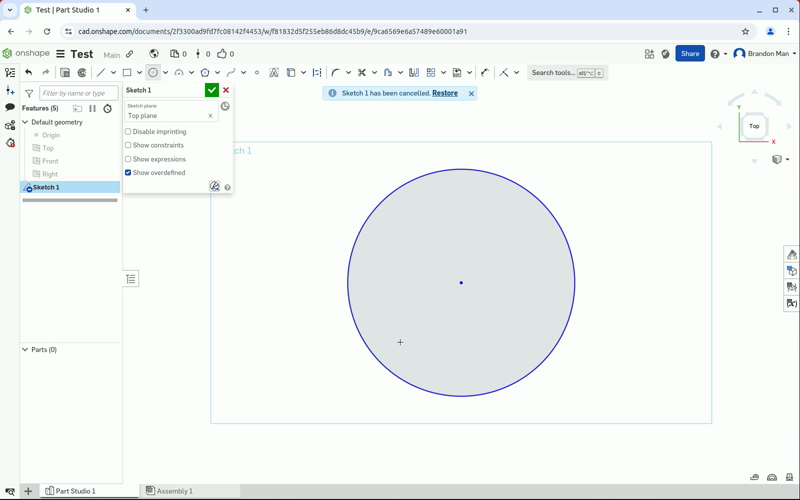
mouse_move(411, 341)
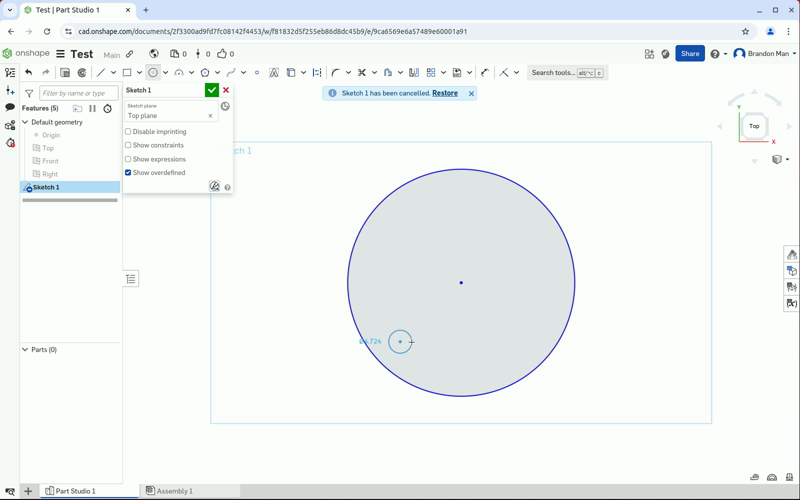
click(411, 341)
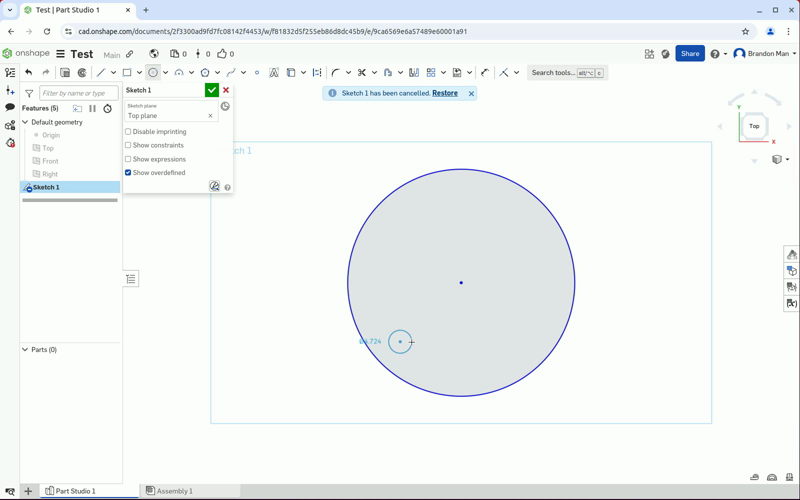
key(esc)
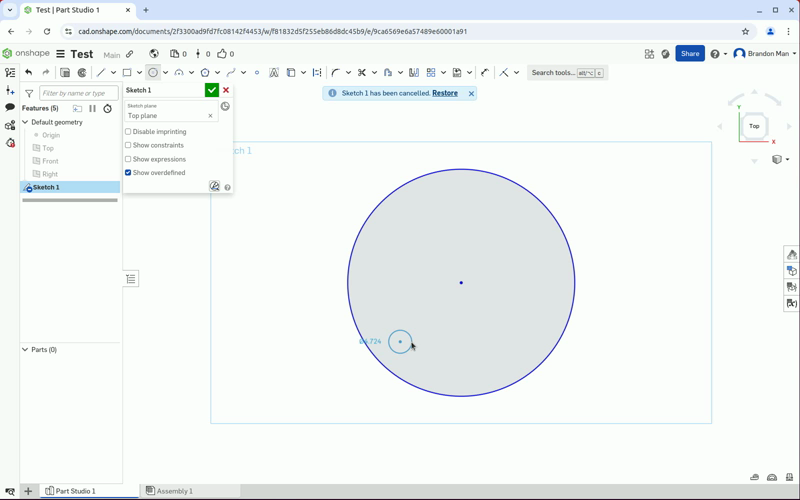
key(c)
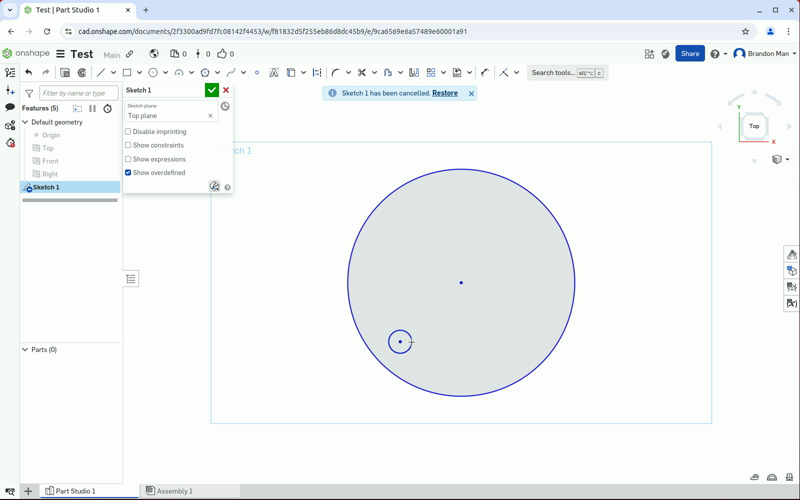
key_down(shift)
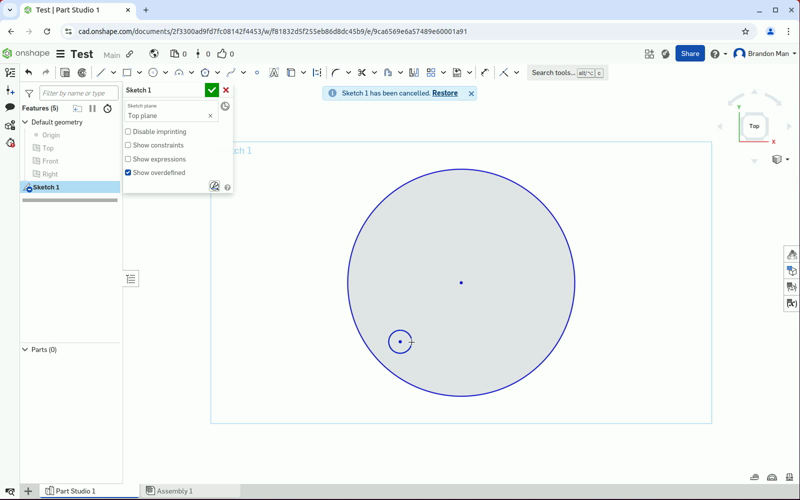
mouse_move(400, 224)
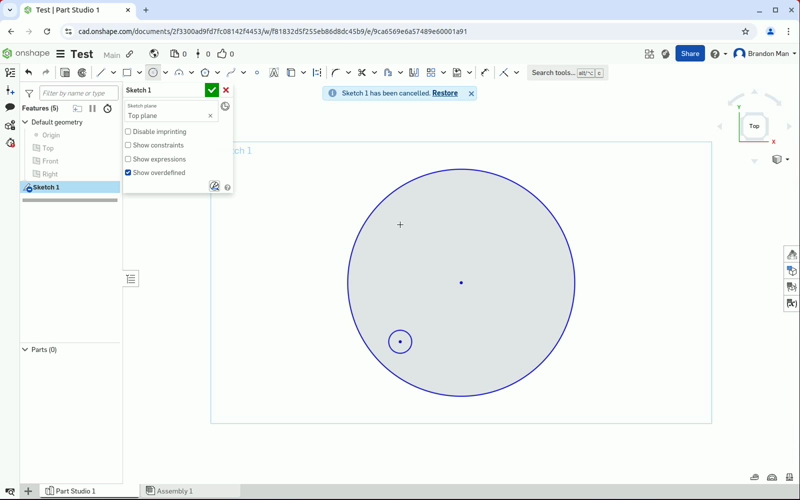
click(400, 224)
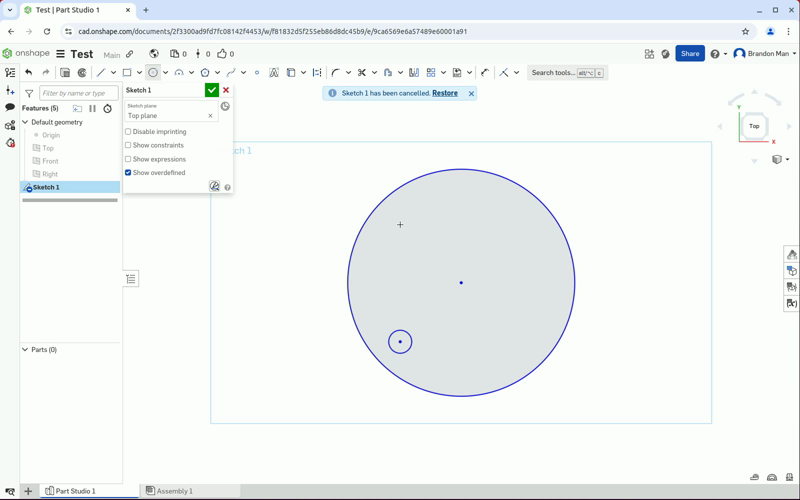
key_up(shift)
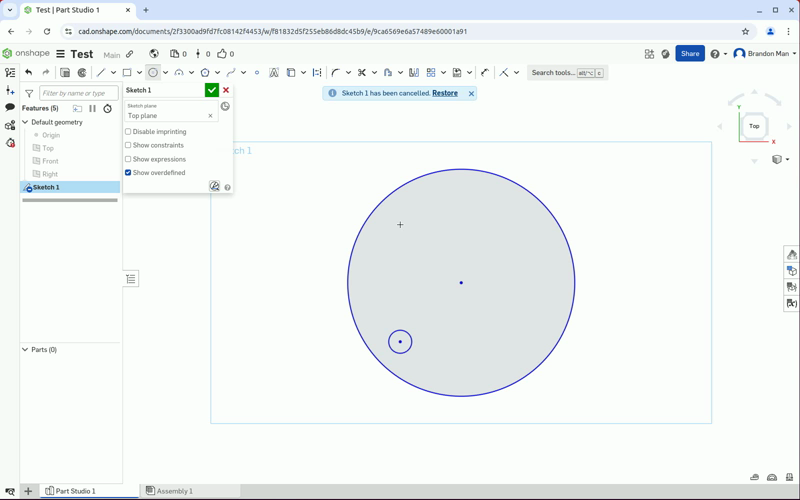
mouse_move(411, 224)
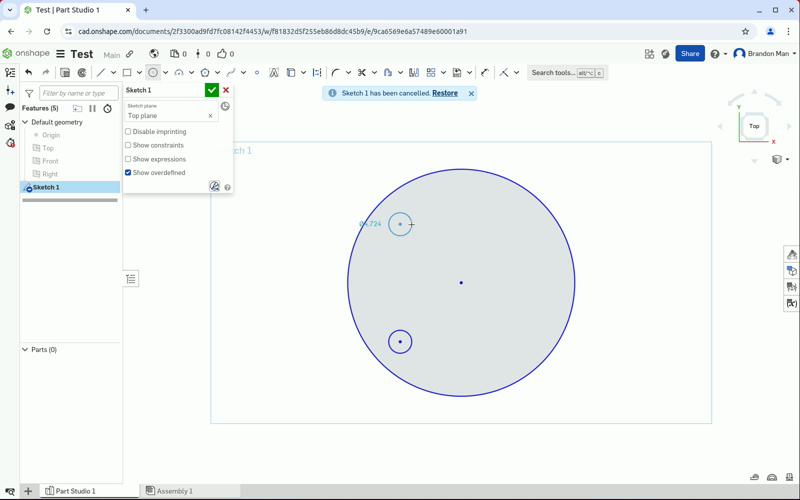
click(411, 224)
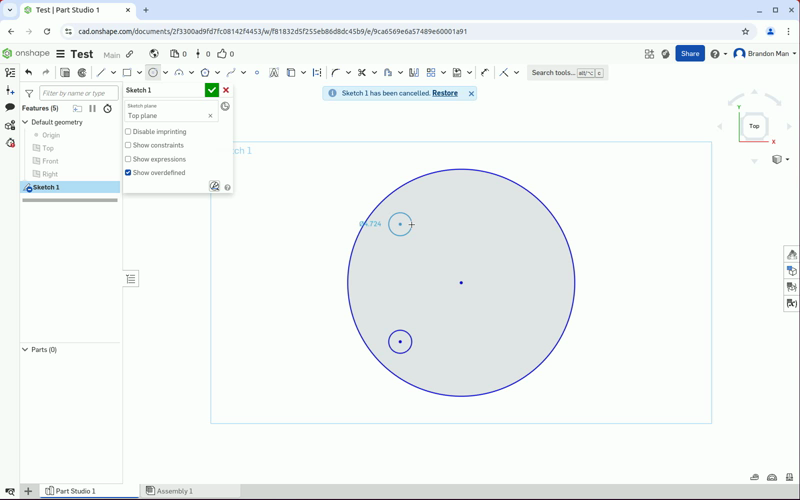
key(esc)
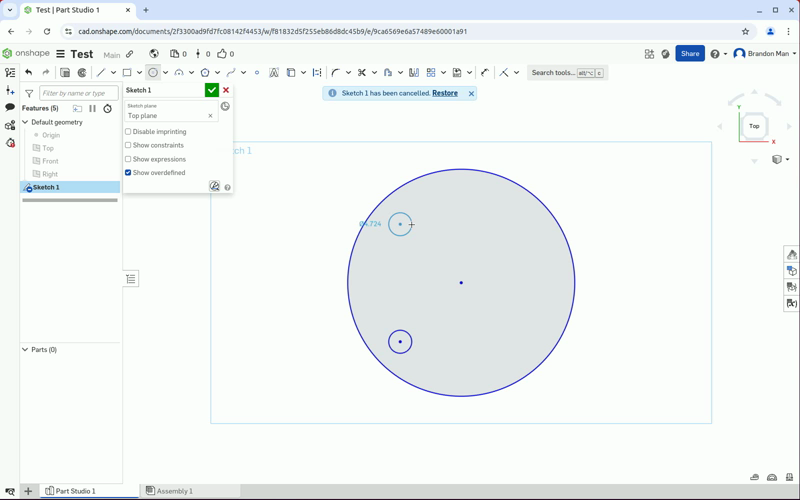
key(c)
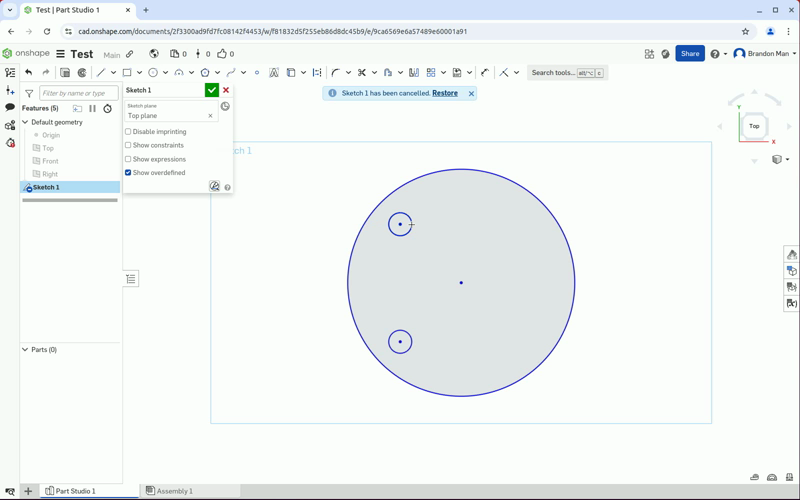
key_down(shift)
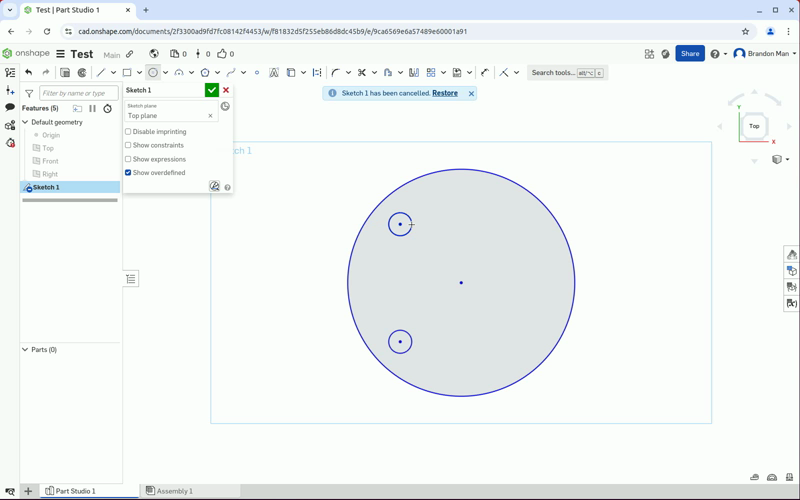
mouse_move(461, 282)
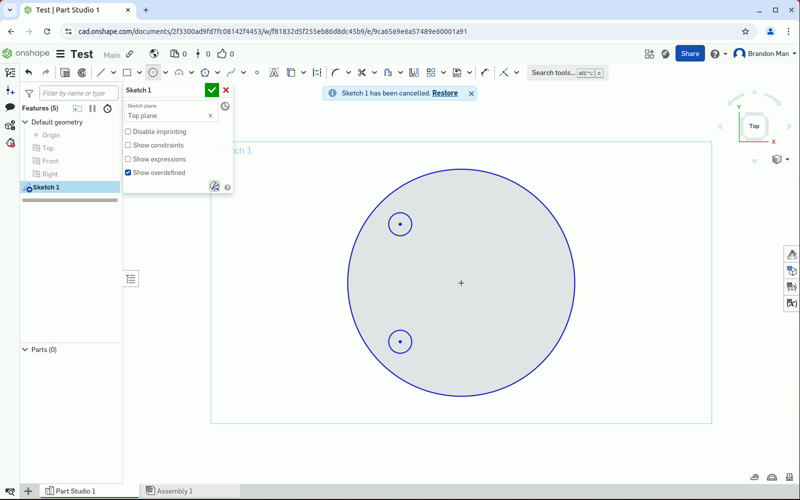
click(461, 282)
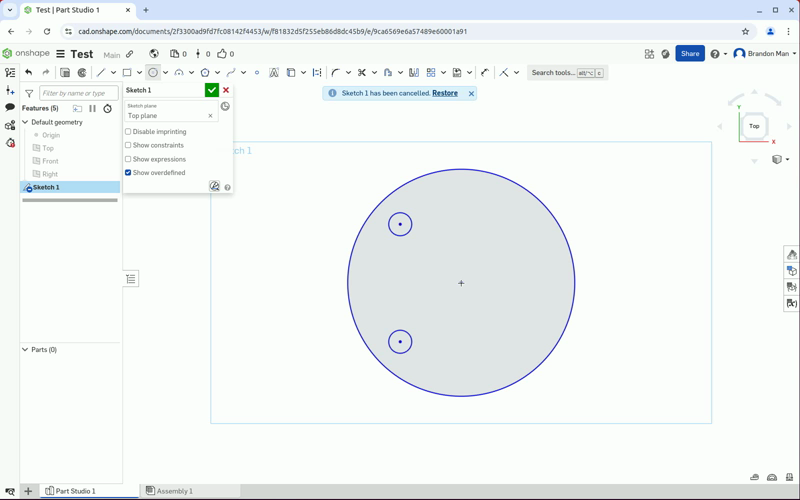
key_up(shift)
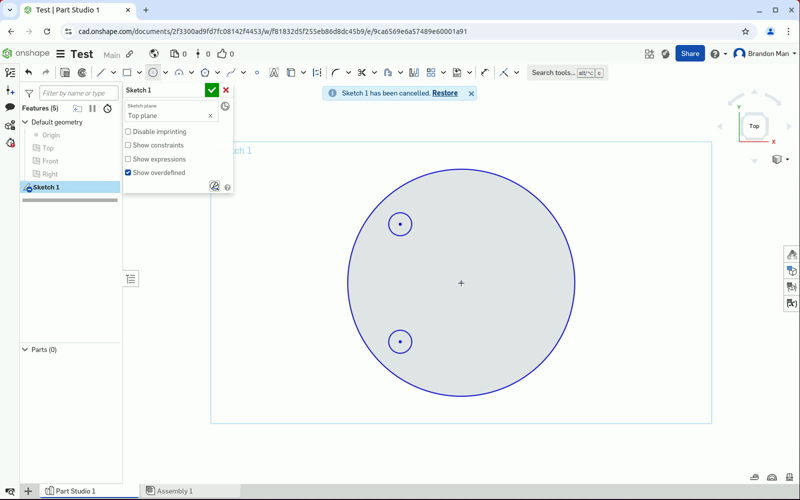
mouse_move(494, 282)
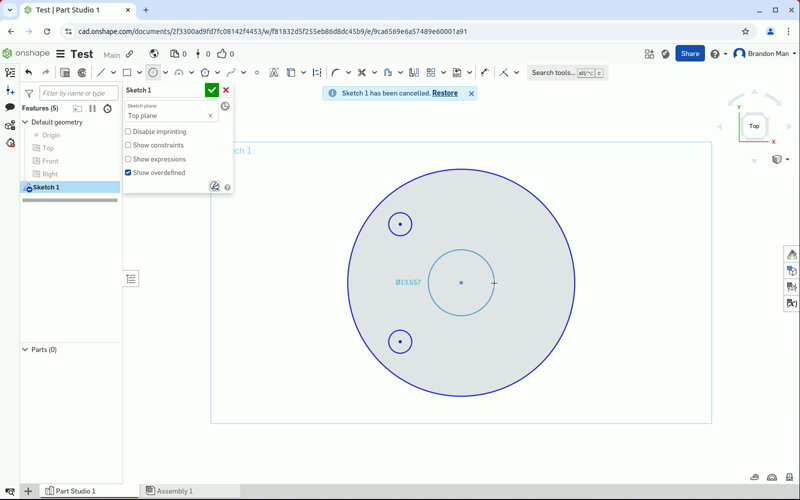
click(494, 282)
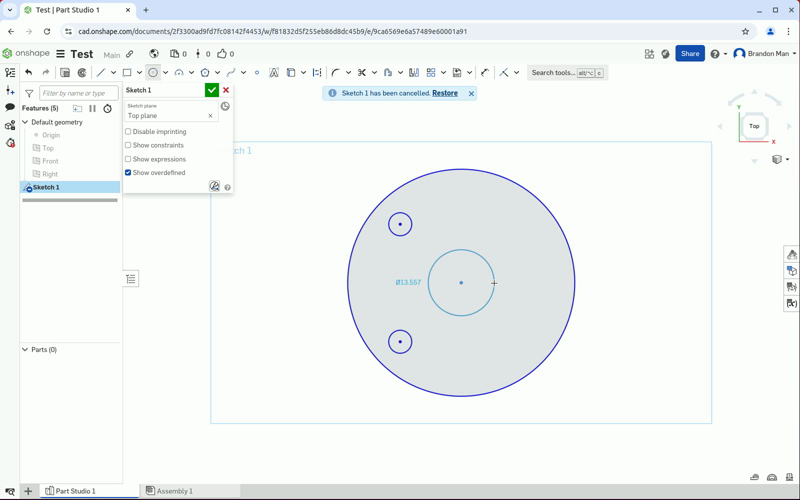
key(esc)
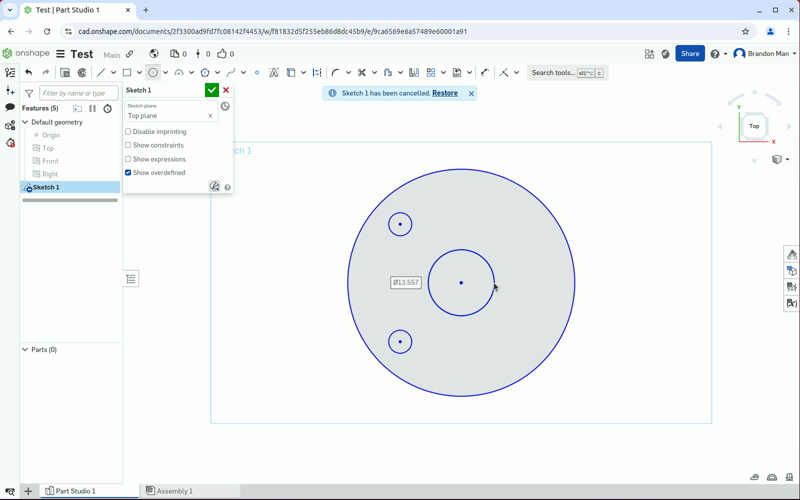
key(c)
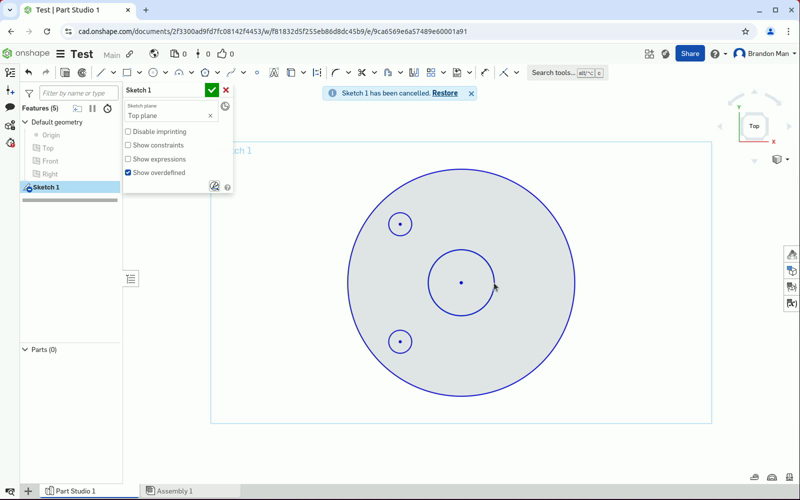
key_down(shift)
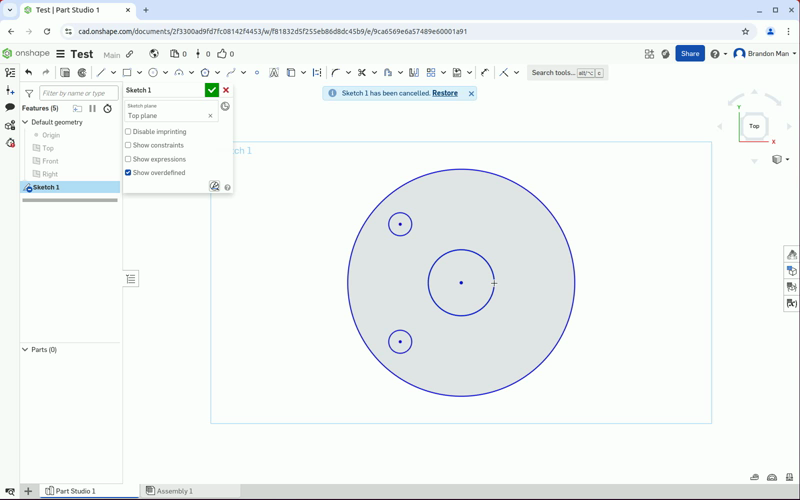
mouse_move(520, 341)
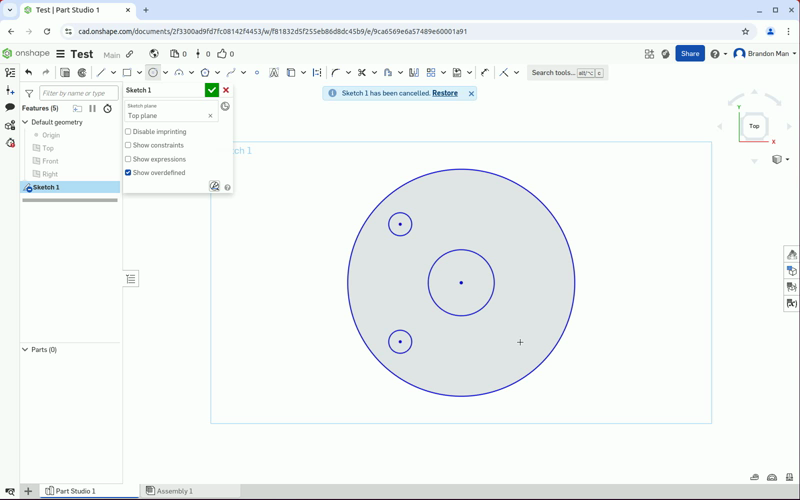
click(520, 341)
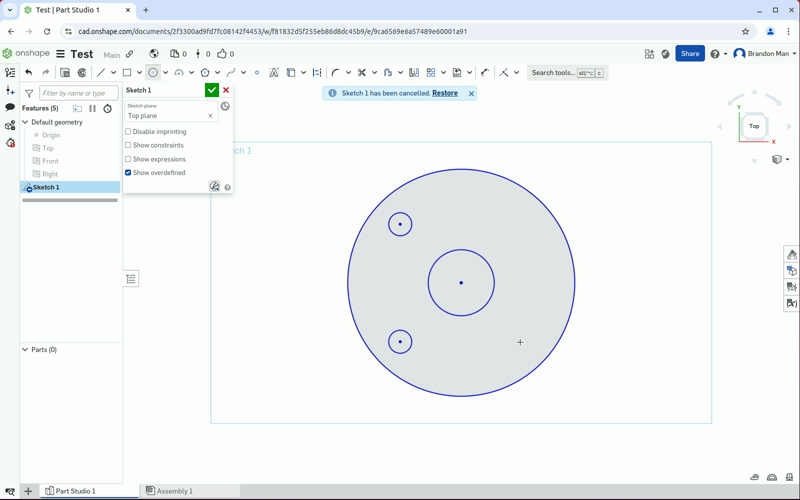
key_up(shift)
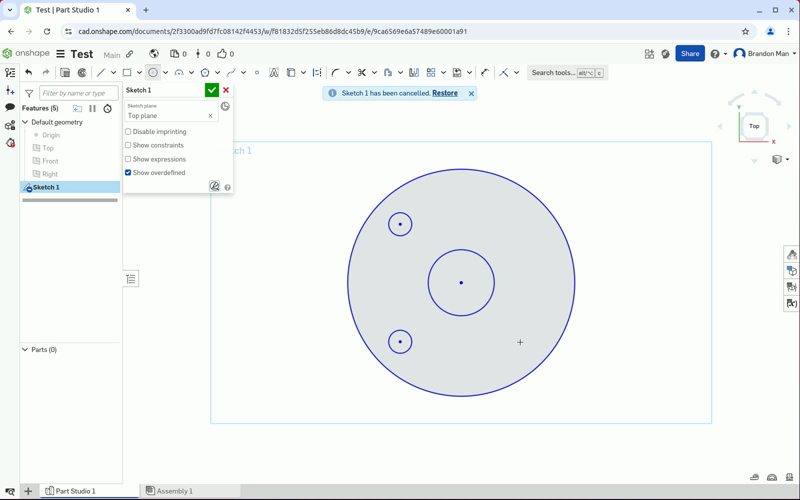
mouse_move(531, 341)
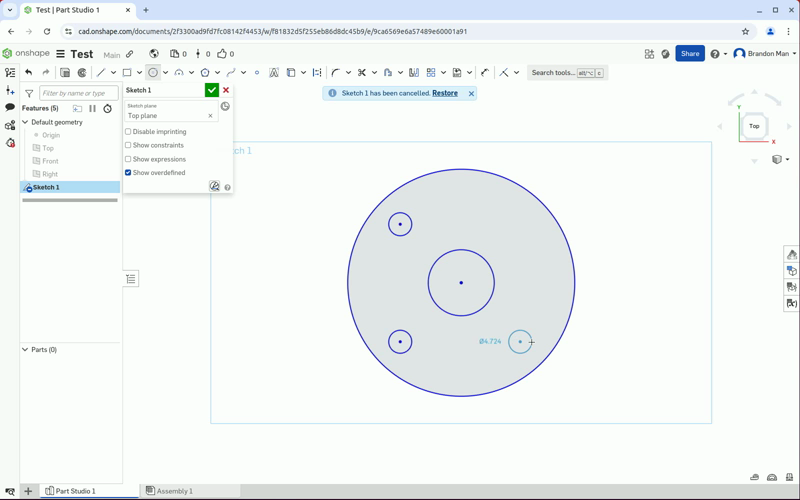
click(531, 341)
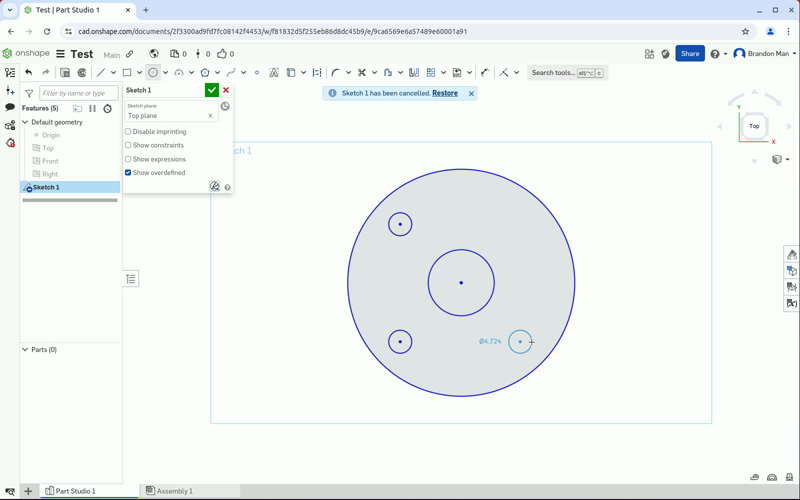
key(esc)
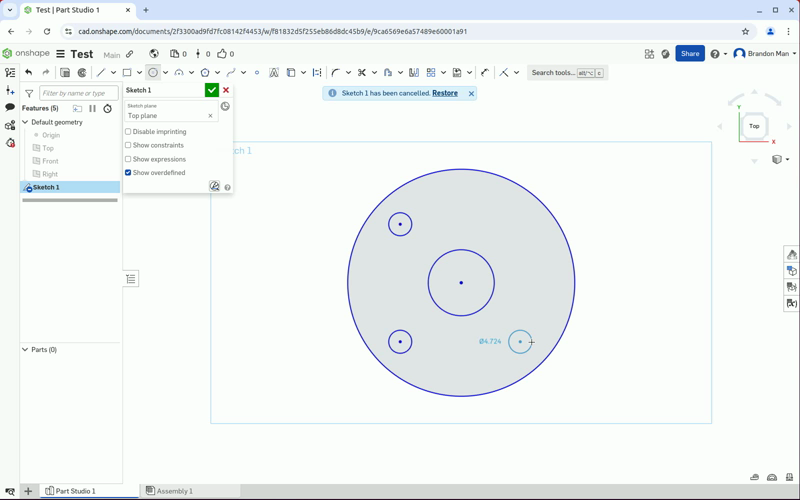
key(c)
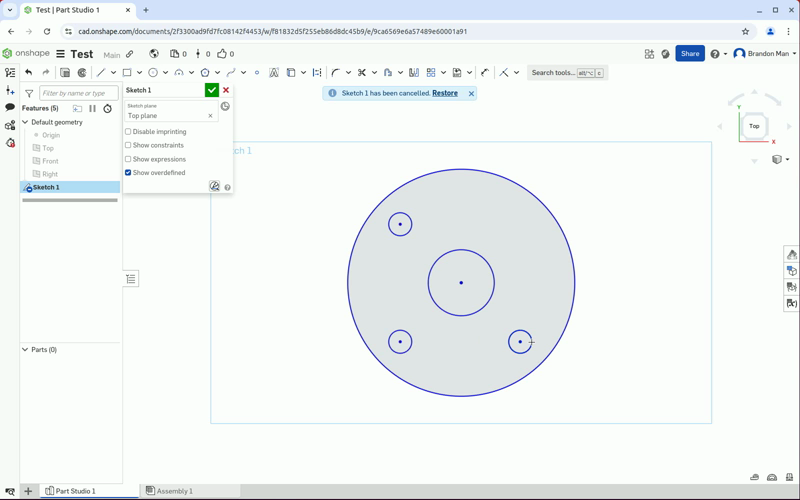
key_down(shift)
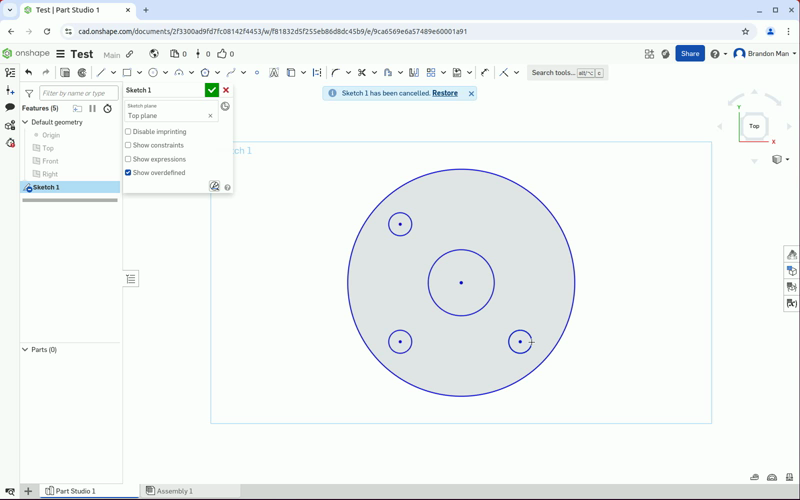
mouse_move(520, 224)
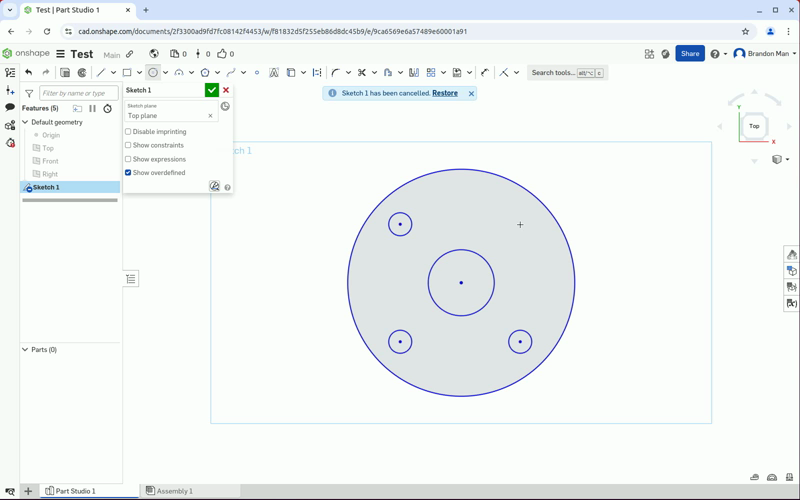
click(520, 224)
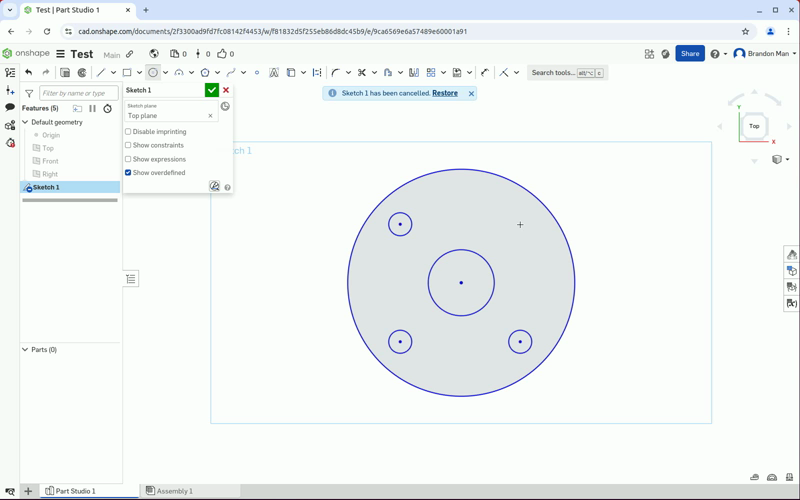
key_up(shift)
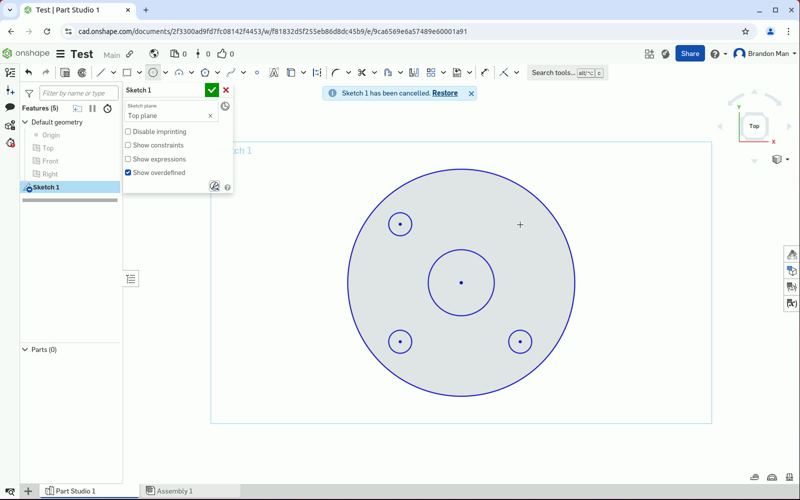
mouse_move(531, 224)
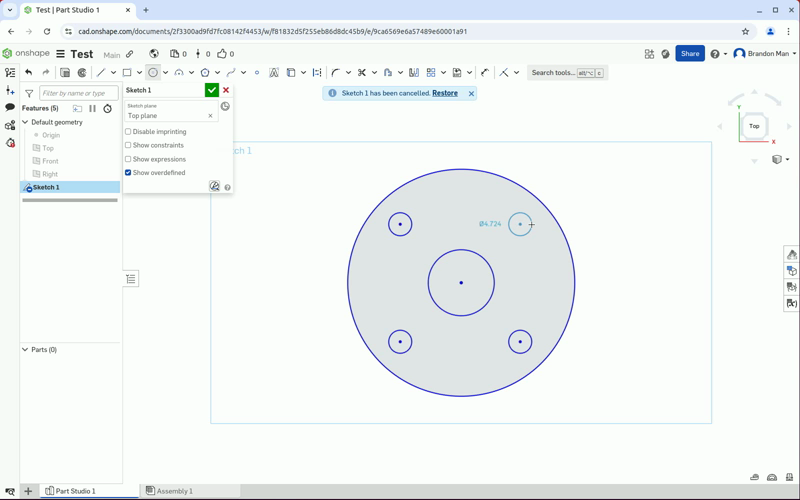
click(531, 224)
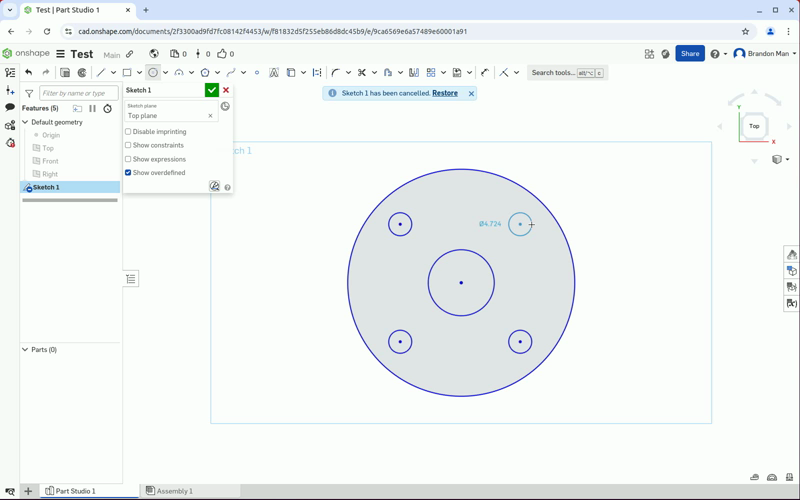
key(esc)
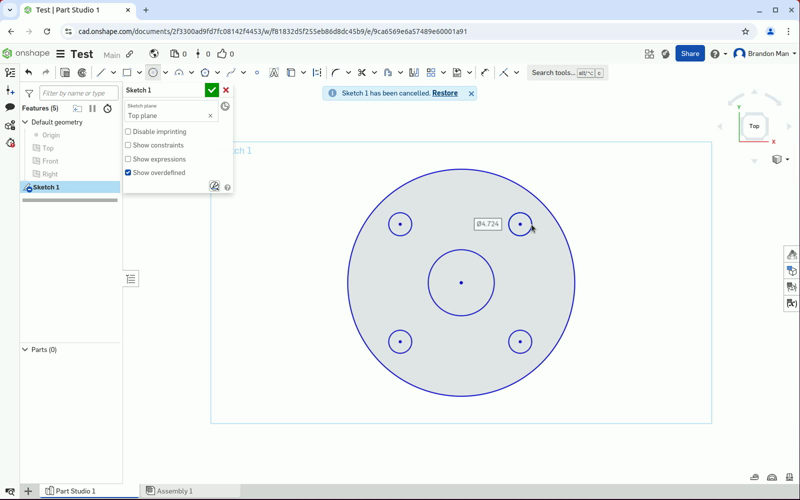
mouse_move(454, 340)
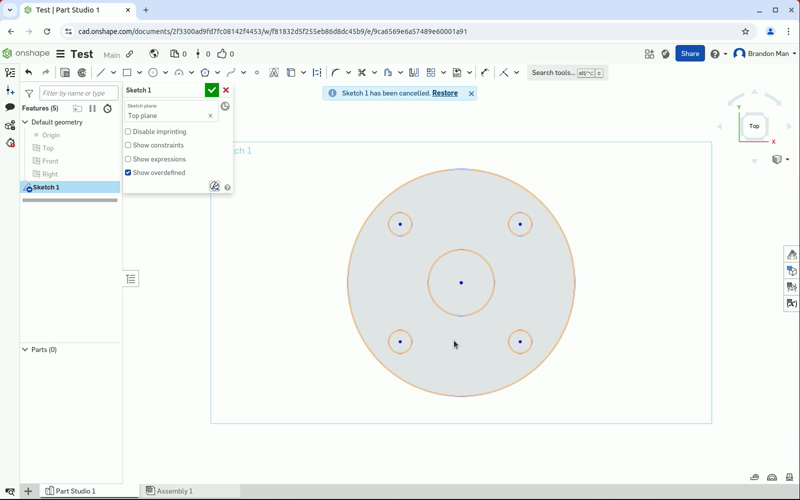
click(454, 340)
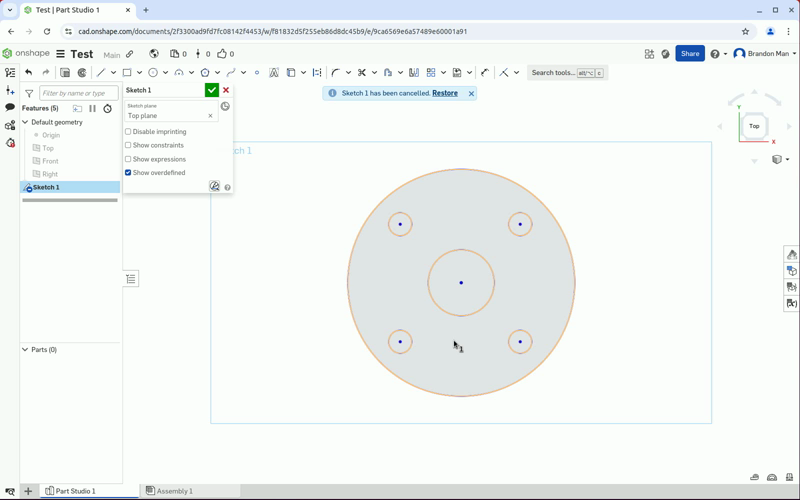
mouse_move(73, 352)
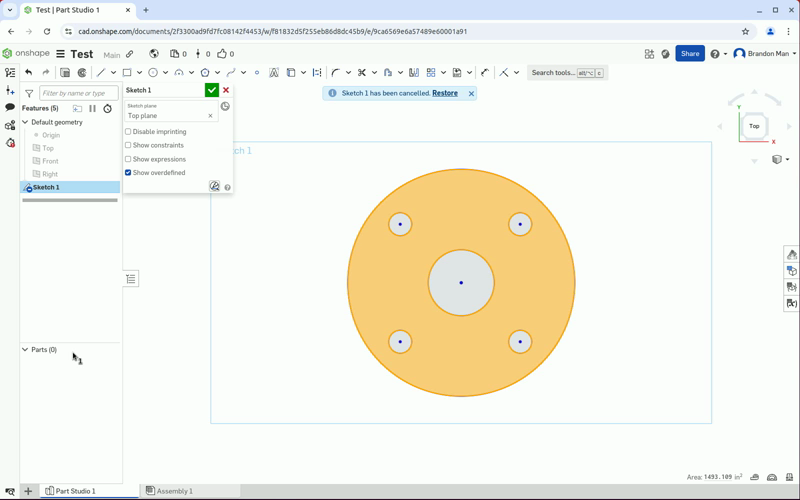
key(shift+y)
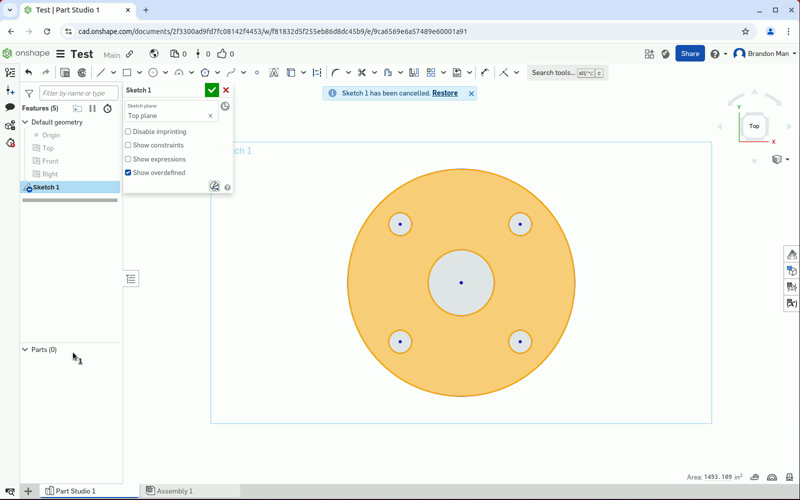
key(shift+e)
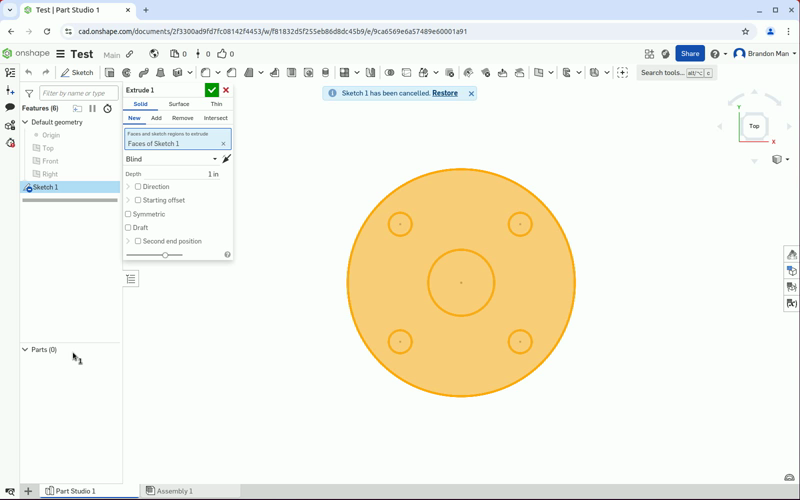
mouse_move(143, 106)
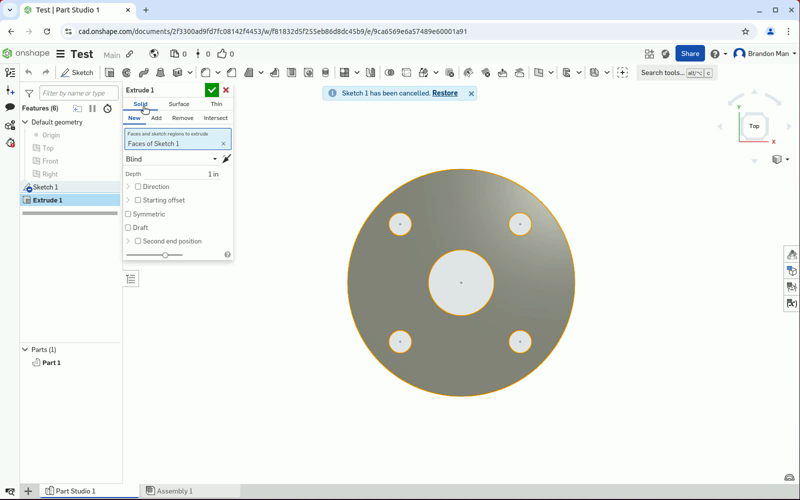
click(143, 106)
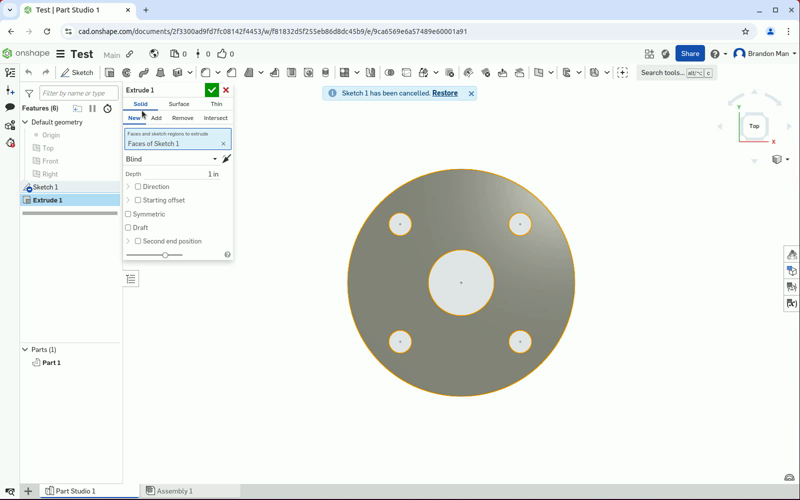
mouse_move(137, 120)
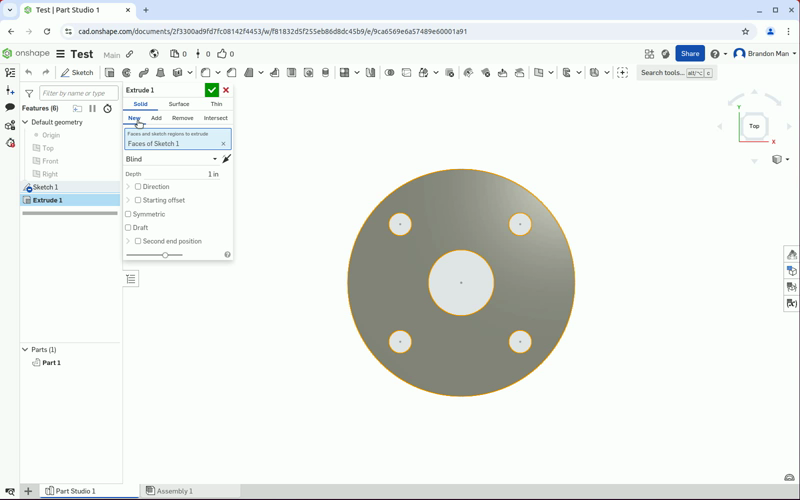
click(137, 120)
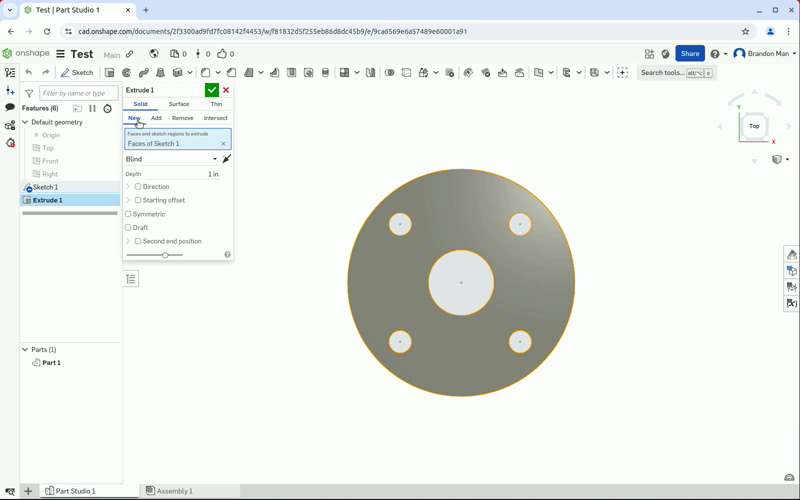
key(tab, 4)
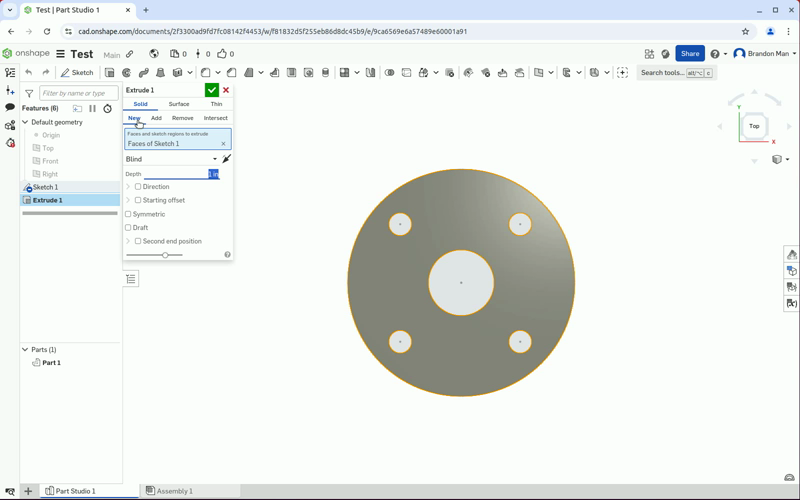
text(2.648)
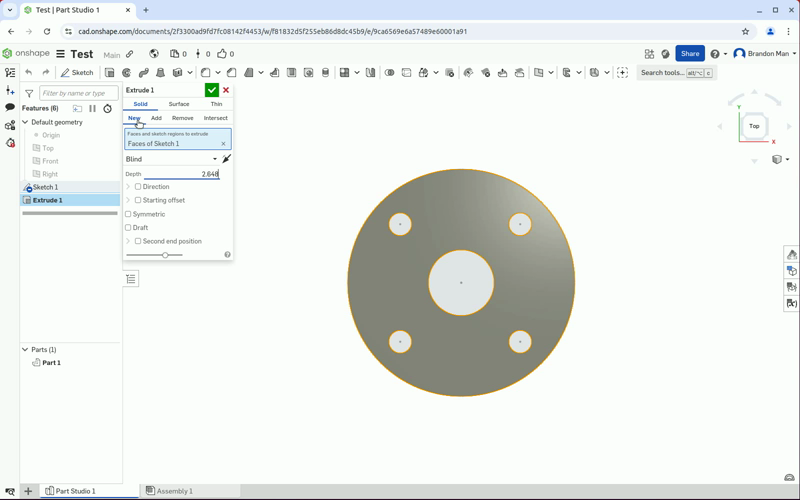
key(enter)
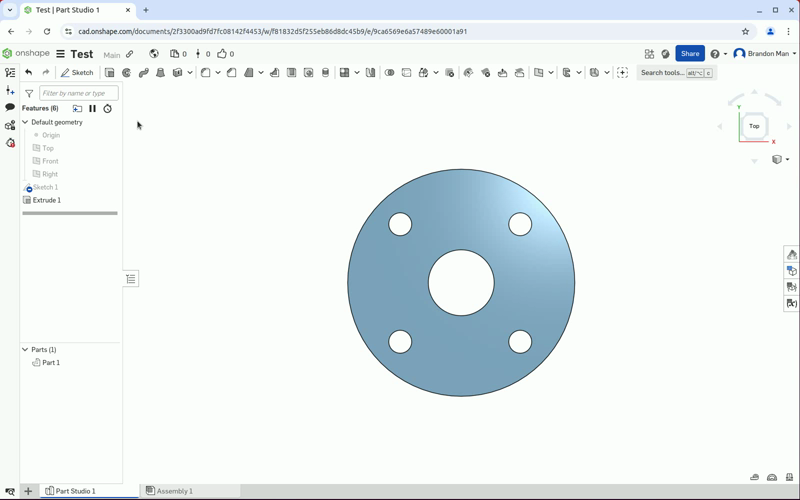
key(shift+h)
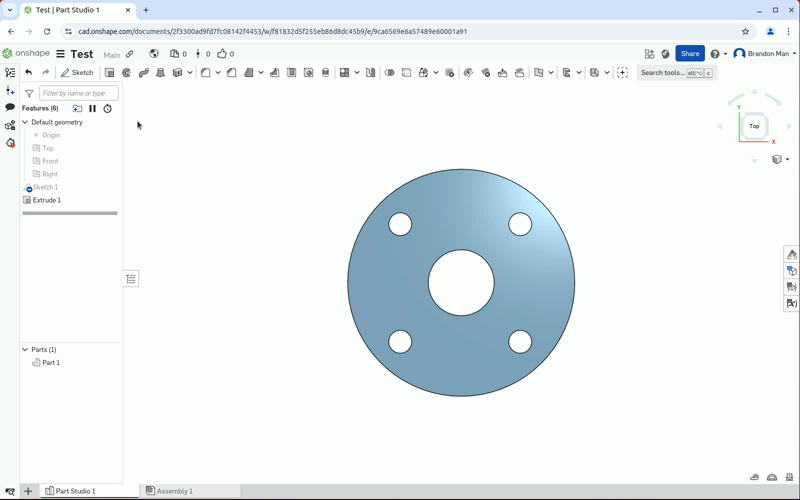
key(shift+h)
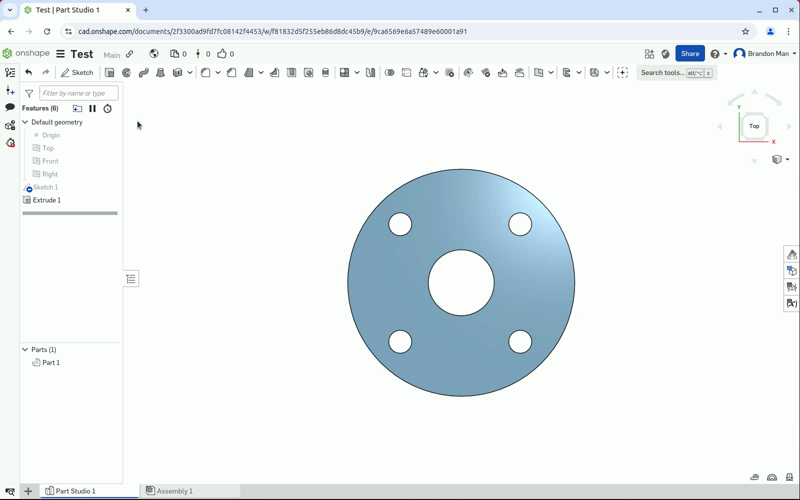
mouse_move(73, 189)
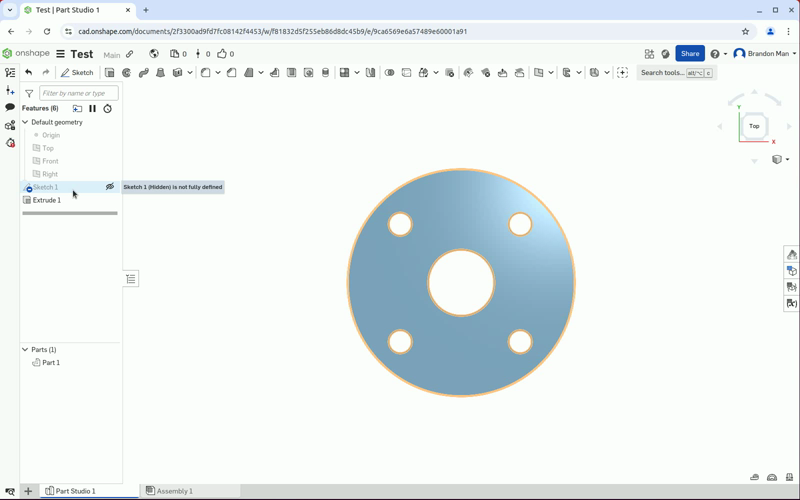
click(73, 189)
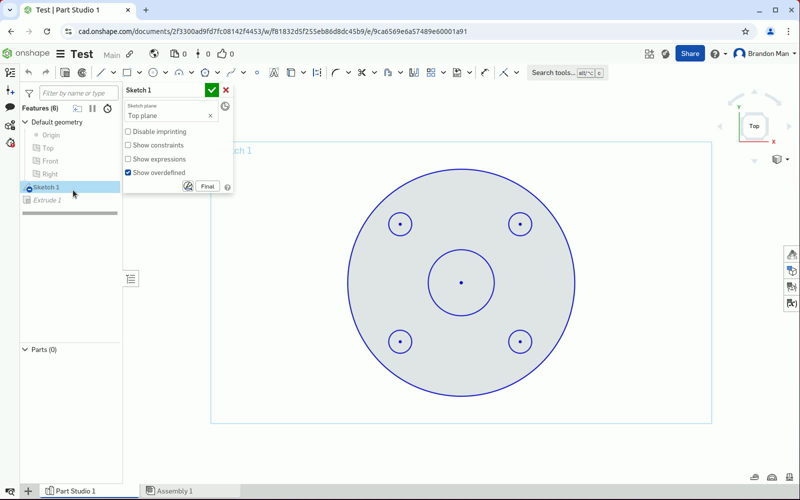
mouse_move(229, 92)
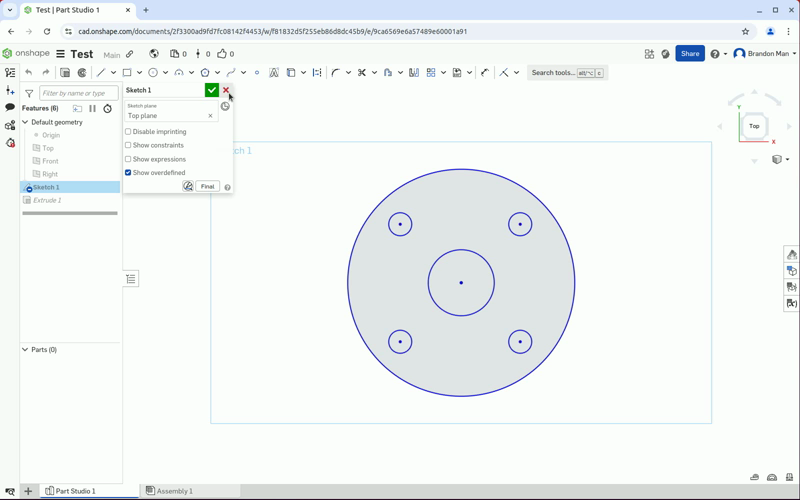
click(229, 92)
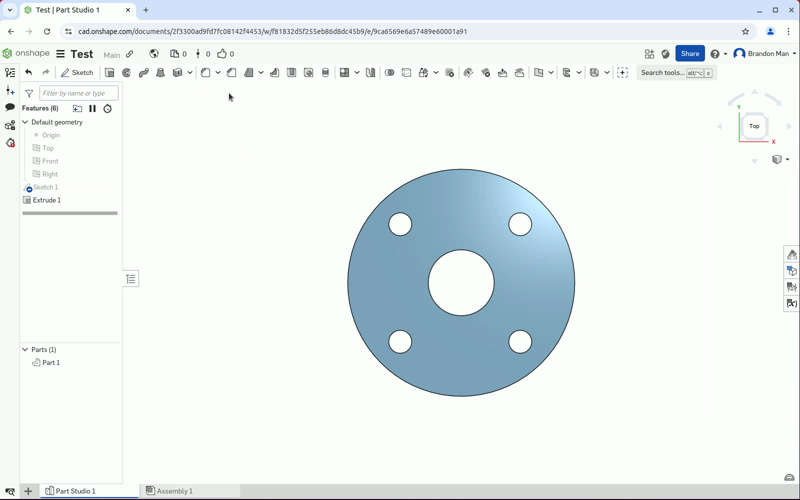
mouse_move(541, 75)
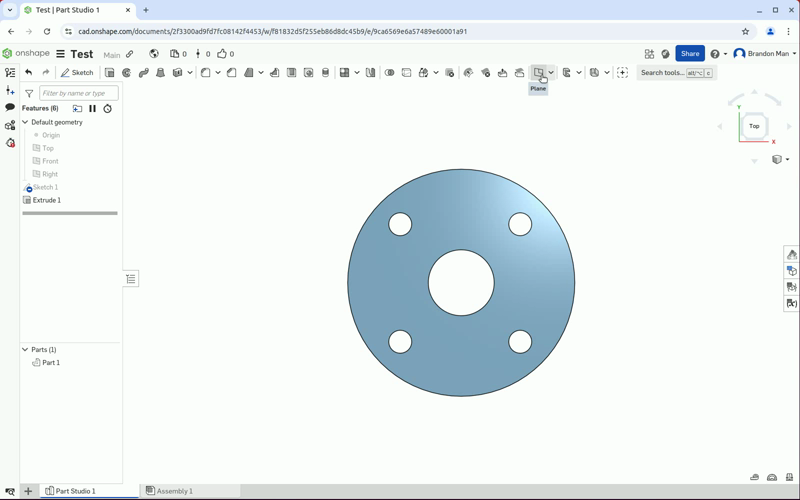
click(541, 75)
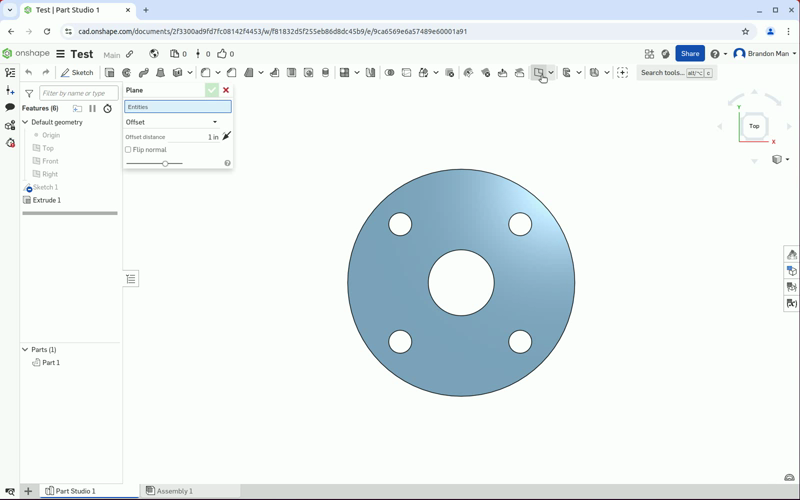
mouse_move(73, 150)
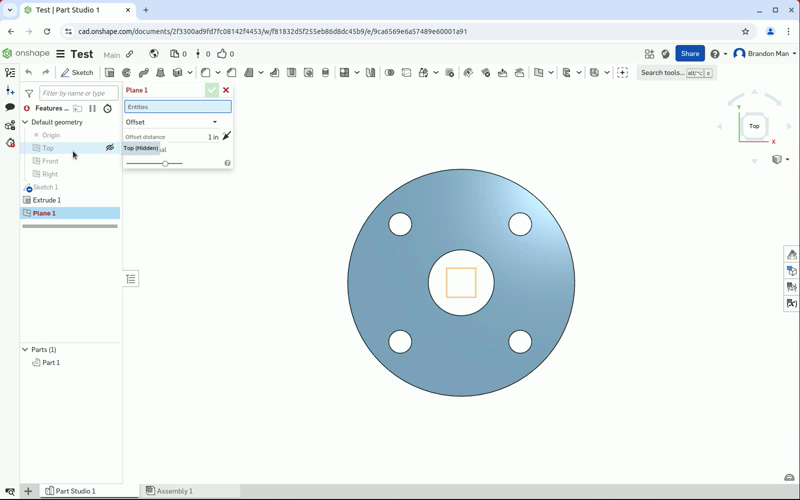
click(73, 150)
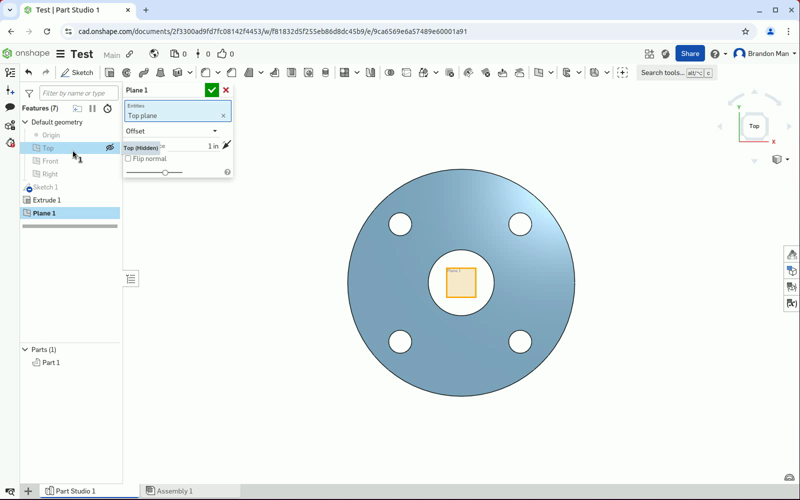
key(tab, 2)
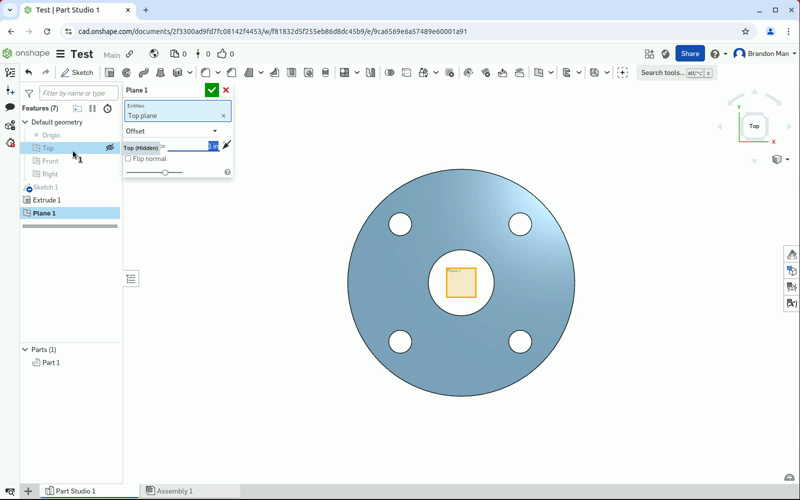
text(2.65)
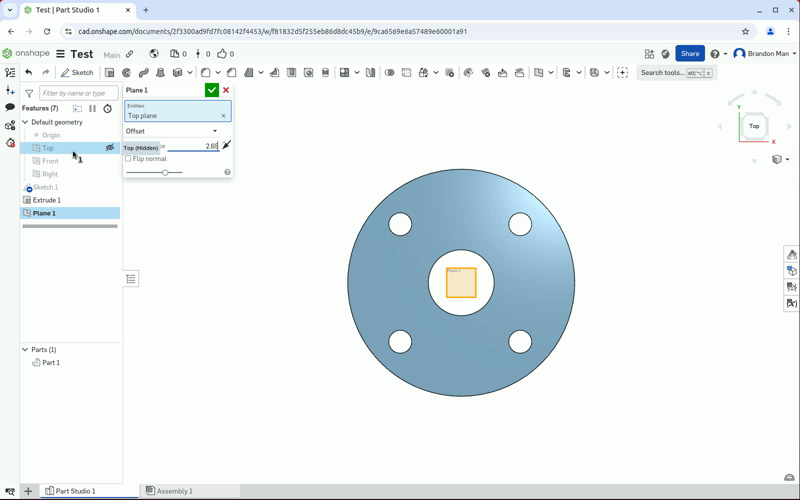
key(enter, 2)
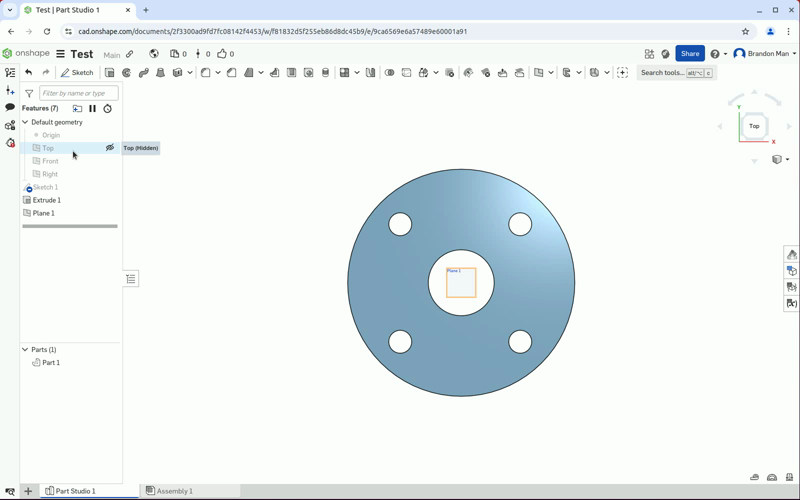
key(shift+s)
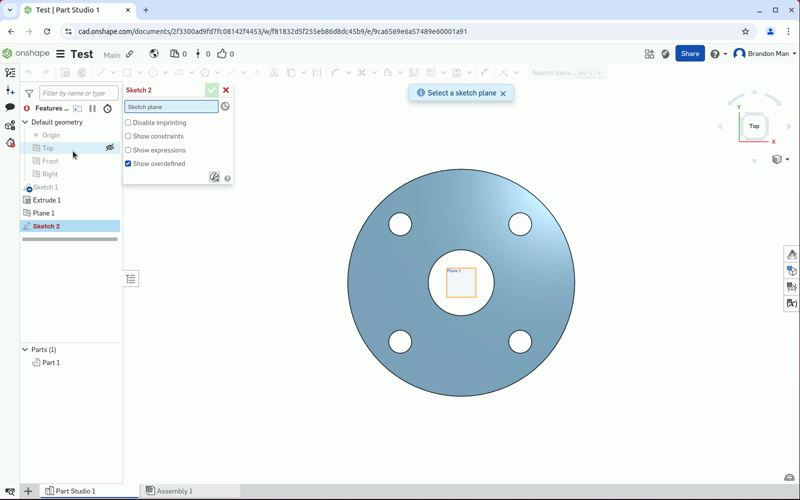
mouse_move(73, 215)
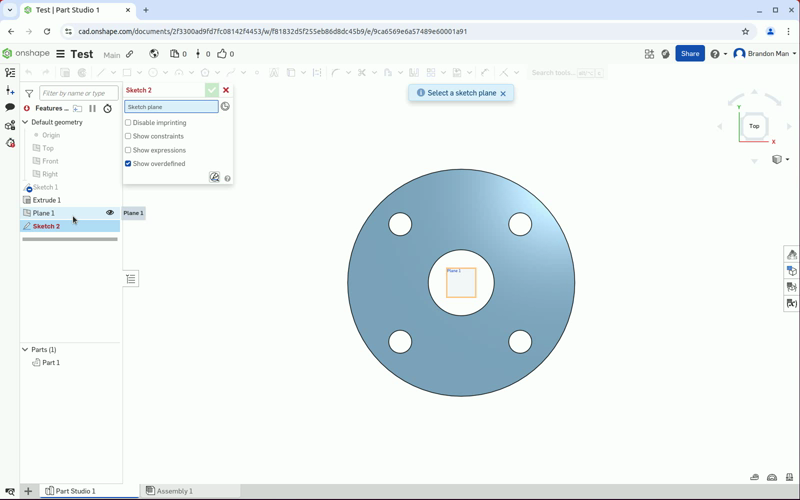
click(73, 215)
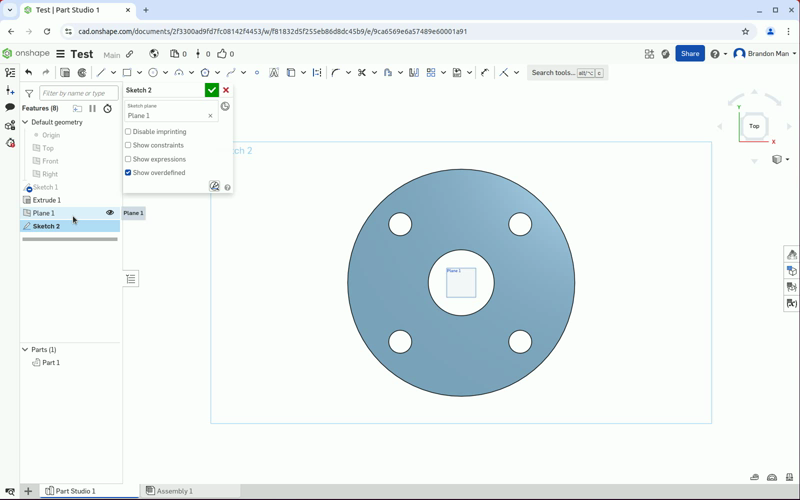
mouse_move(73, 352)
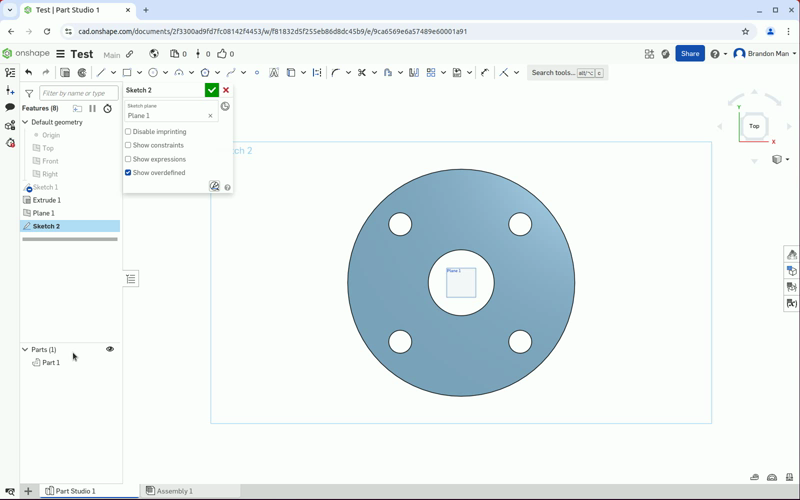
key(y)
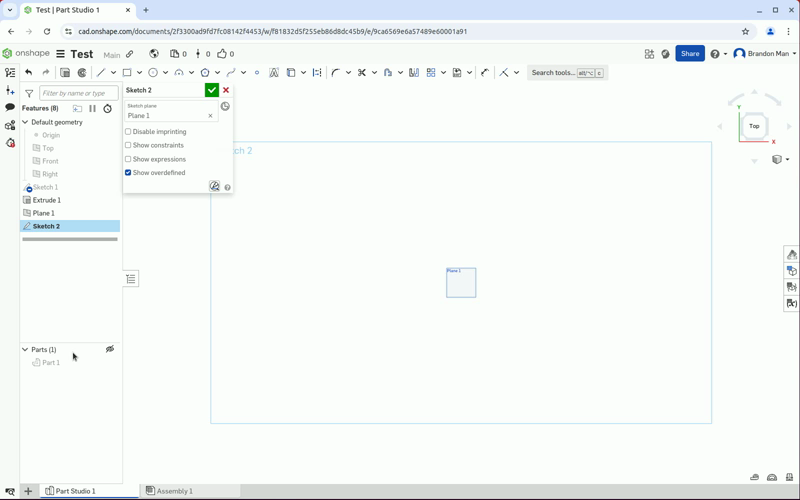
key(c)
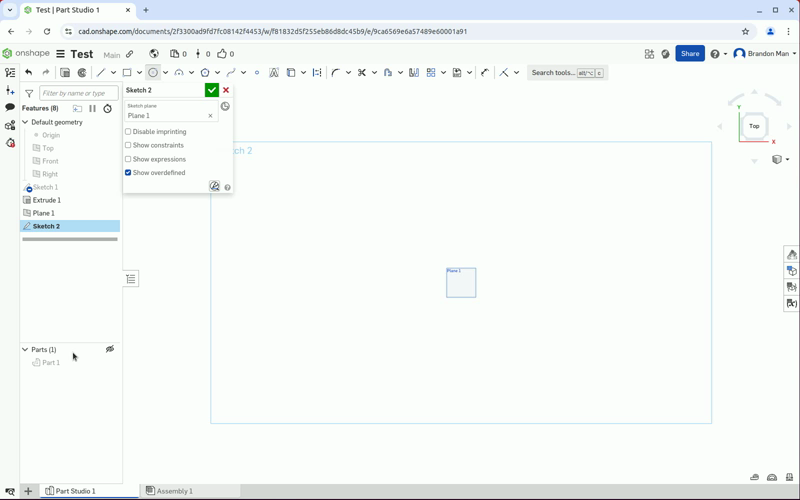
key_down(shift)
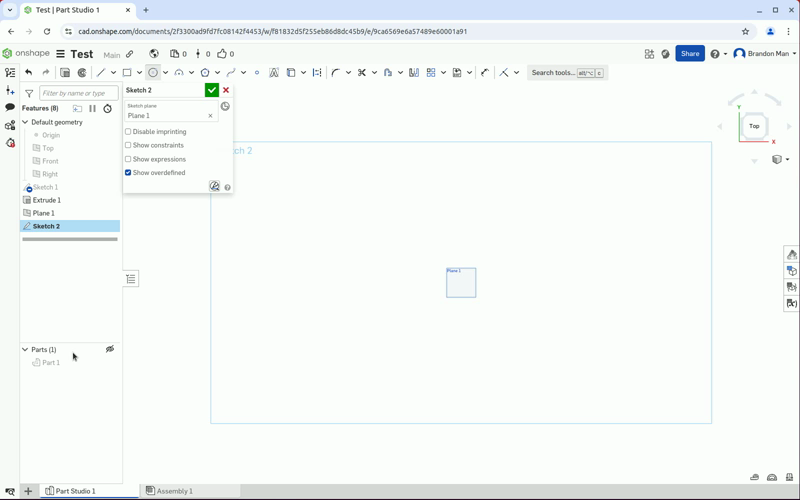
mouse_move(402, 342)
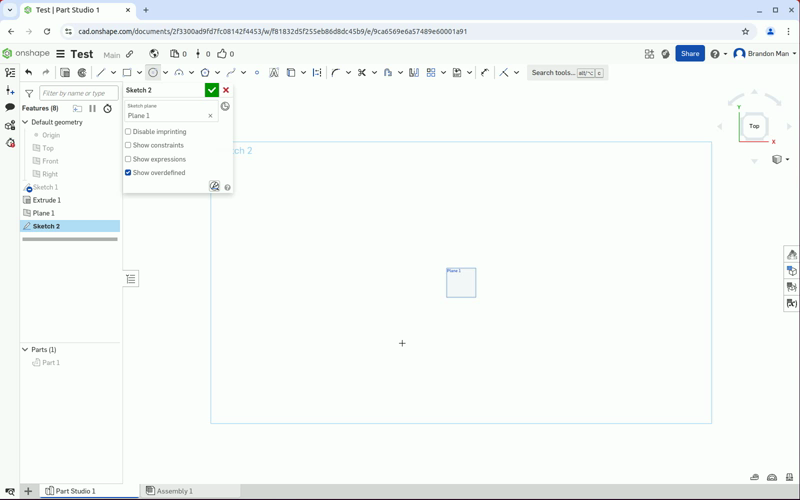
click(402, 342)
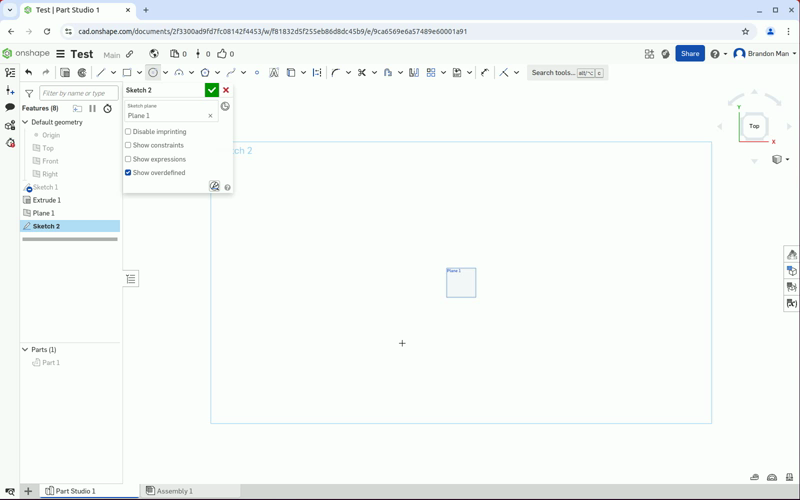
key_up(shift)
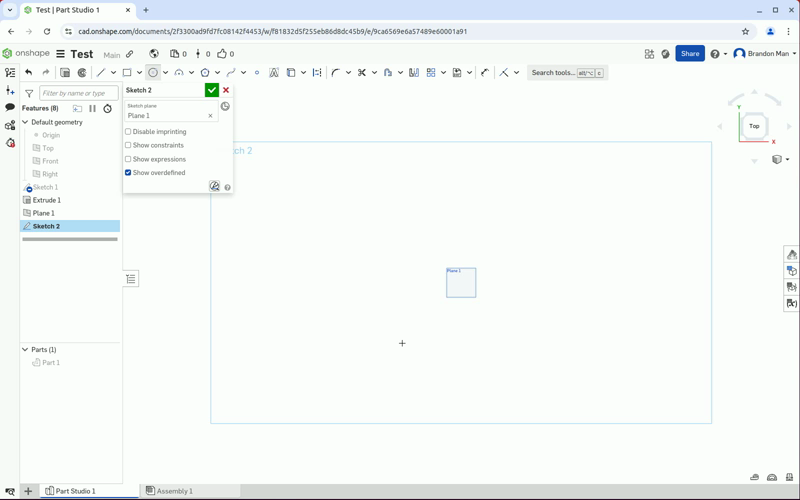
mouse_move(413, 342)
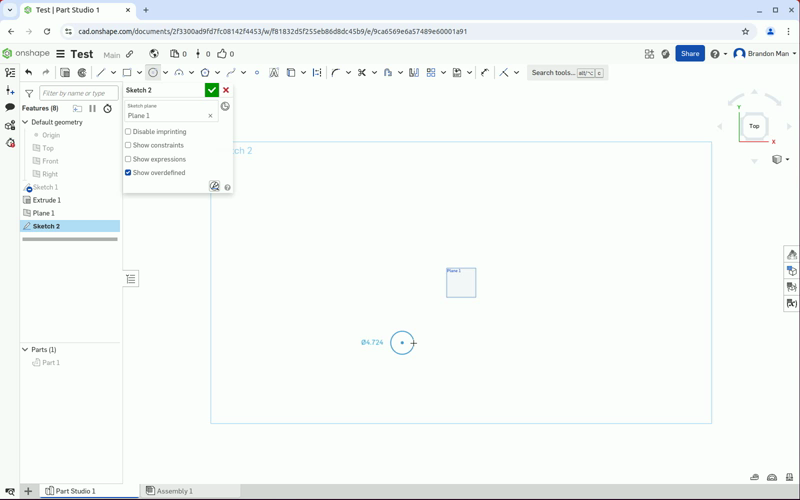
click(413, 342)
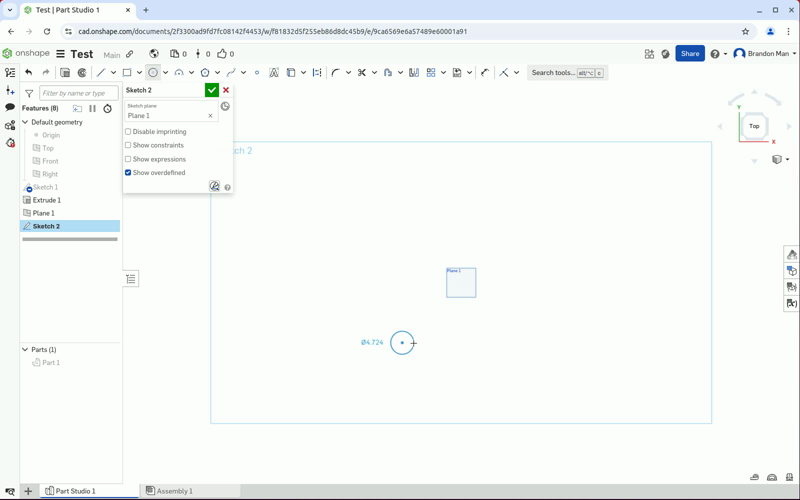
key(esc)
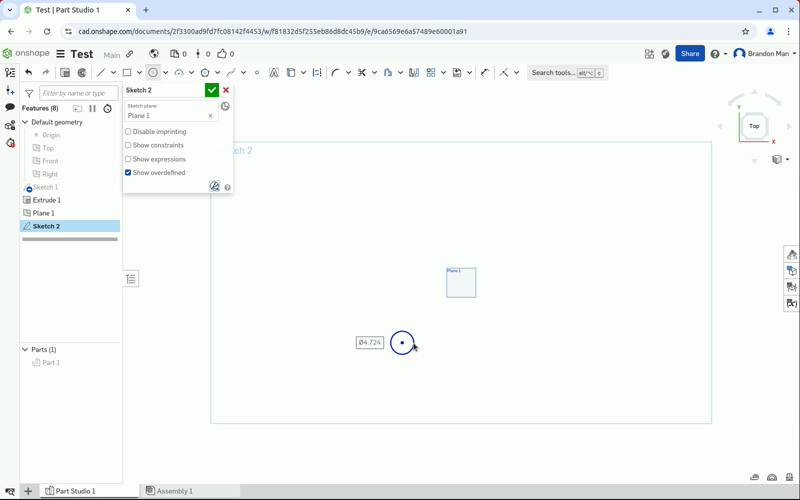
mouse_move(409, 345)
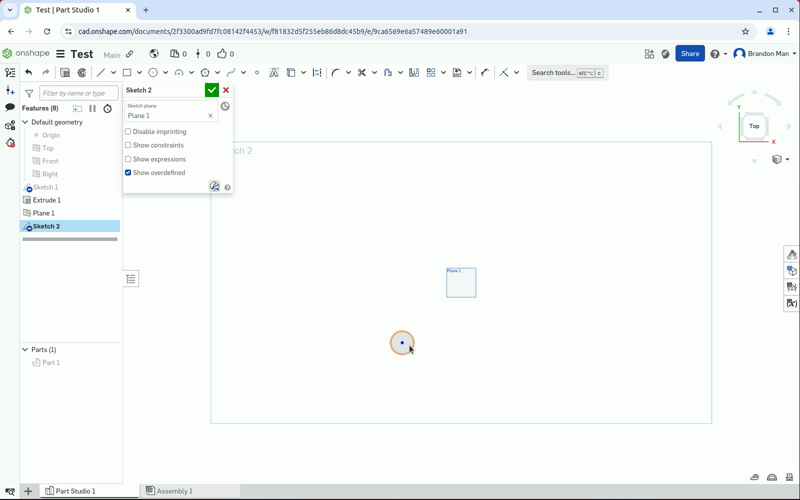
scroll(6)
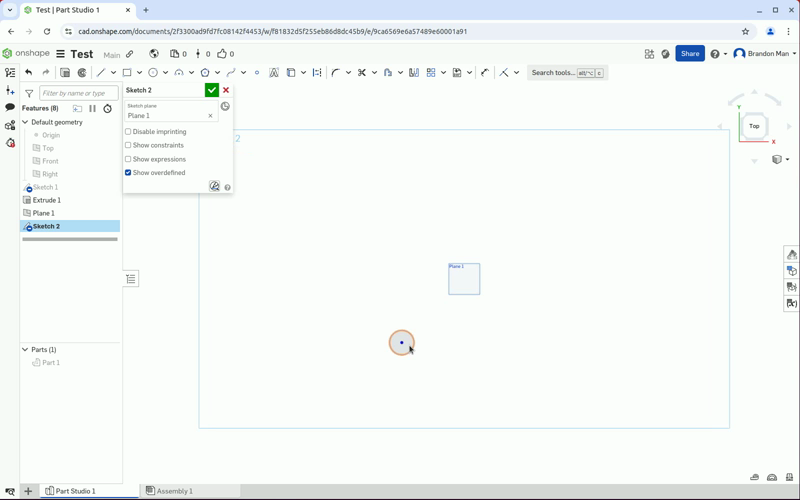
scroll(6)
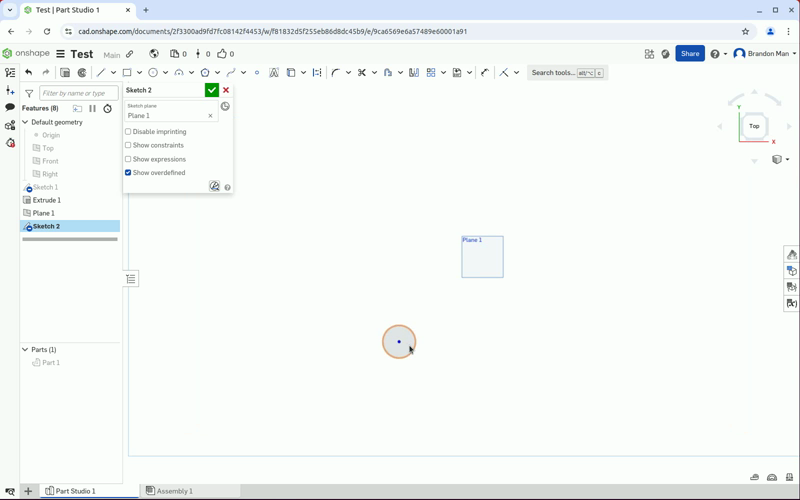
scroll(6)
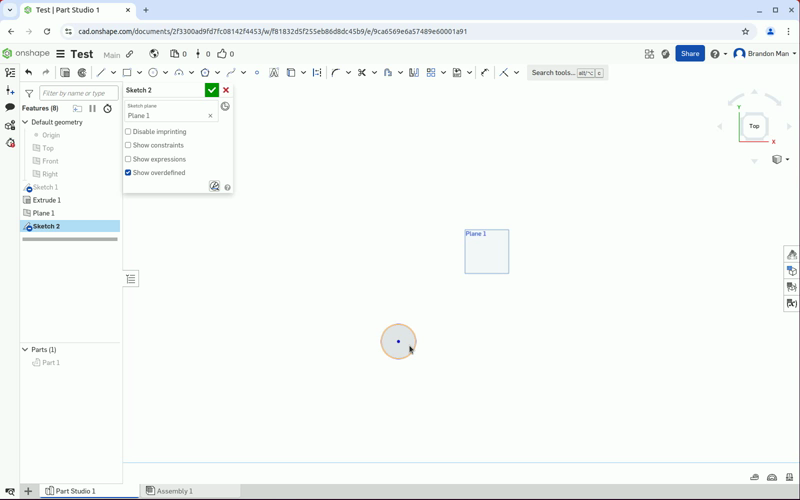
scroll(6)
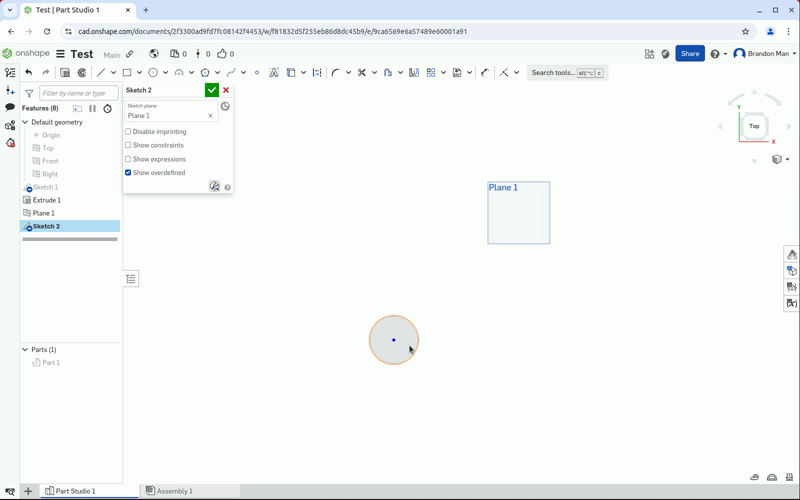
scroll(6)
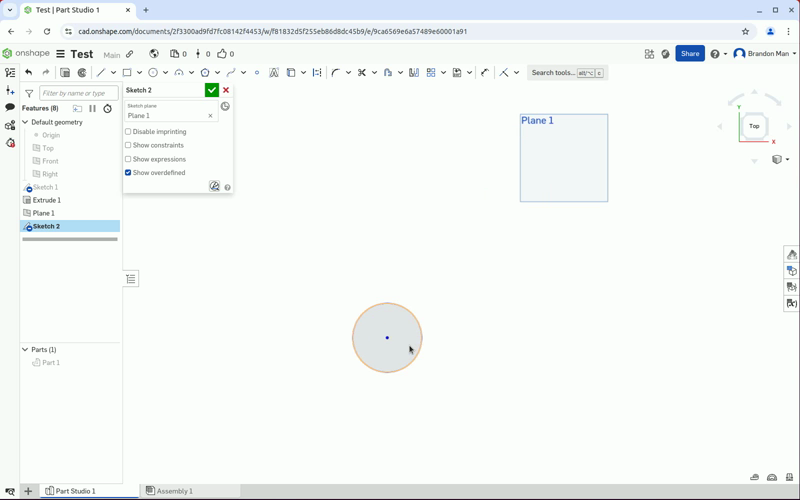
scroll(6)
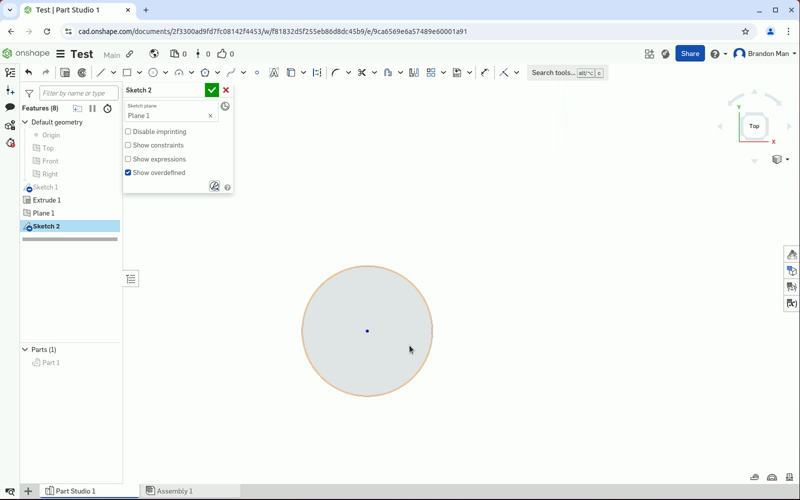
scroll(6)
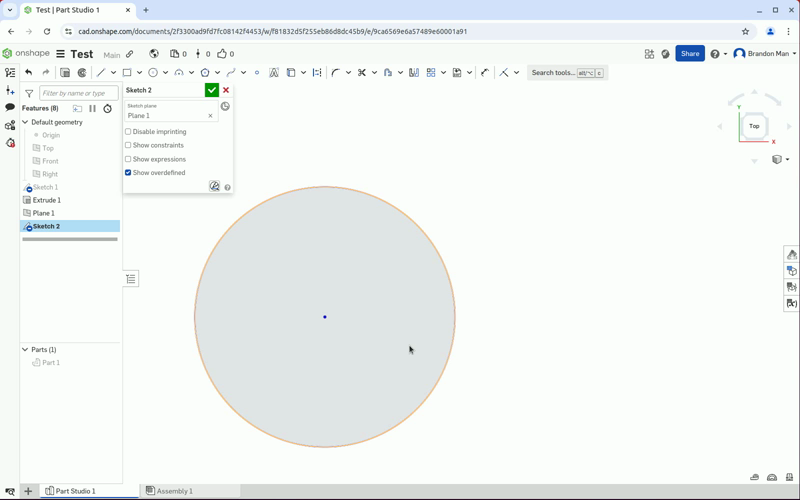
click(409, 345)
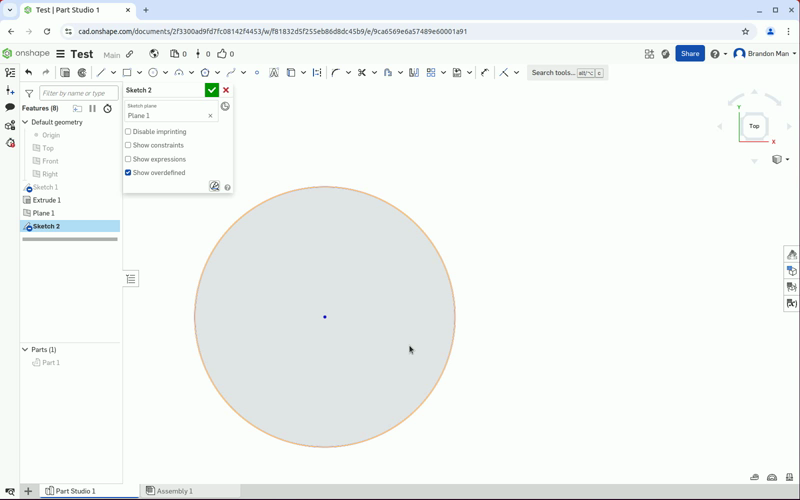
scroll(-6)
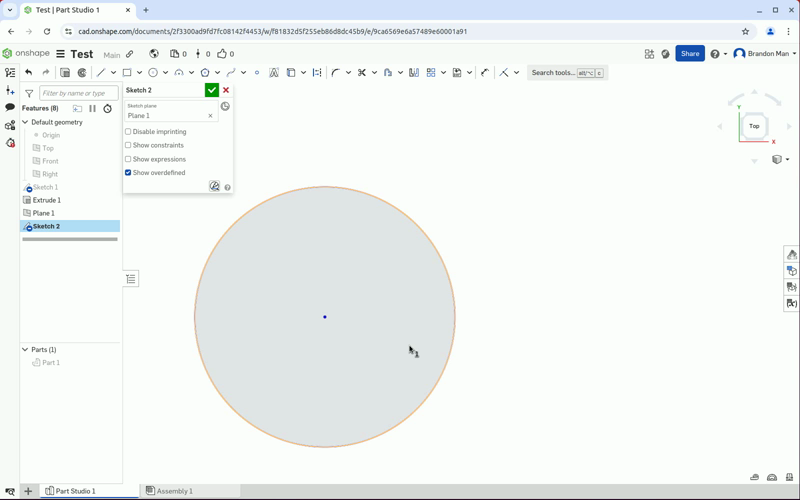
scroll(-6)
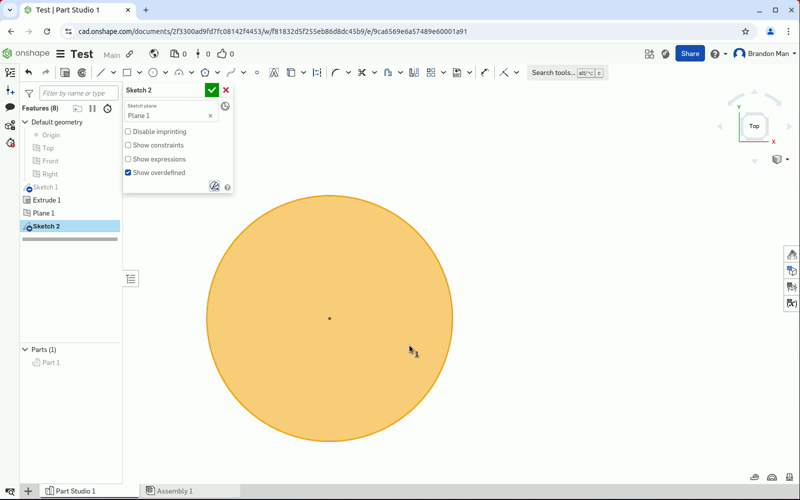
scroll(-6)
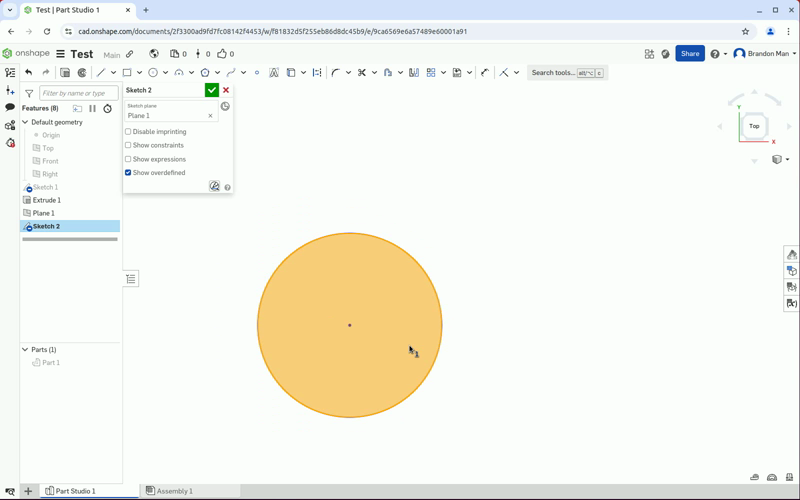
scroll(-6)
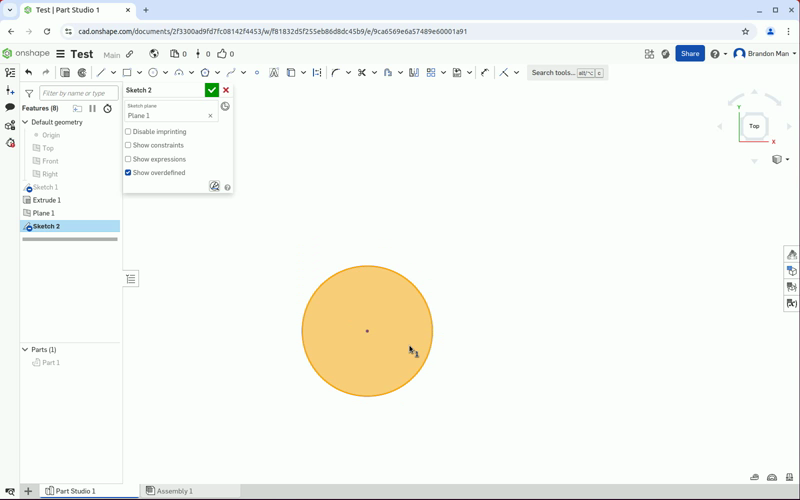
scroll(-6)
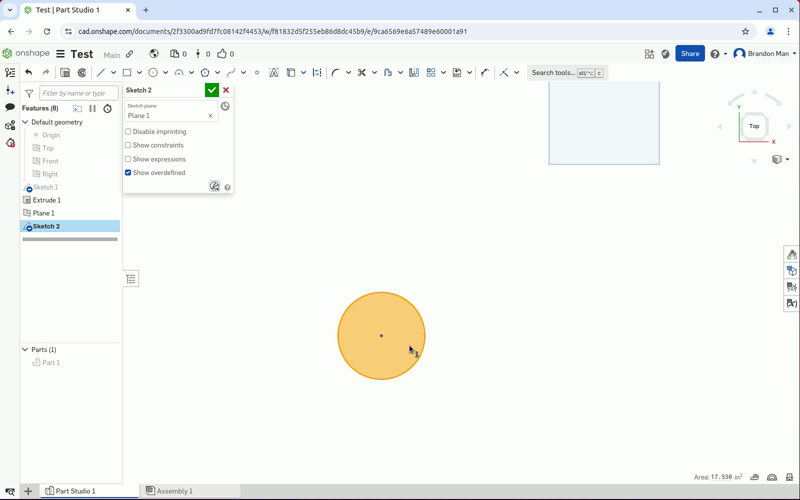
scroll(-6)
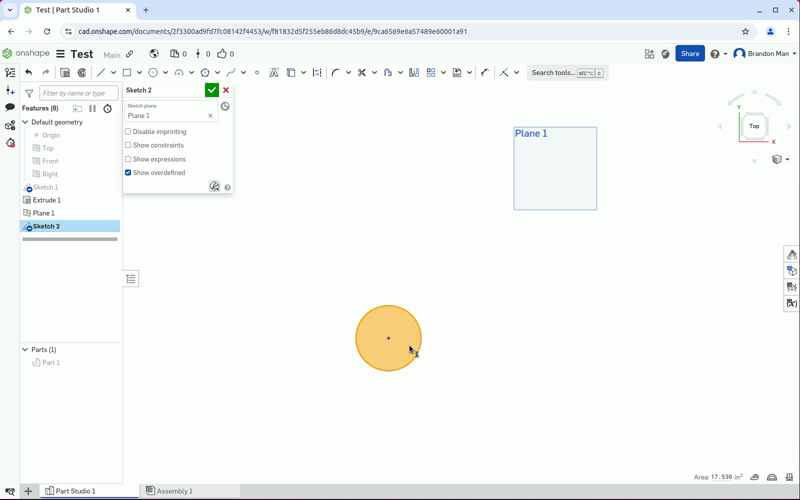
scroll(-6)
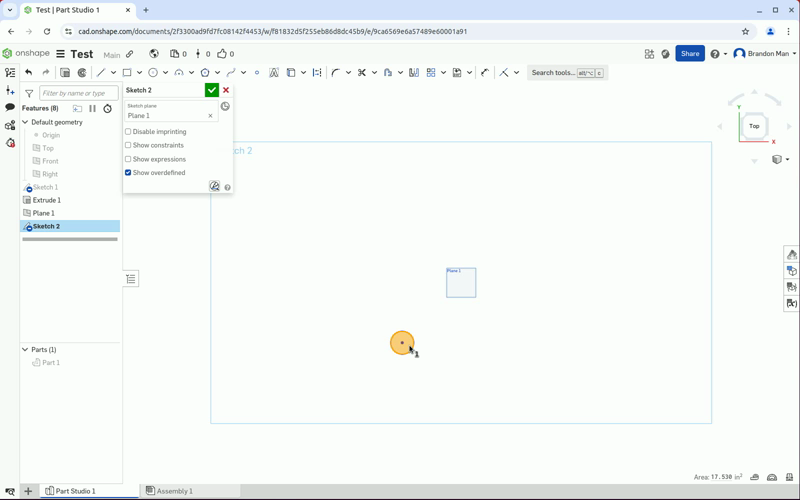
mouse_move(73, 352)
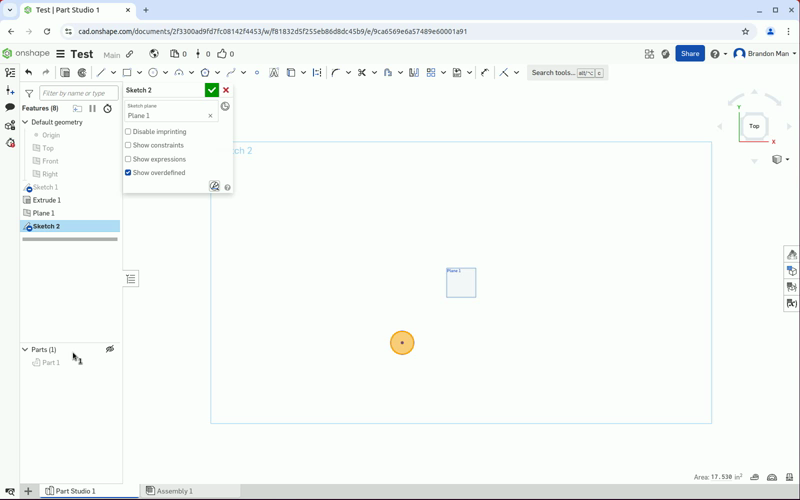
key(shift+y)
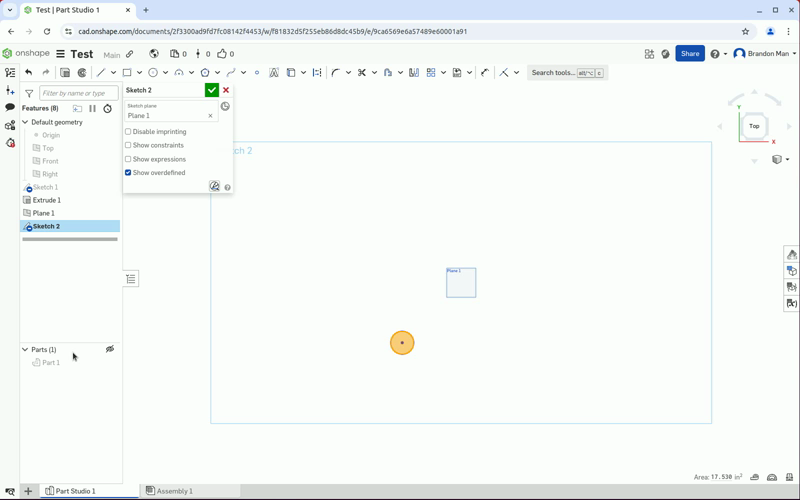
key(shift+e)
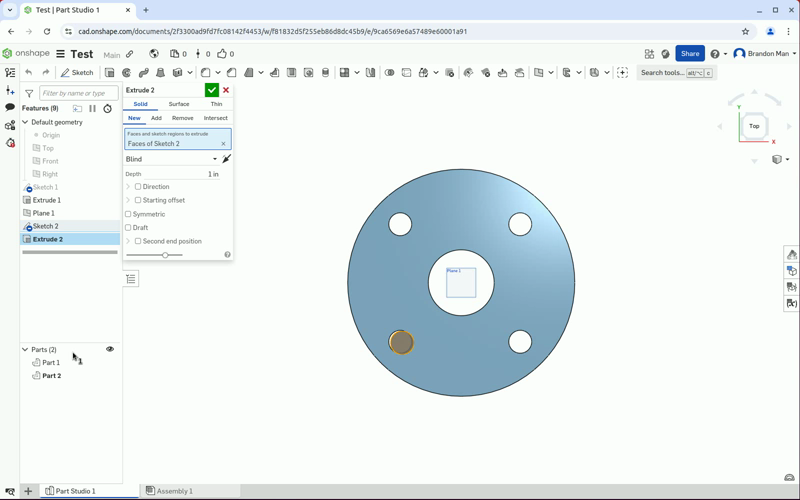
mouse_move(143, 106)
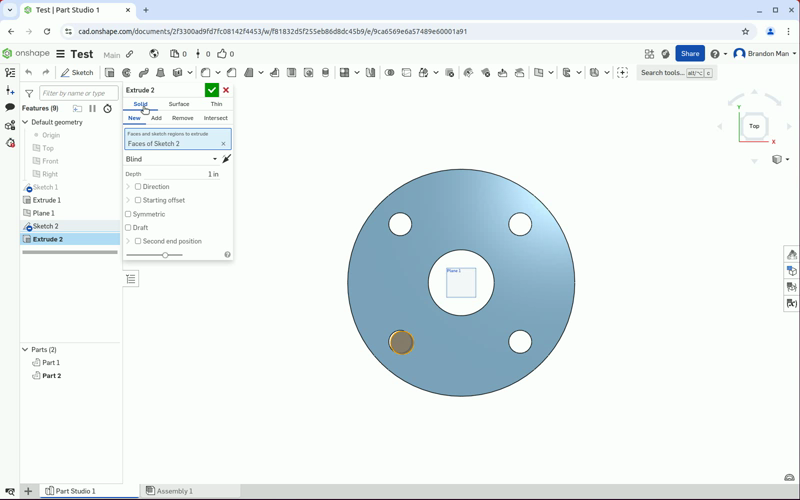
click(143, 106)
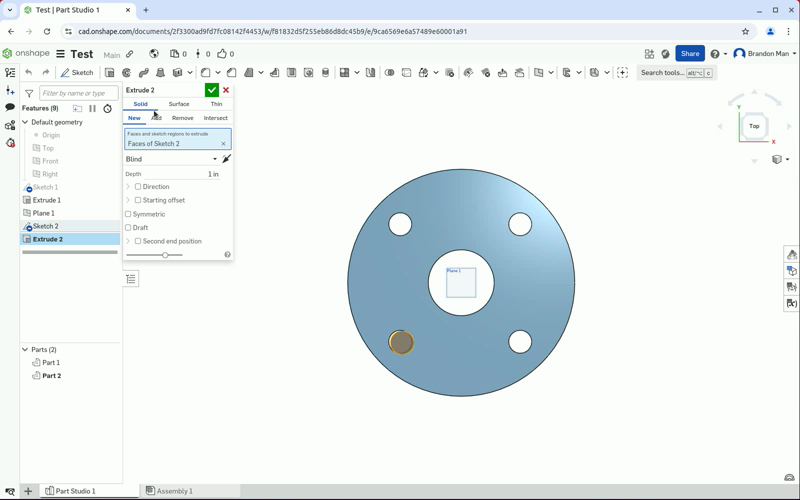
mouse_move(186, 120)
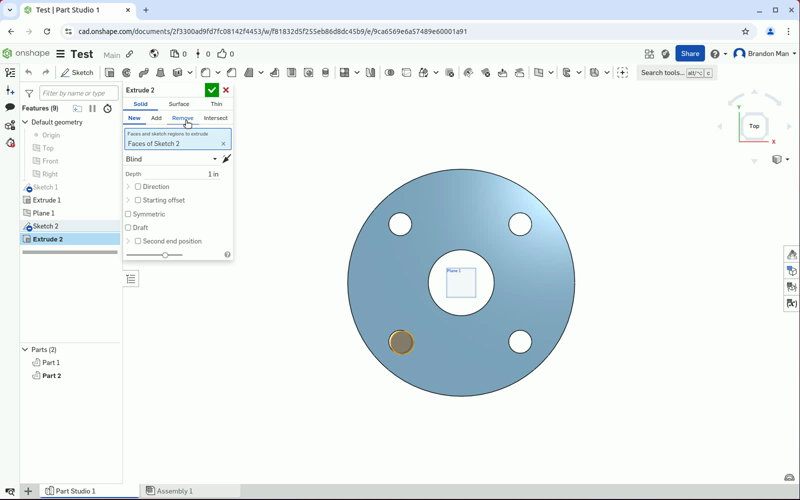
click(186, 120)
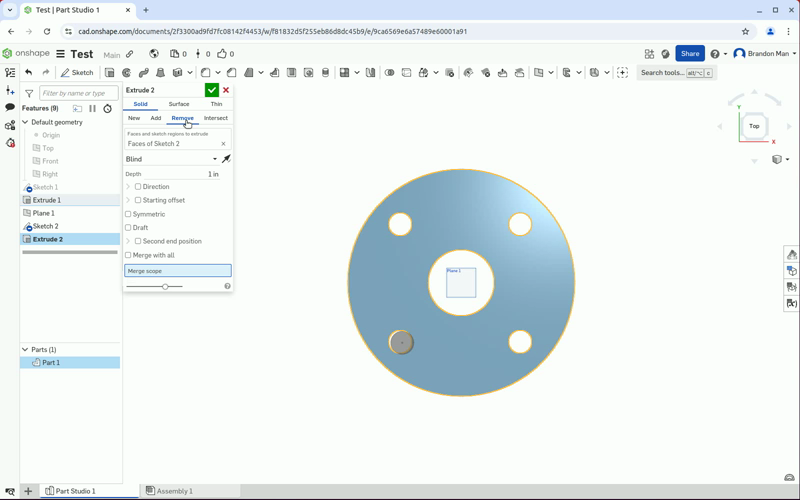
key(tab, 4)
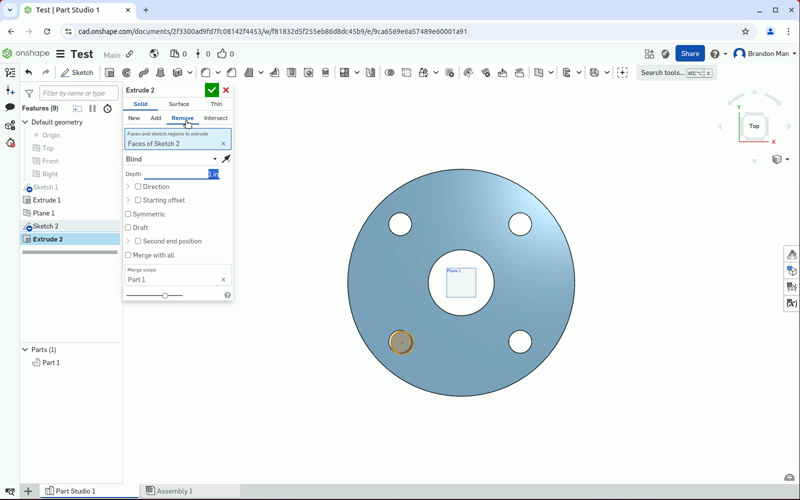
text(1.926)
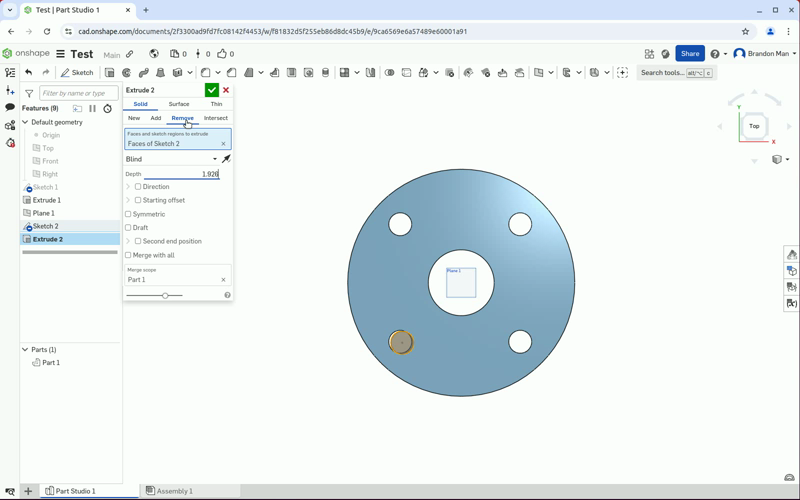
key(tab, 6)
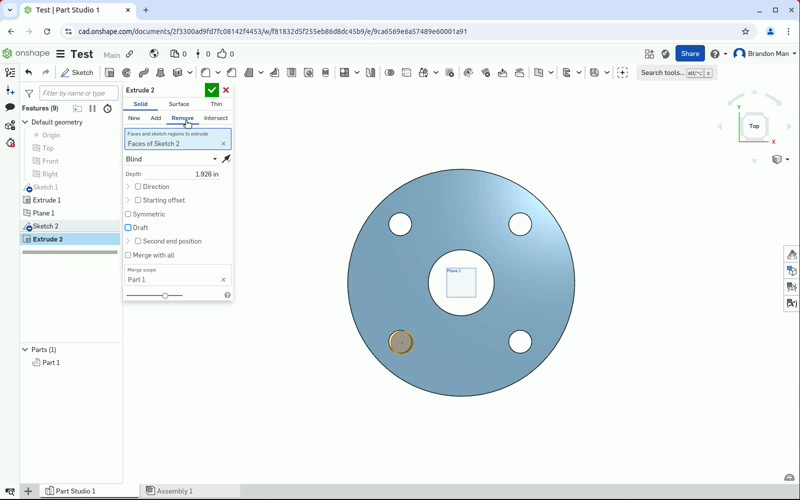
key(space)
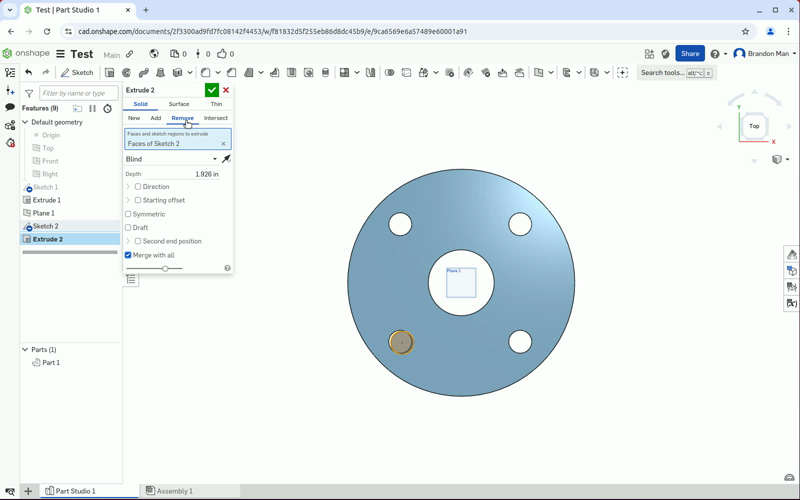
key(enter)
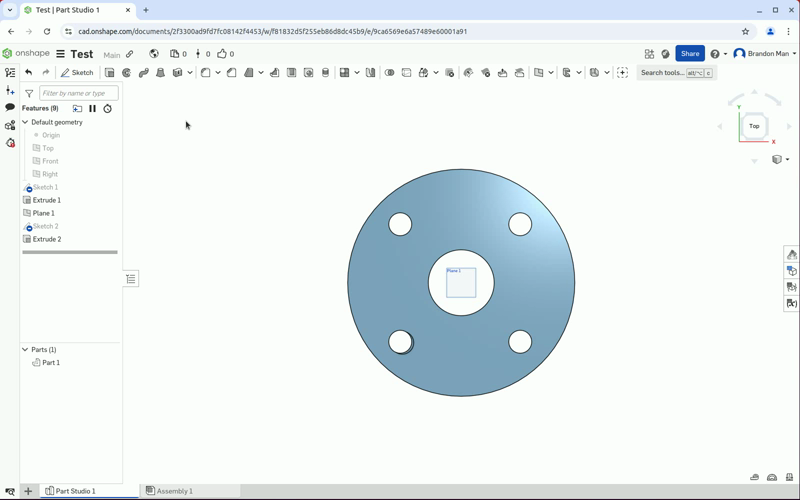
key(shift+h)
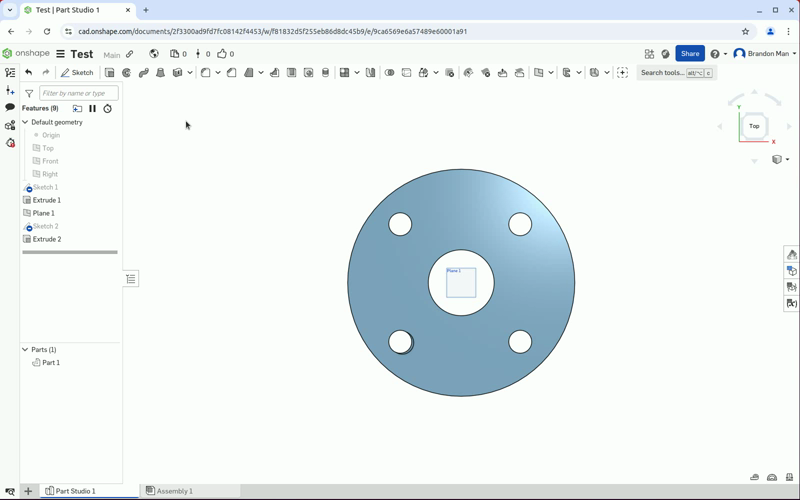
key(shift+h)
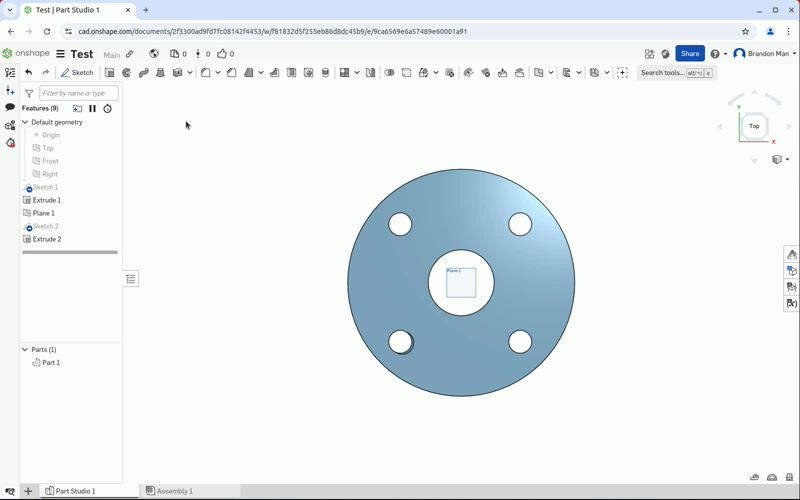
mouse_move(73, 189)
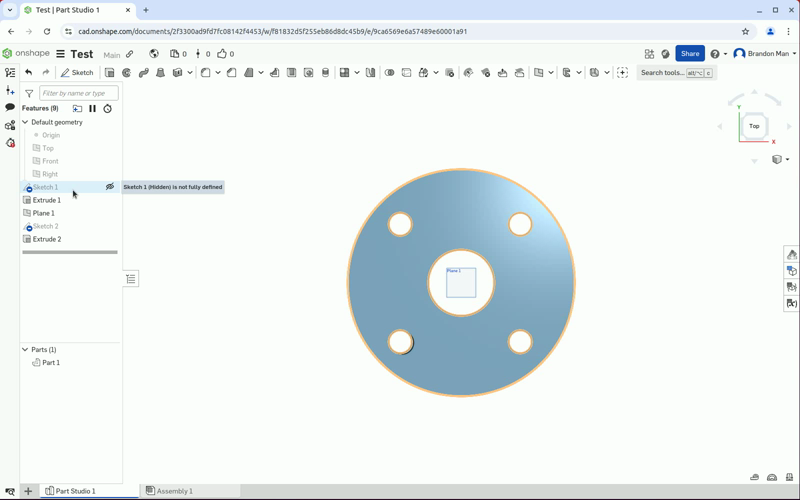
click(73, 189)
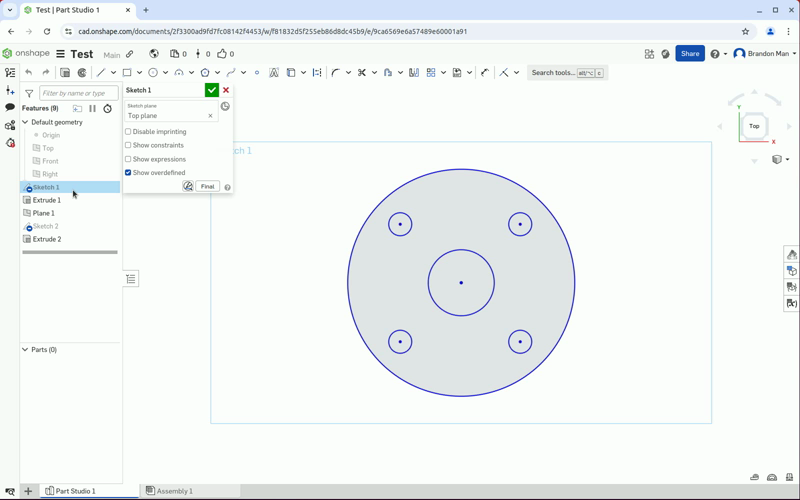
mouse_move(229, 92)
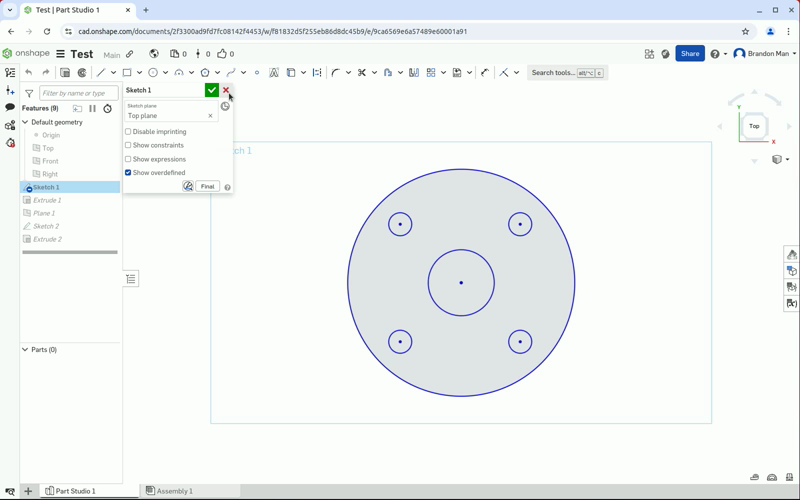
click(229, 92)
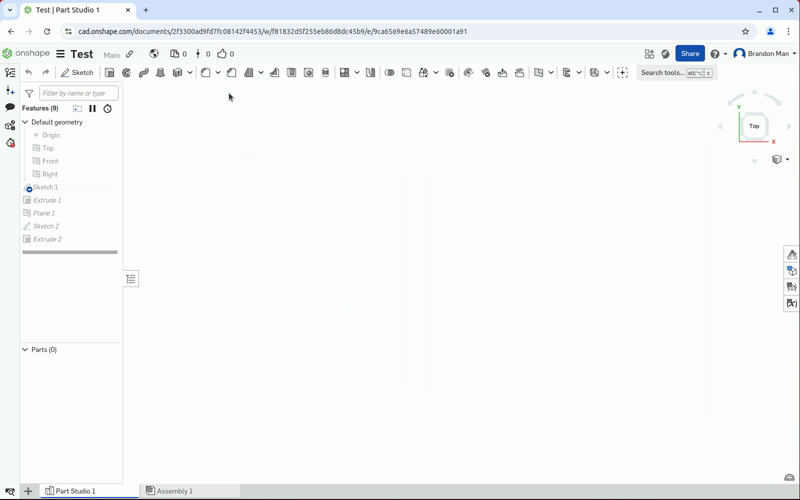
key(shift+s)
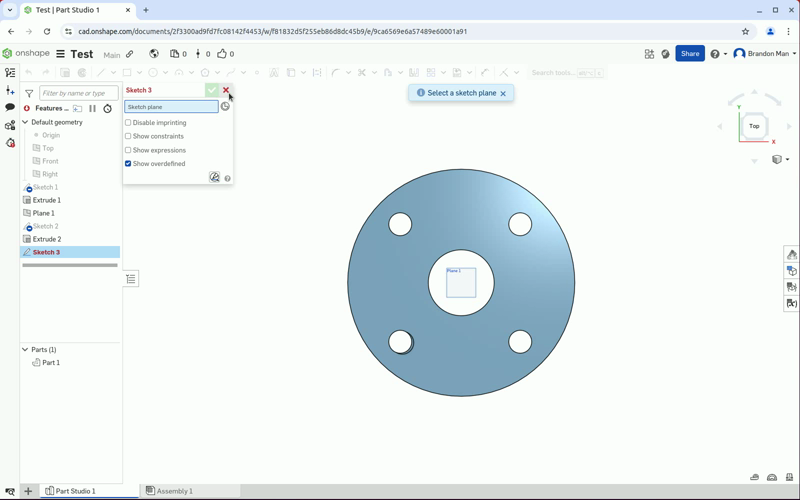
mouse_move(73, 215)
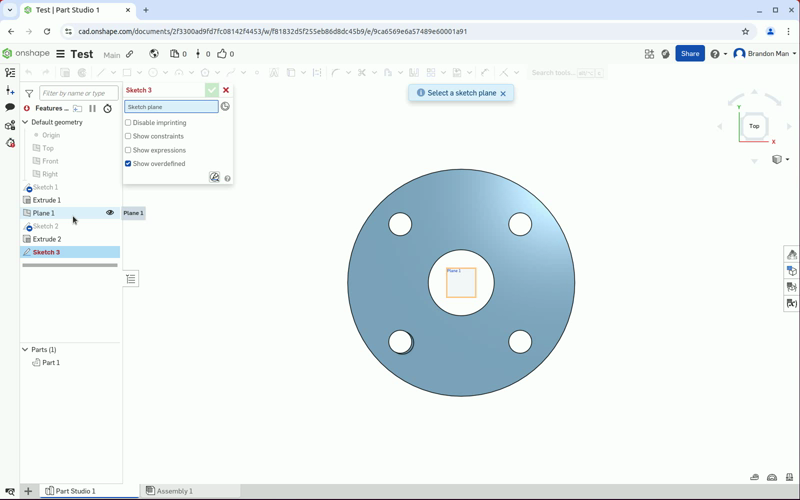
click(73, 215)
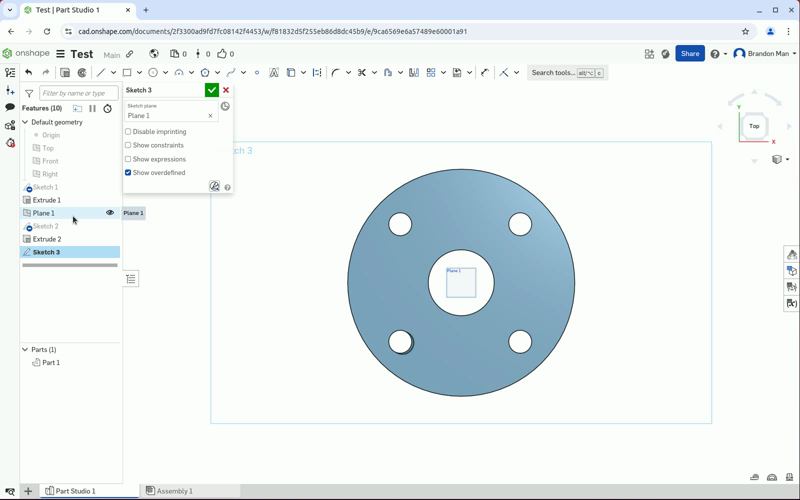
mouse_move(73, 352)
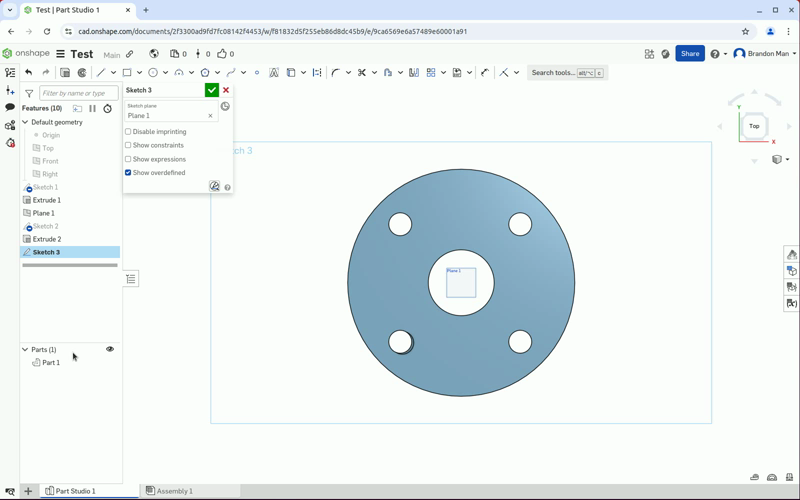
key(y)
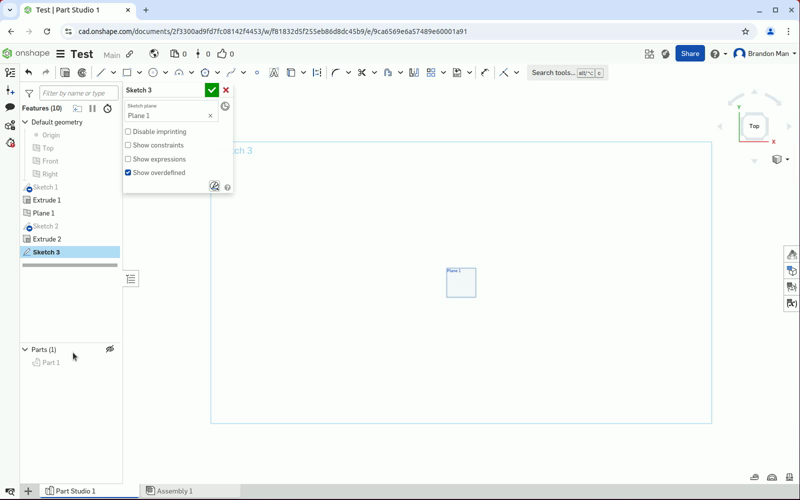
key(c)
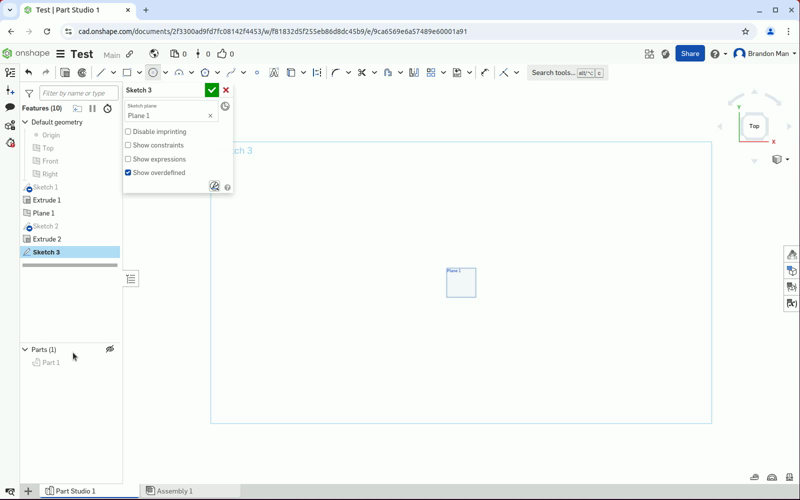
key_down(shift)
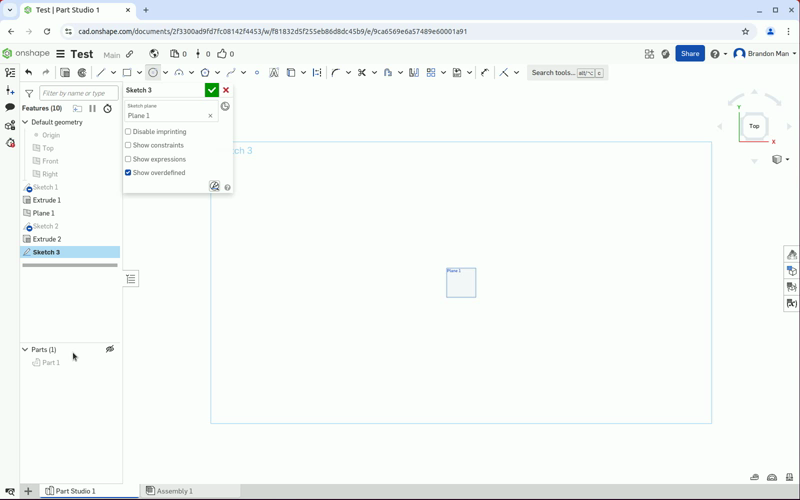
mouse_move(521, 223)
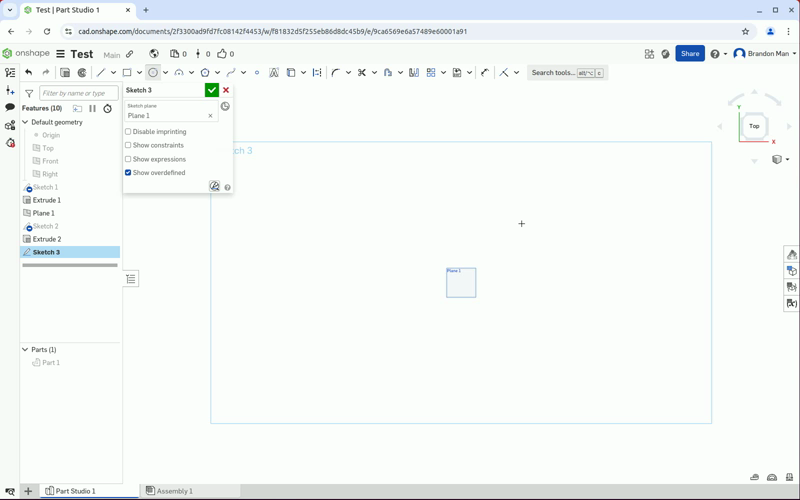
click(521, 223)
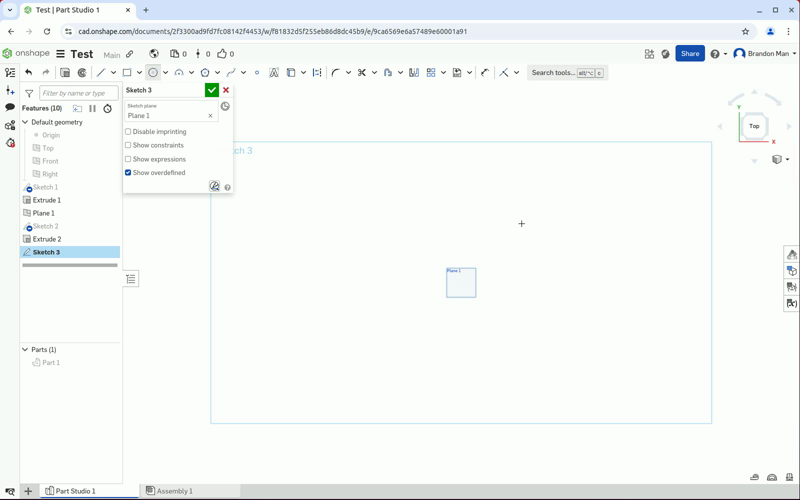
key_up(shift)
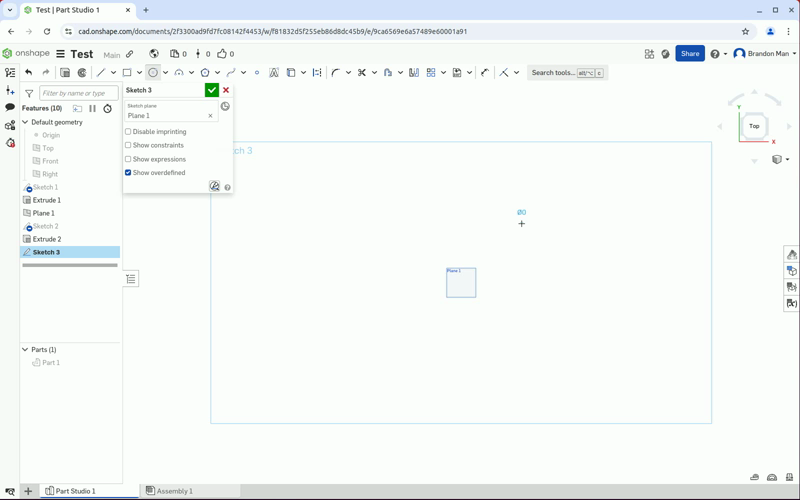
mouse_move(533, 223)
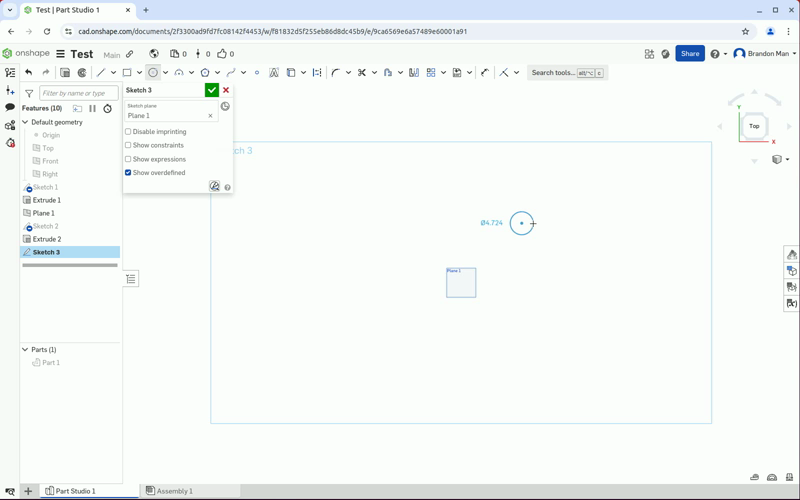
click(533, 223)
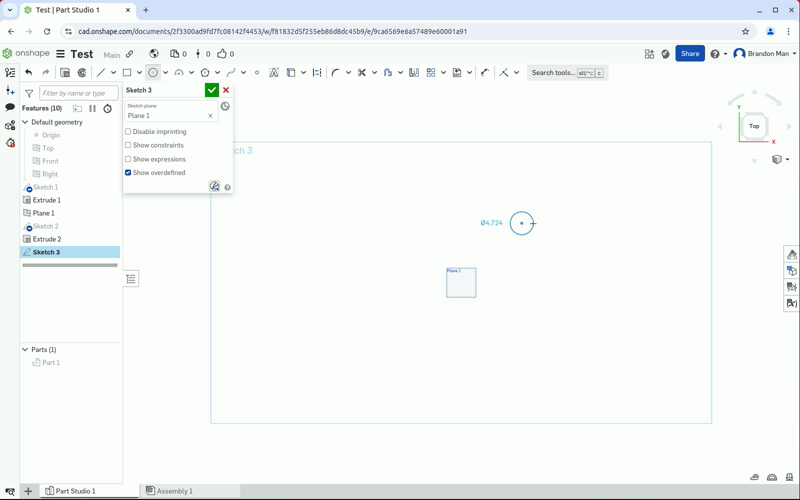
key(esc)
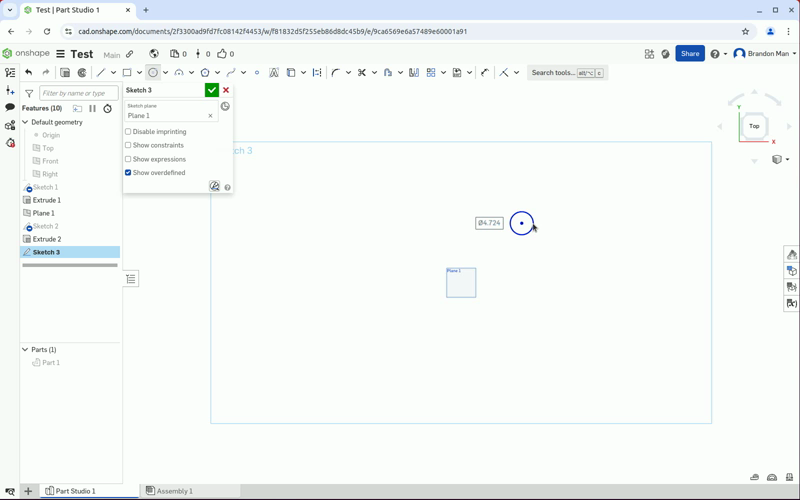
mouse_move(524, 220)
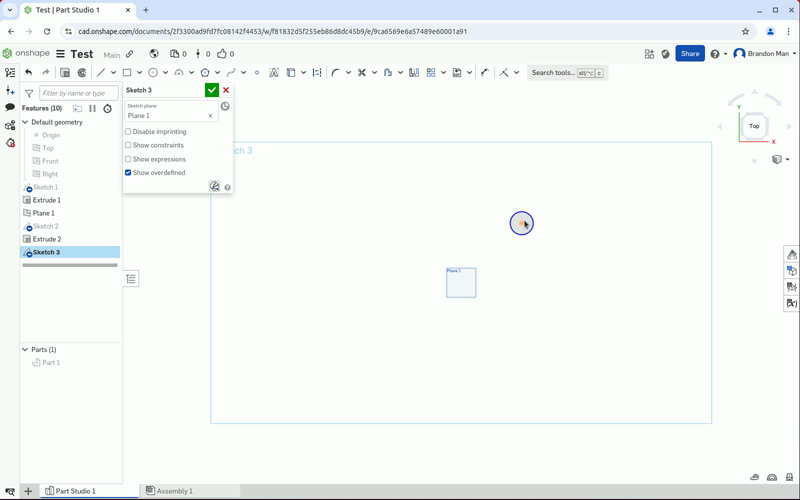
scroll(6)
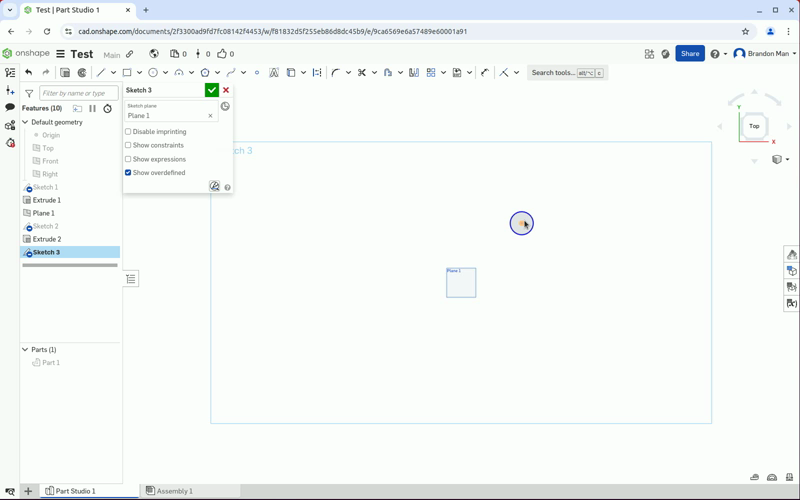
scroll(6)
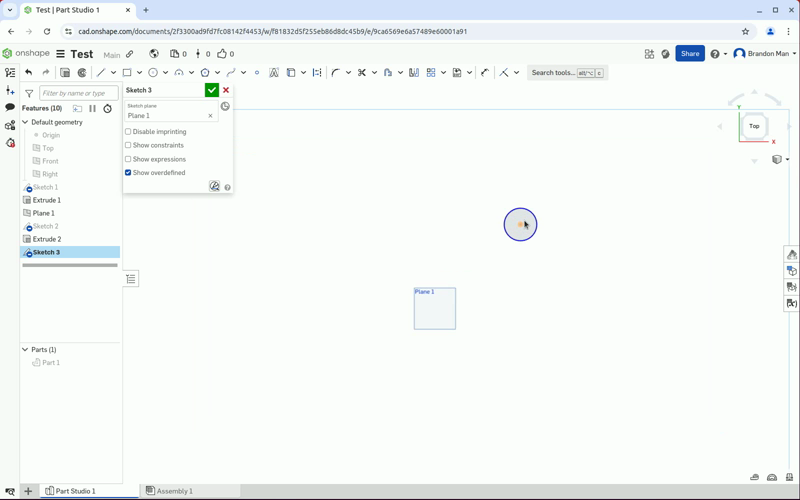
scroll(6)
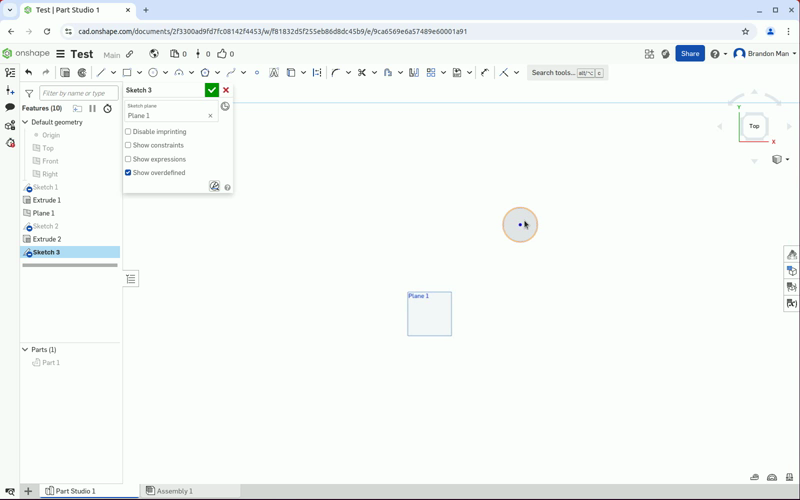
scroll(6)
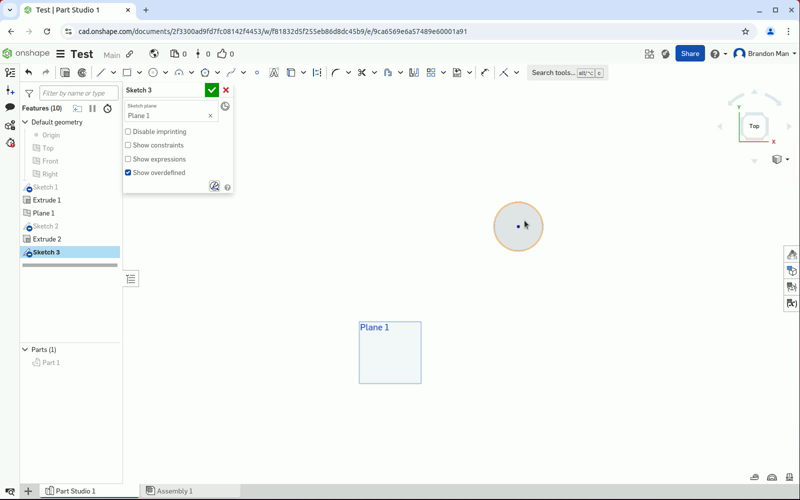
scroll(6)
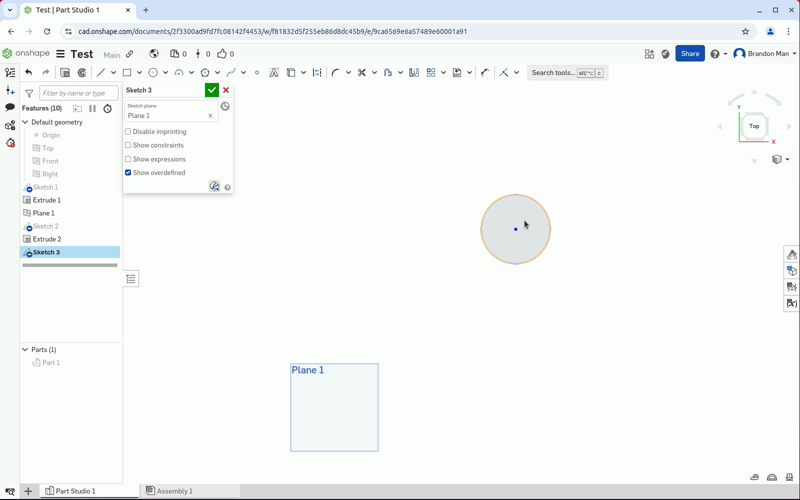
scroll(6)
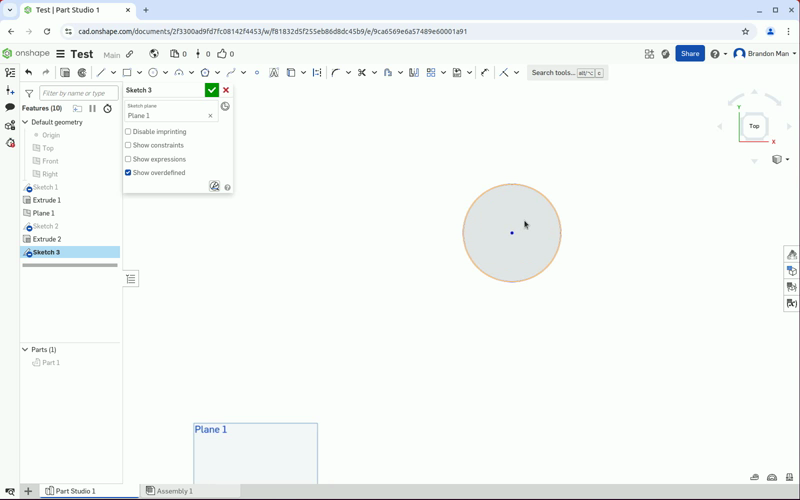
scroll(6)
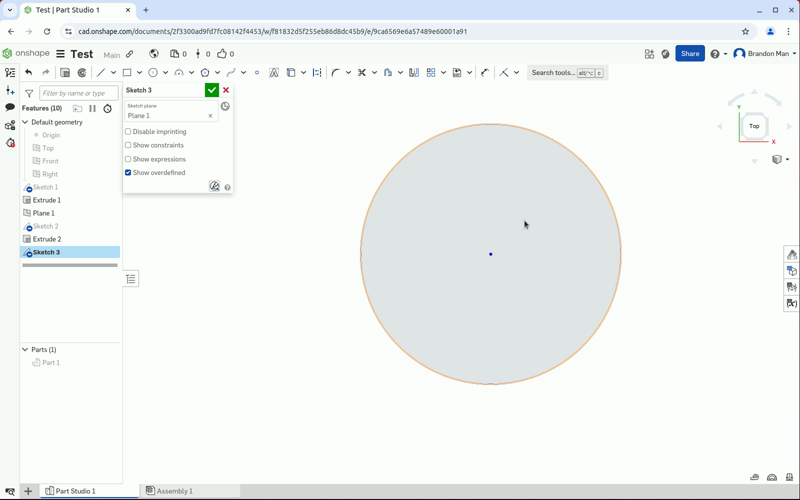
click(524, 220)
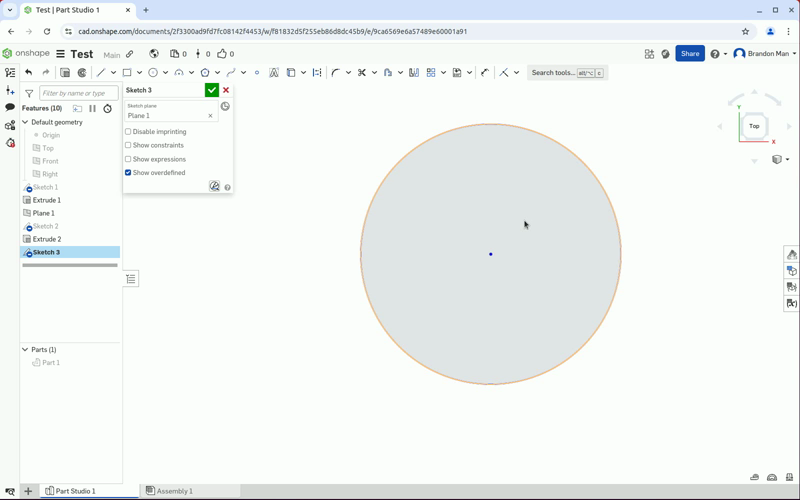
scroll(-6)
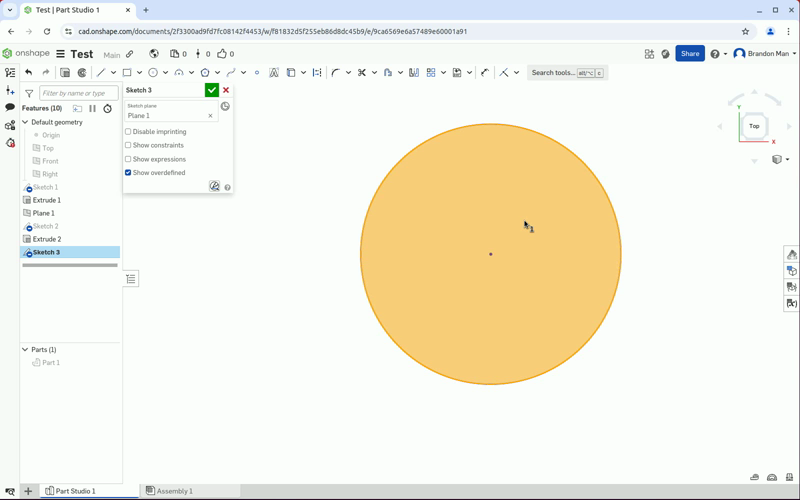
scroll(-6)
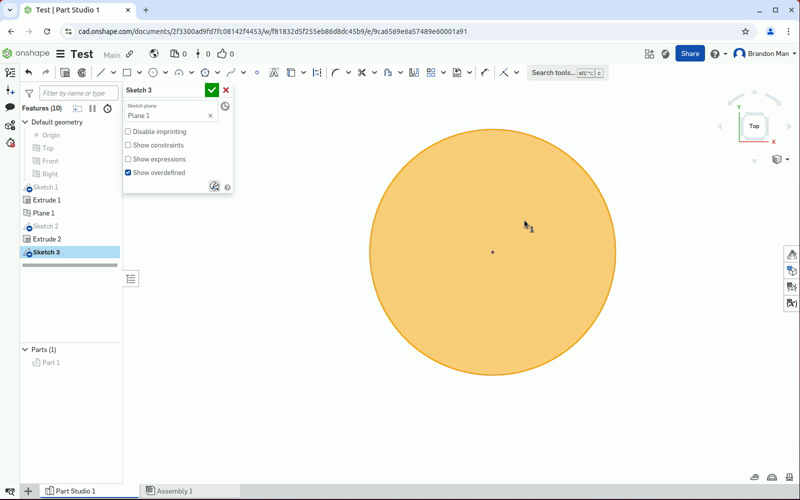
scroll(-6)
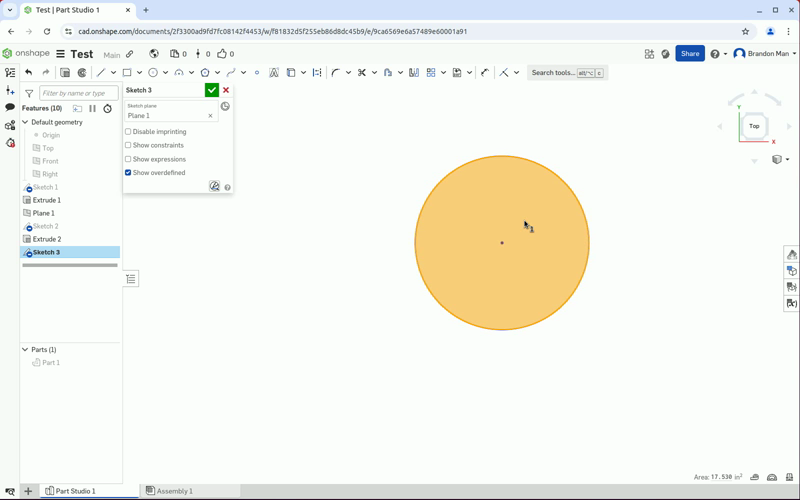
scroll(-6)
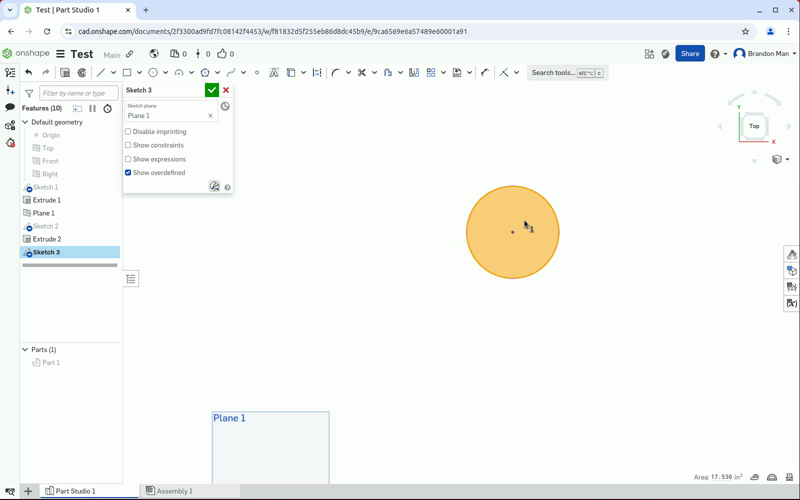
scroll(-6)
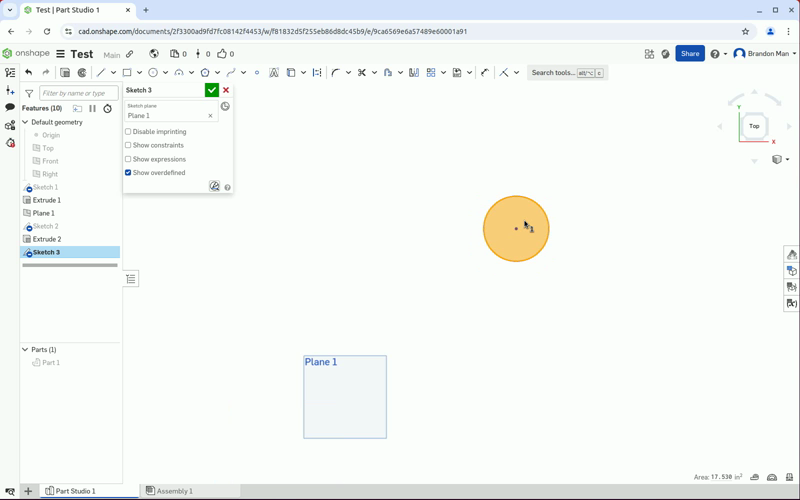
scroll(-6)
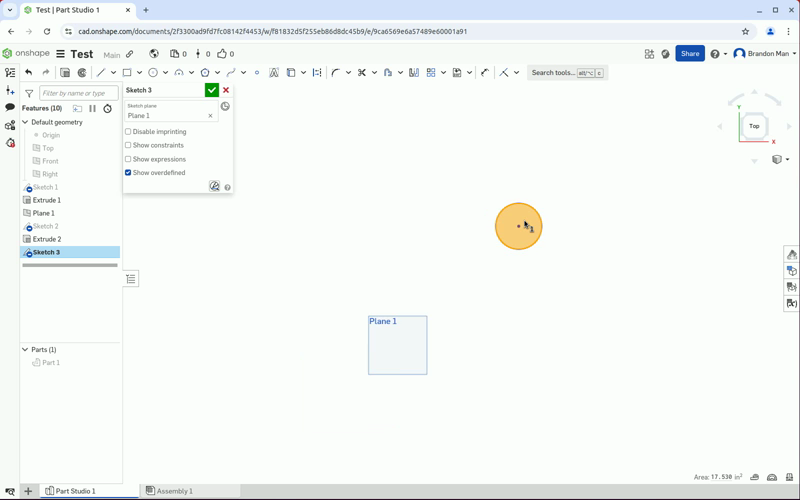
scroll(-6)
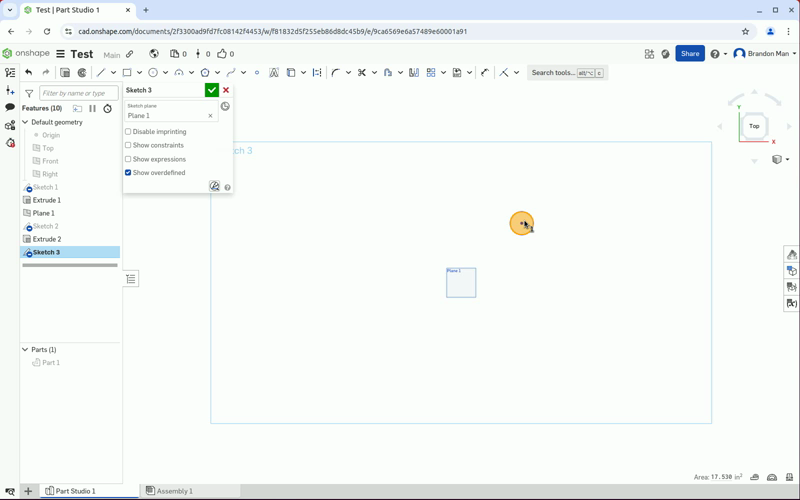
mouse_move(73, 352)
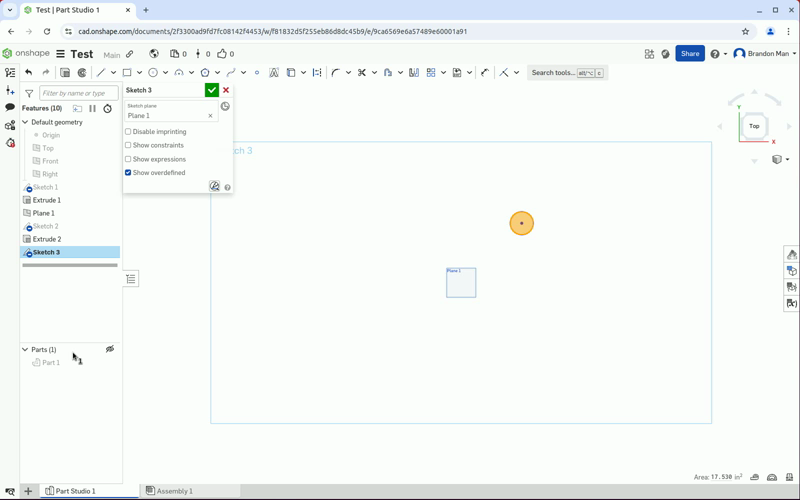
key(shift+y)
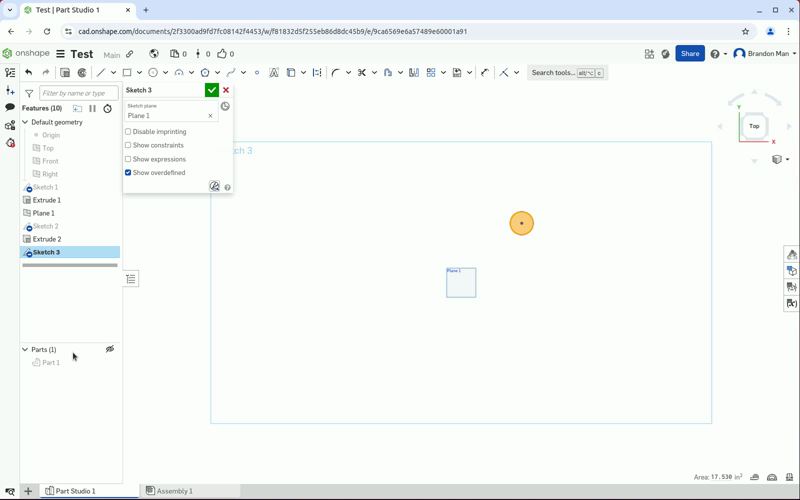
key(shift+e)
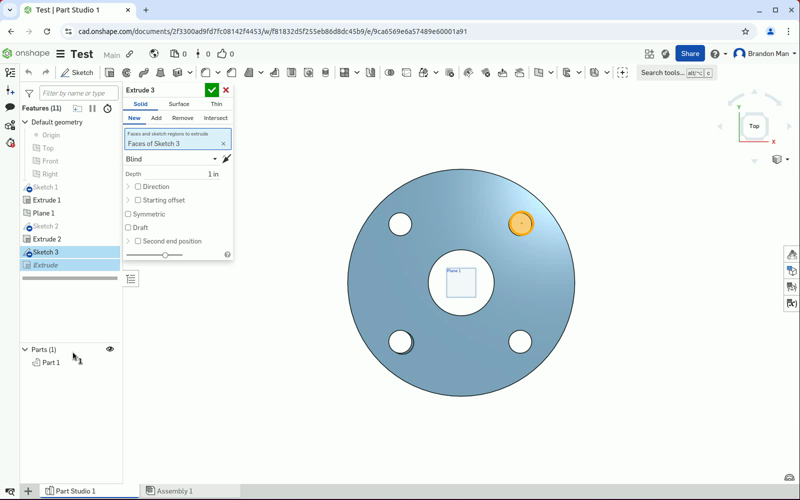
mouse_move(143, 106)
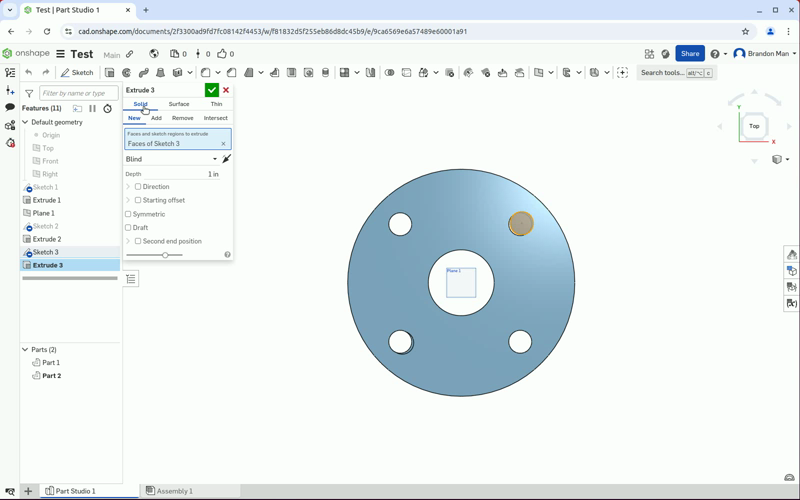
click(143, 106)
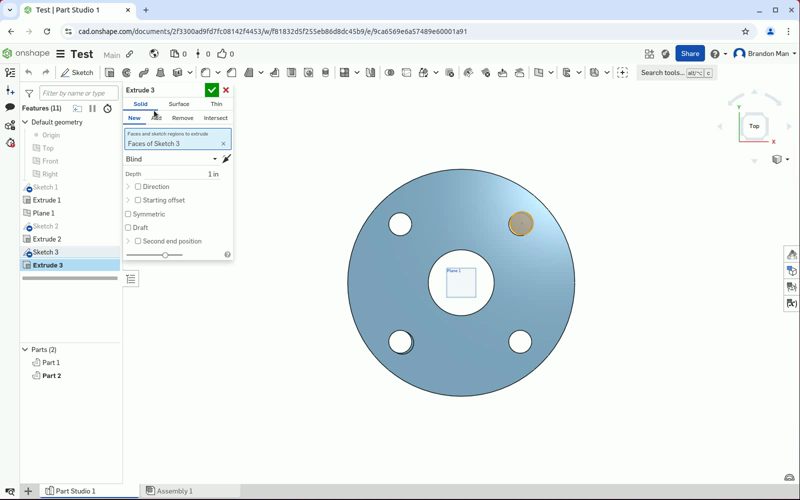
mouse_move(186, 120)
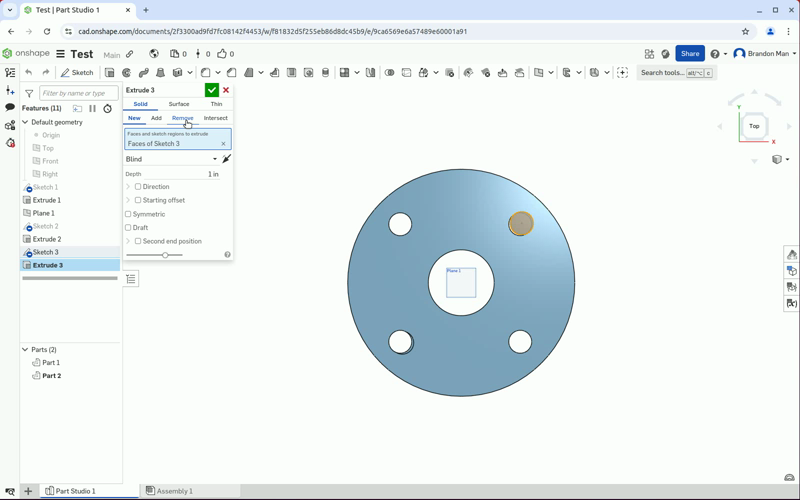
click(186, 120)
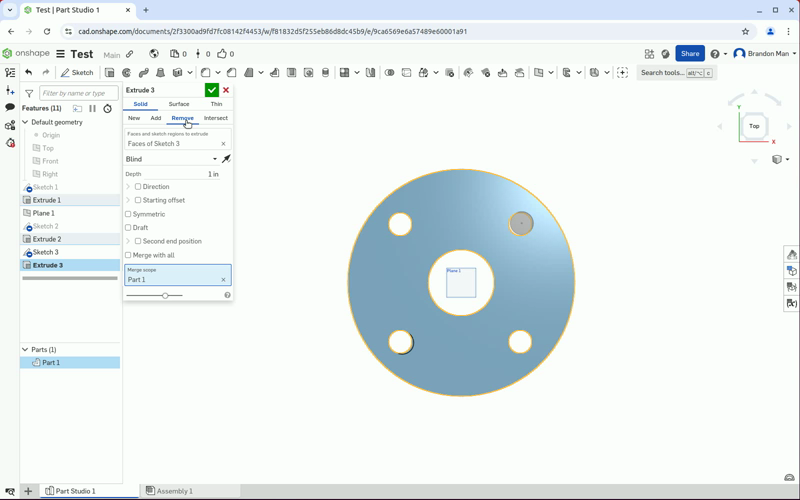
key(tab, 4)
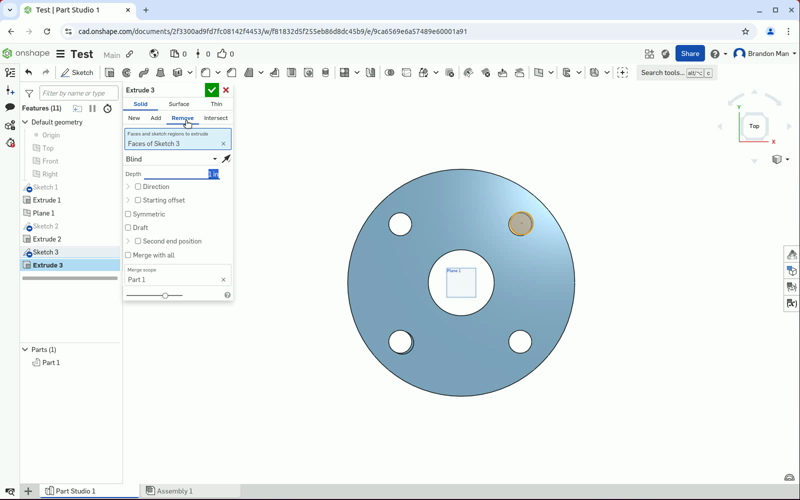
text(1.926)
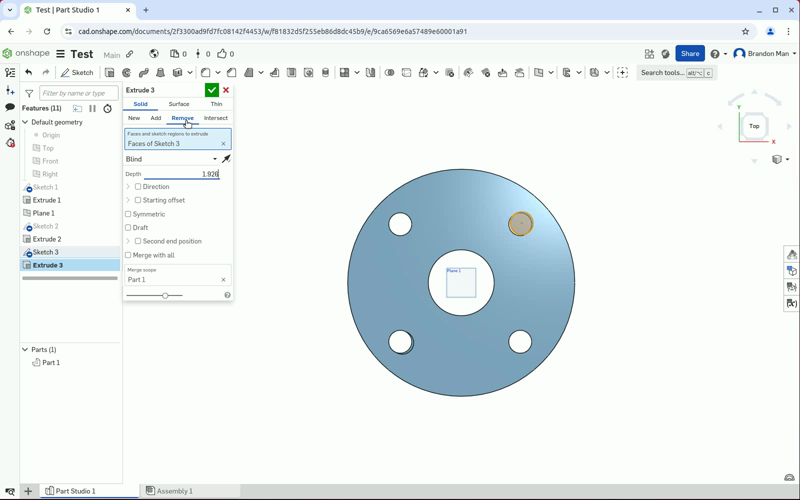
key(tab, 6)
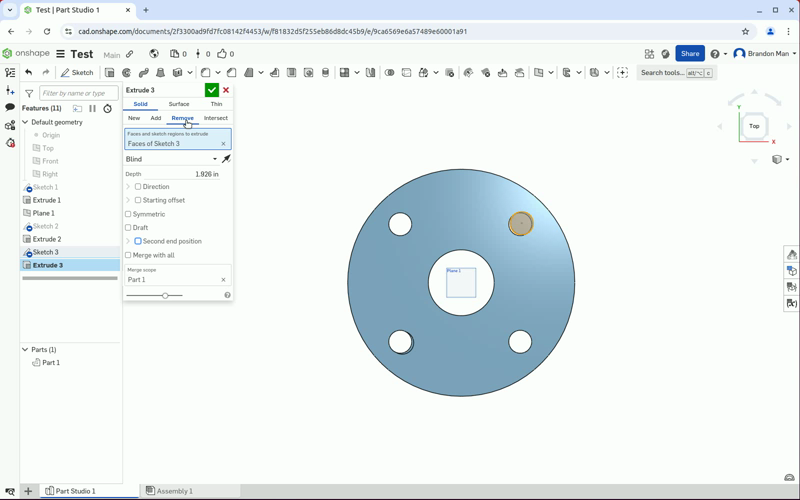
key(space)
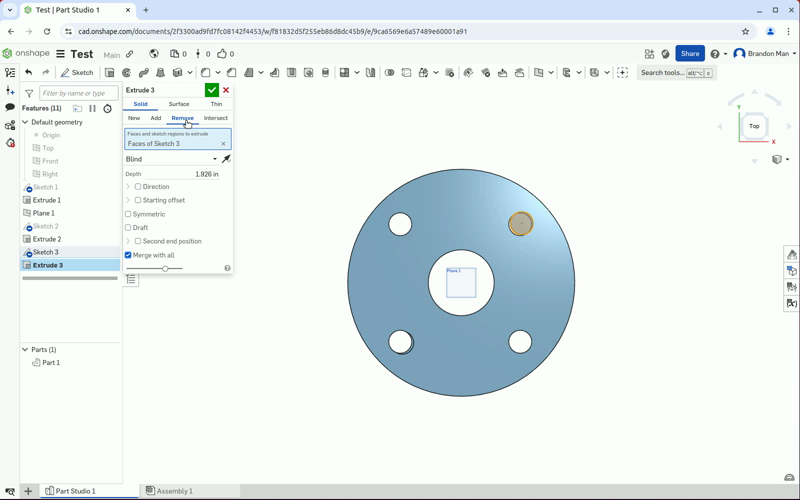
key(enter)
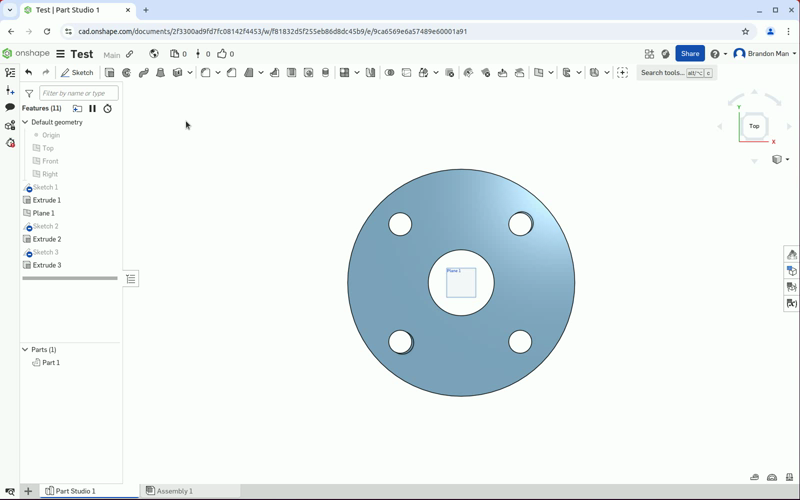
key(shift+h)
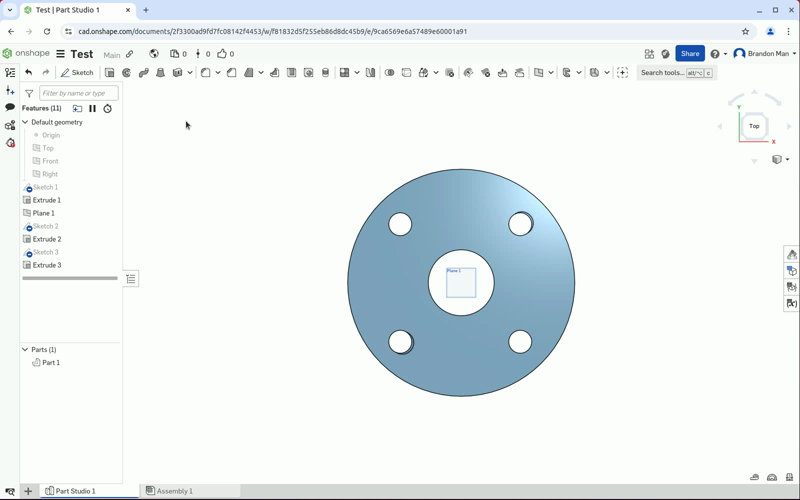
key(shift+h)
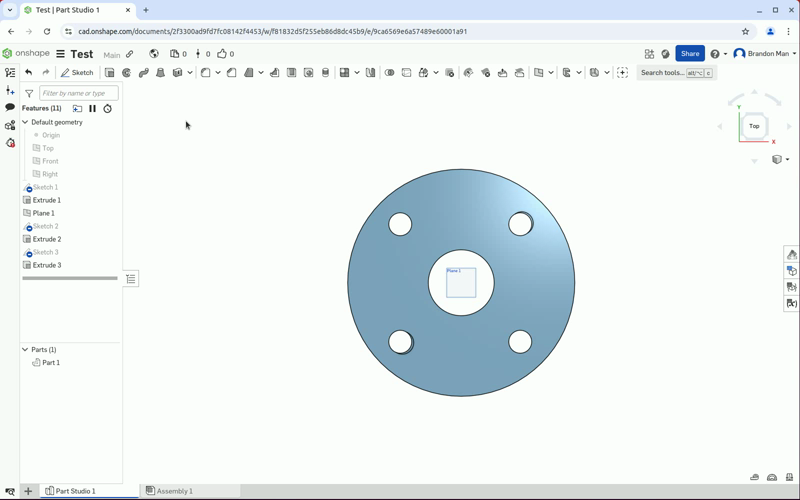
mouse_move(73, 189)
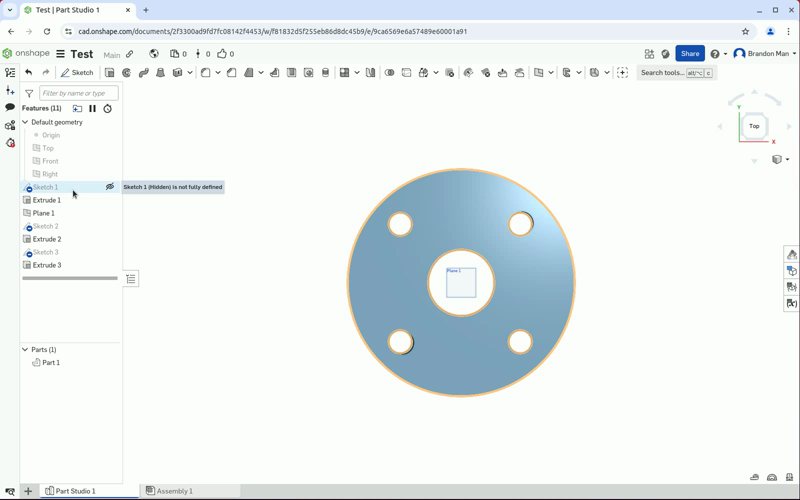
click(73, 189)
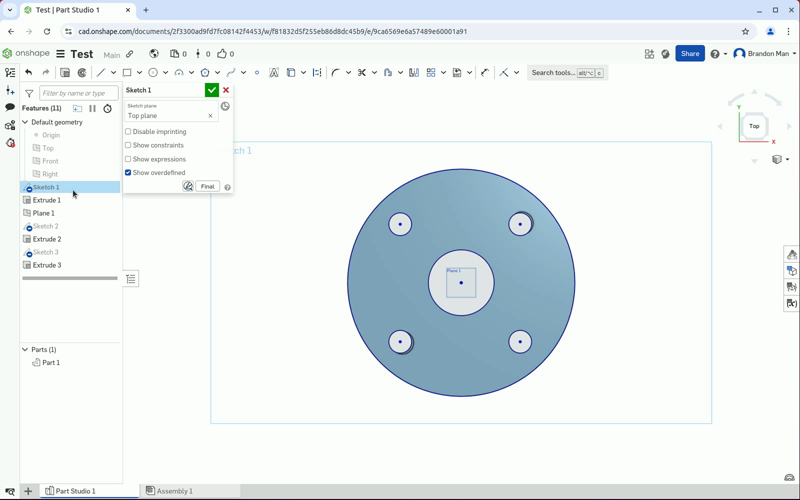
mouse_move(229, 92)
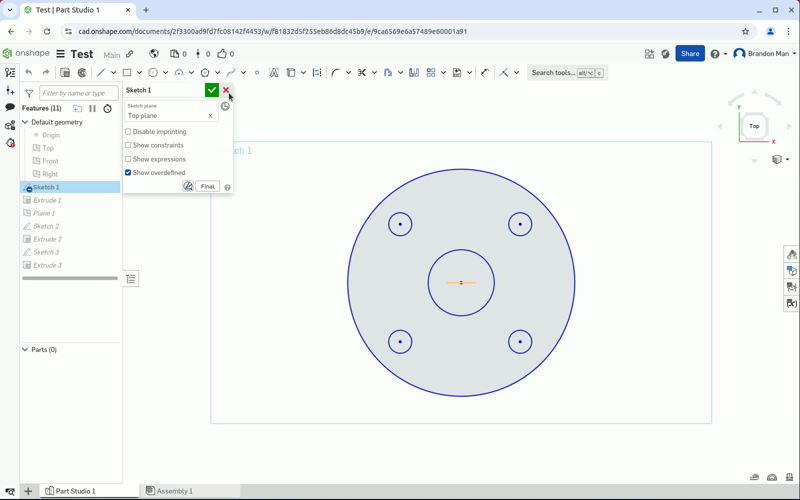
click(229, 92)
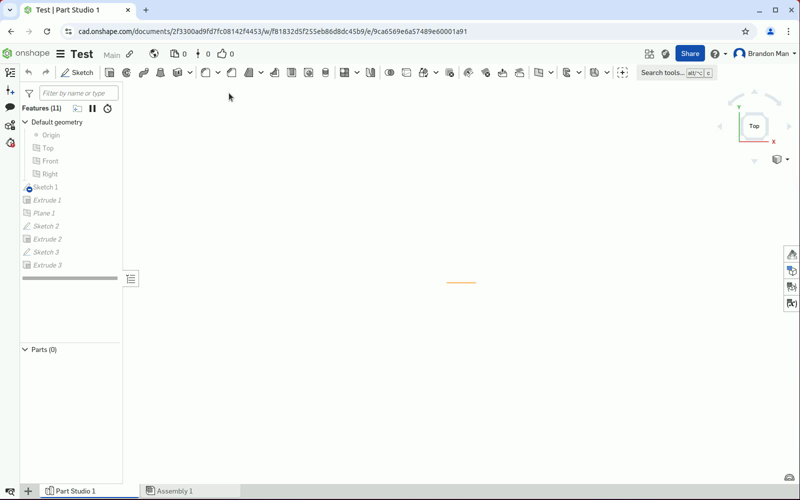
key(shift+s)
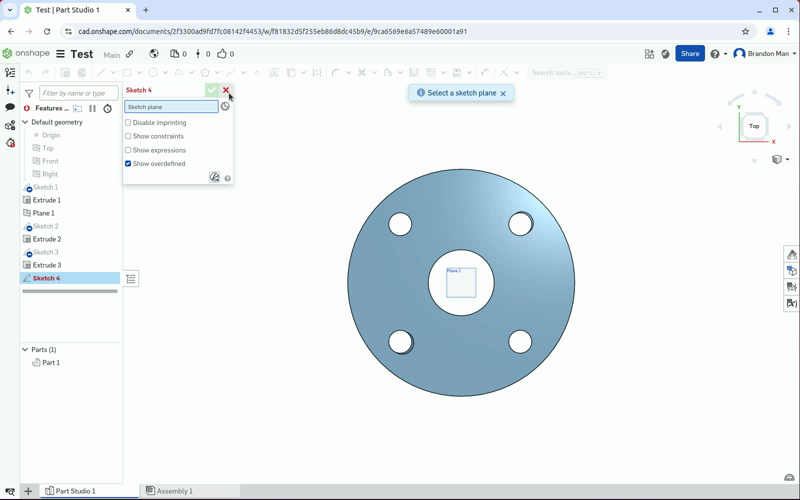
mouse_move(73, 215)
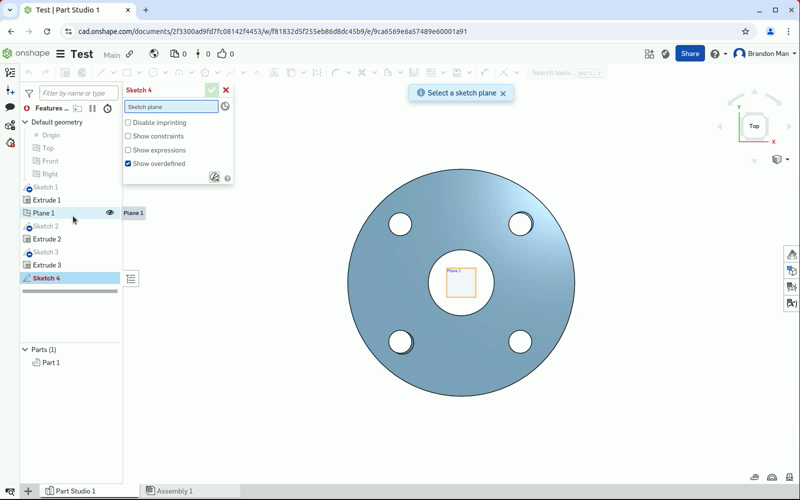
click(73, 215)
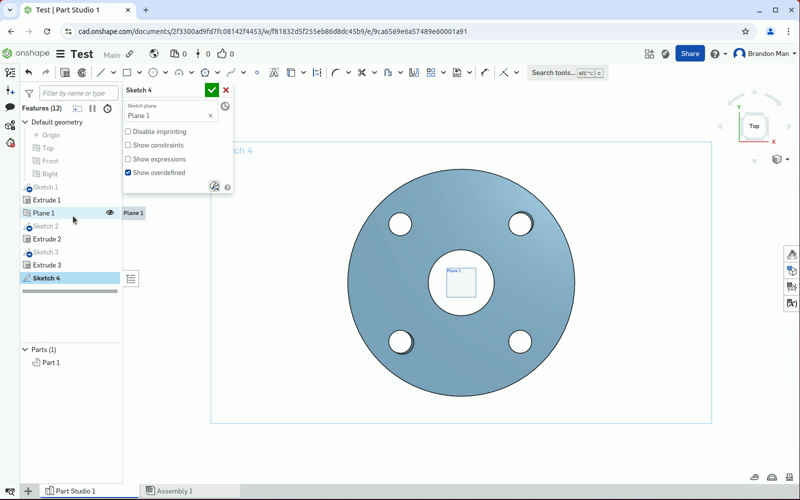
mouse_move(73, 352)
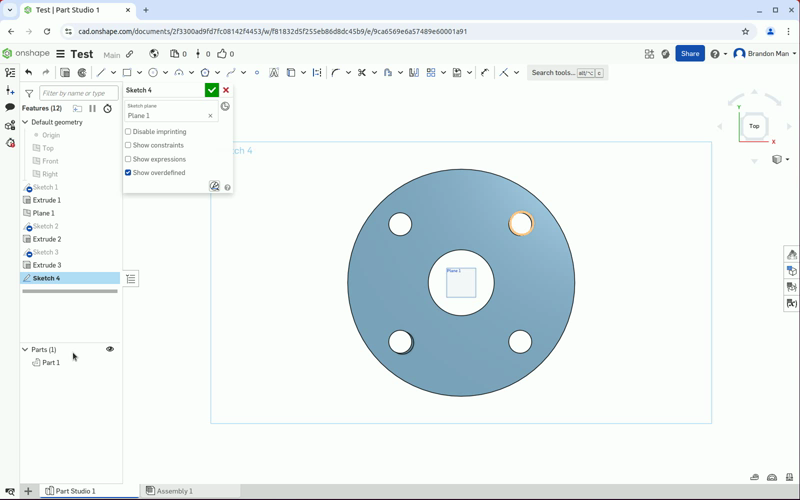
key(y)
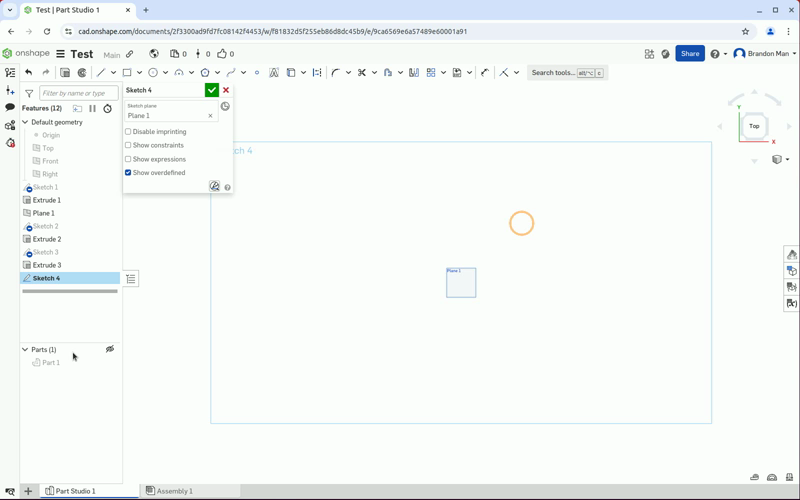
key(c)
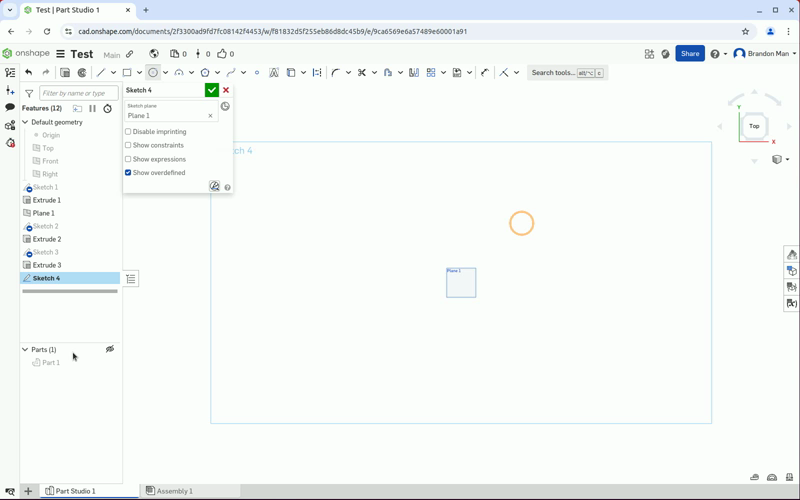
key_down(shift)
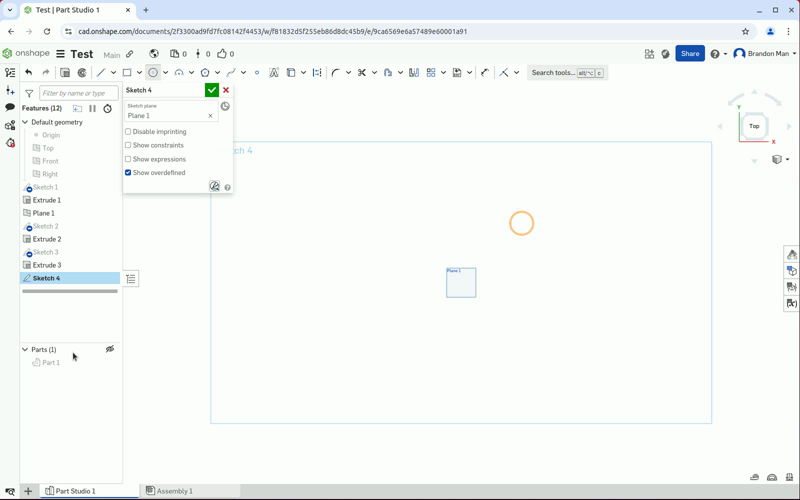
mouse_move(521, 223)
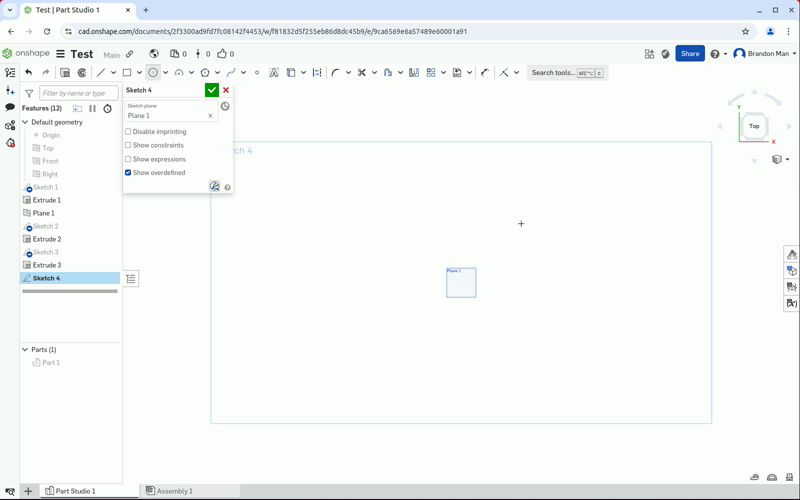
click(521, 223)
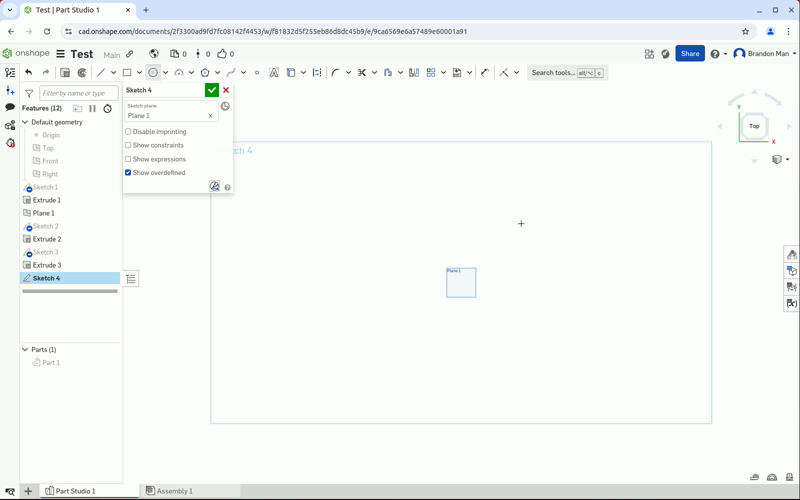
key_up(shift)
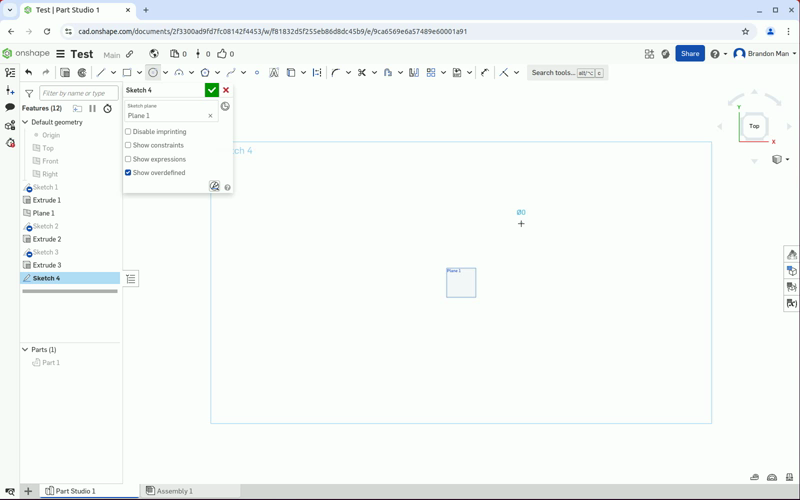
mouse_move(541, 223)
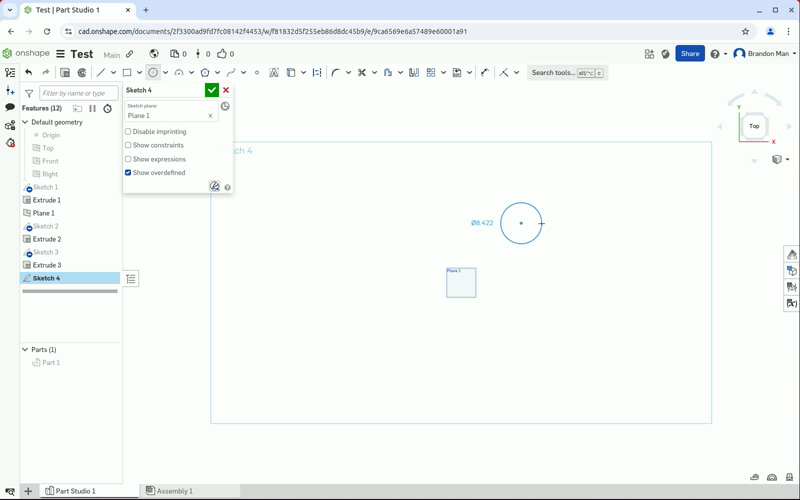
click(541, 223)
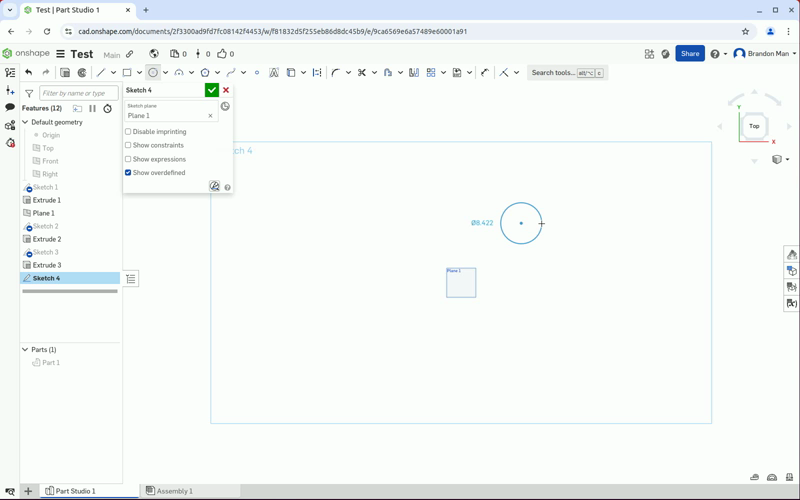
key(esc)
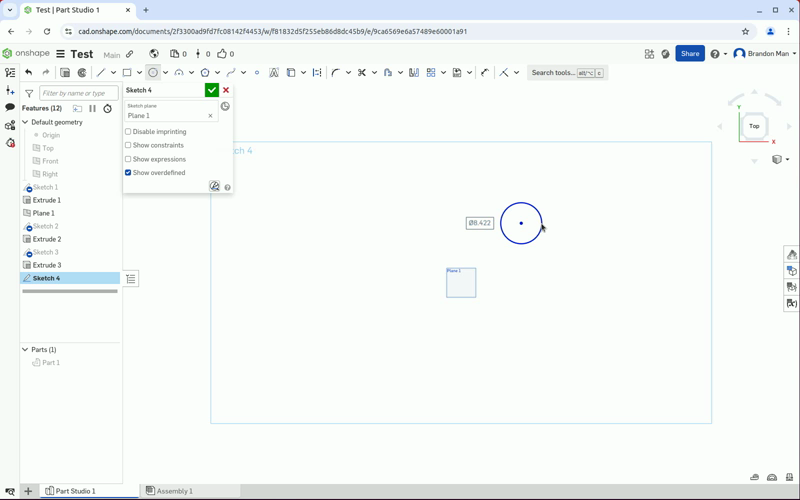
key(c)
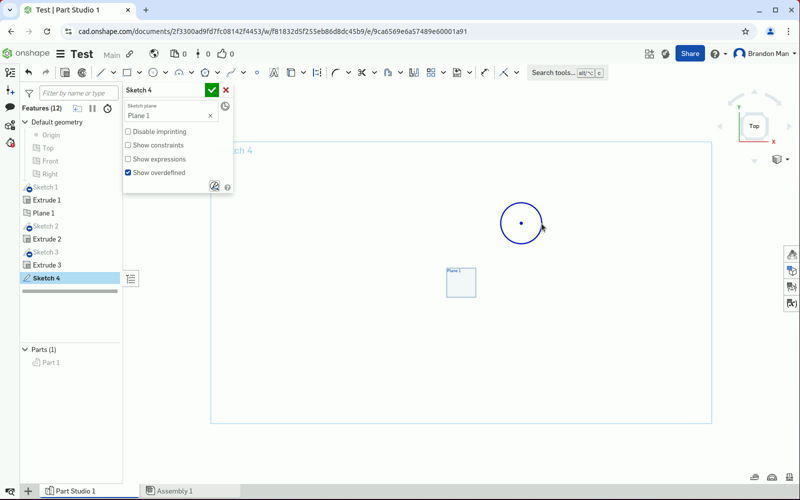
key_down(shift)
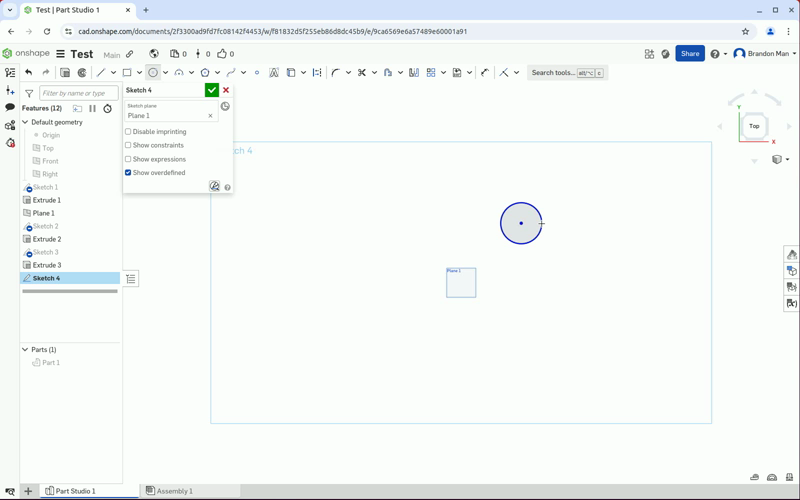
mouse_move(521, 223)
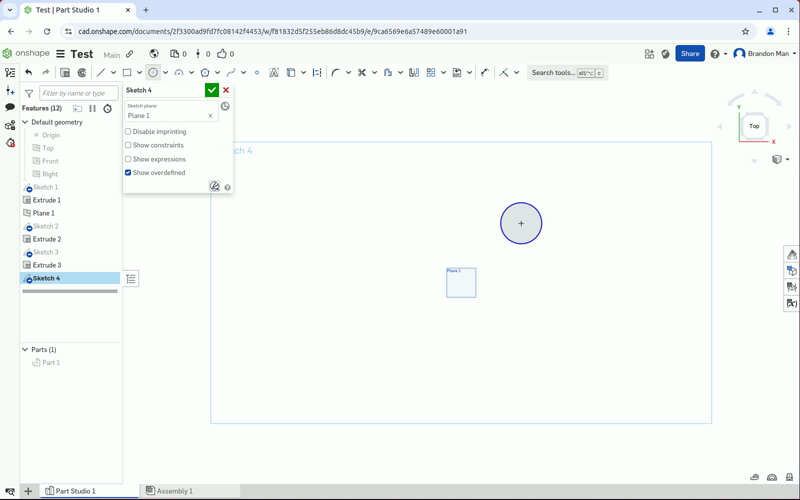
click(521, 223)
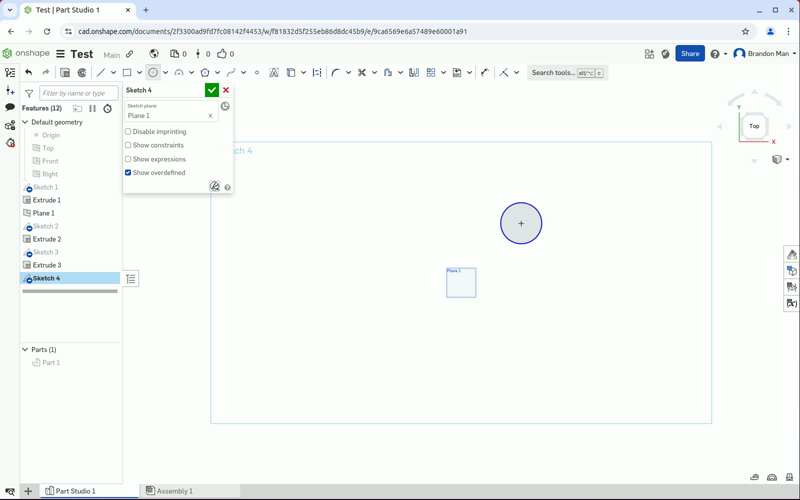
key_up(shift)
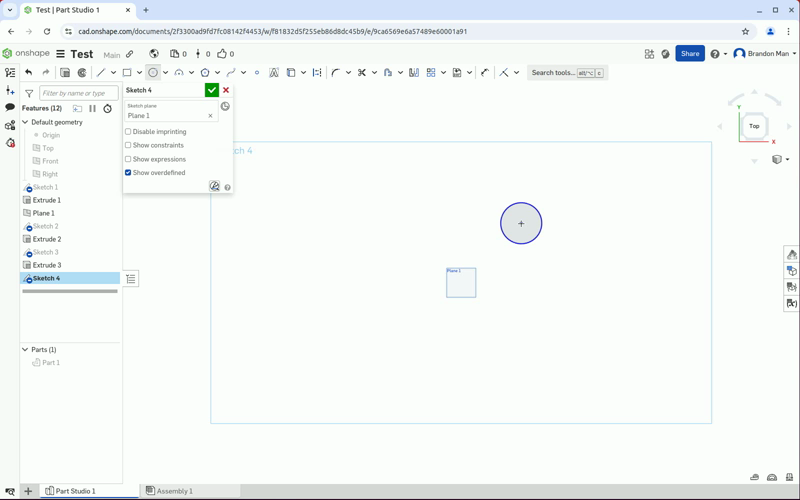
mouse_move(532, 223)
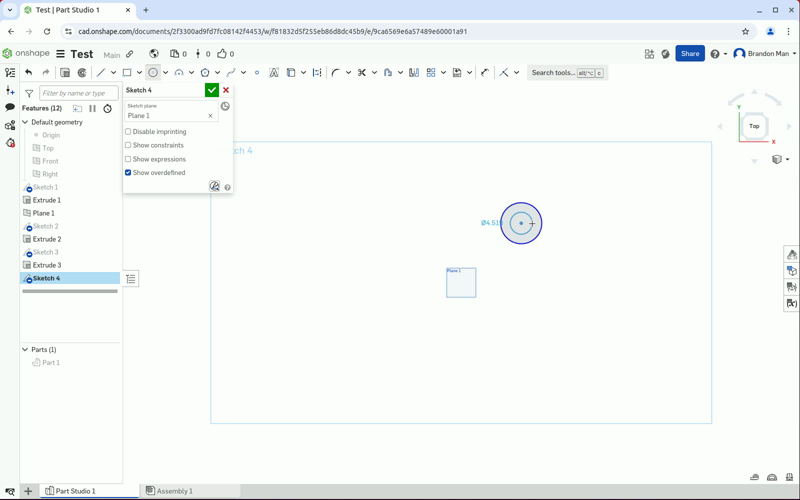
click(532, 223)
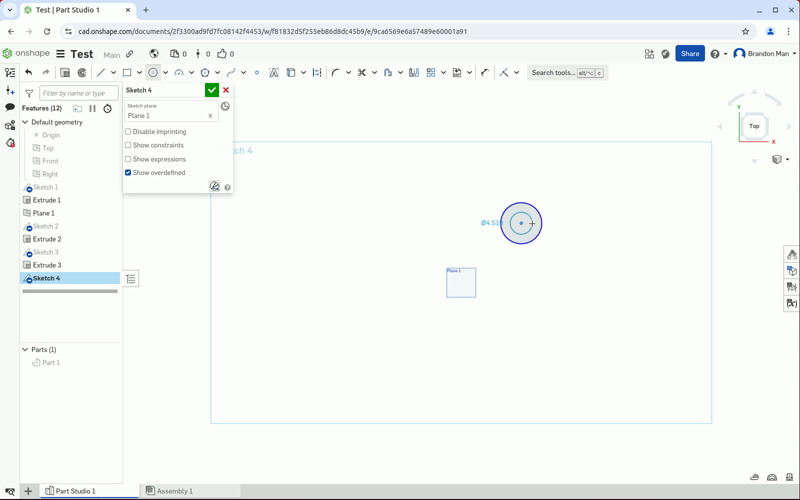
key(esc)
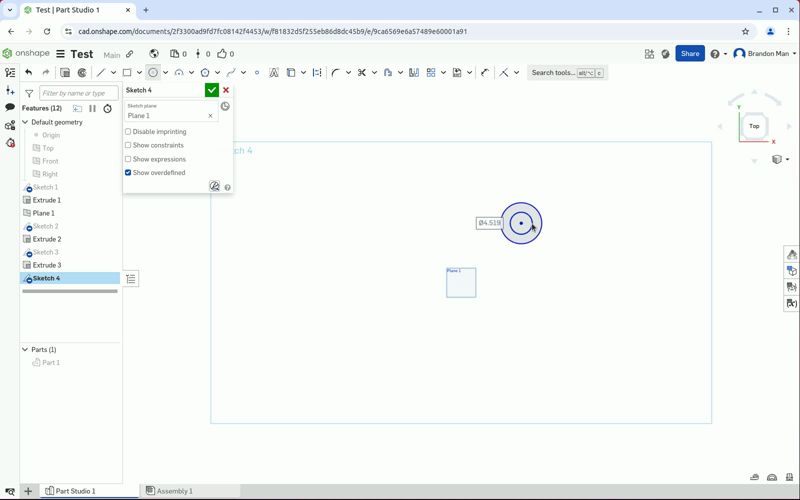
mouse_move(511, 240)
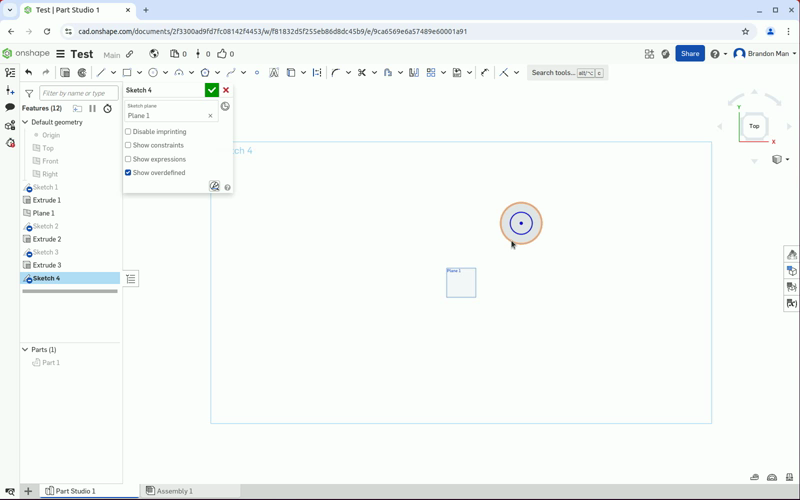
scroll(6)
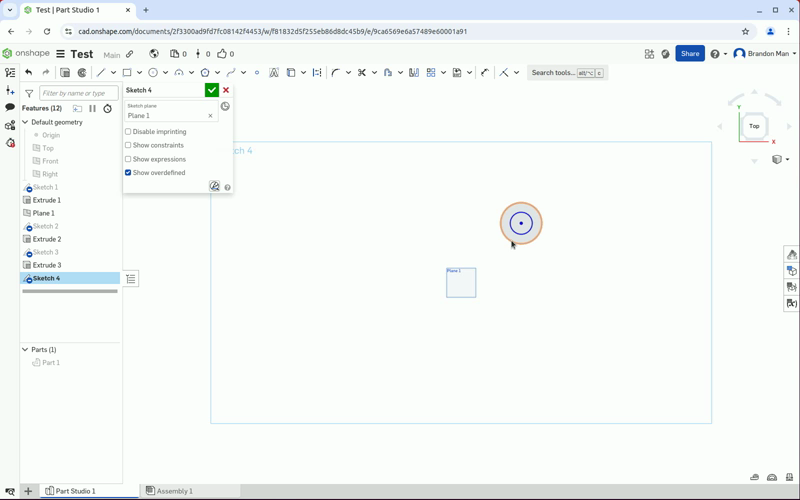
scroll(6)
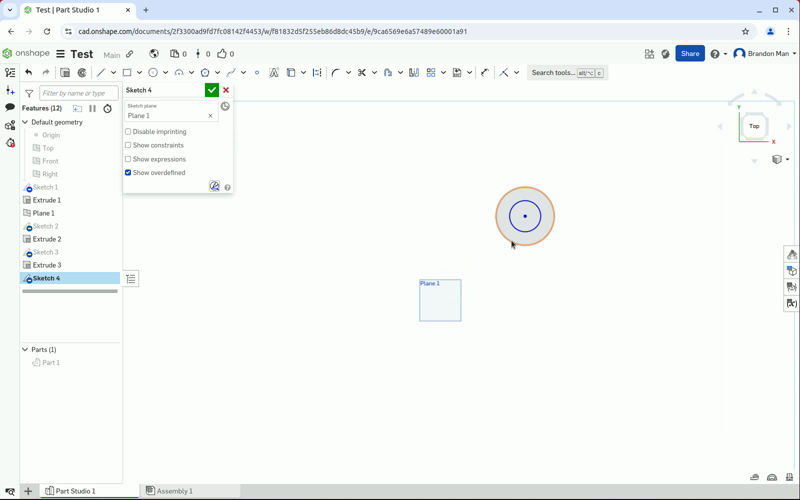
scroll(6)
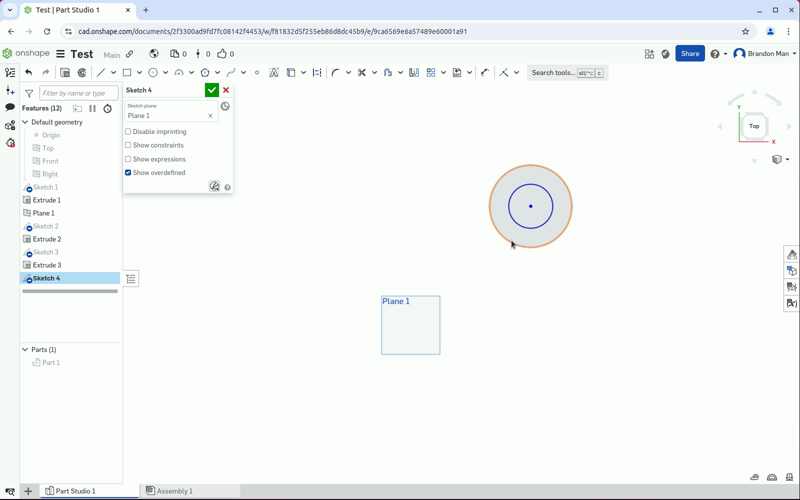
scroll(6)
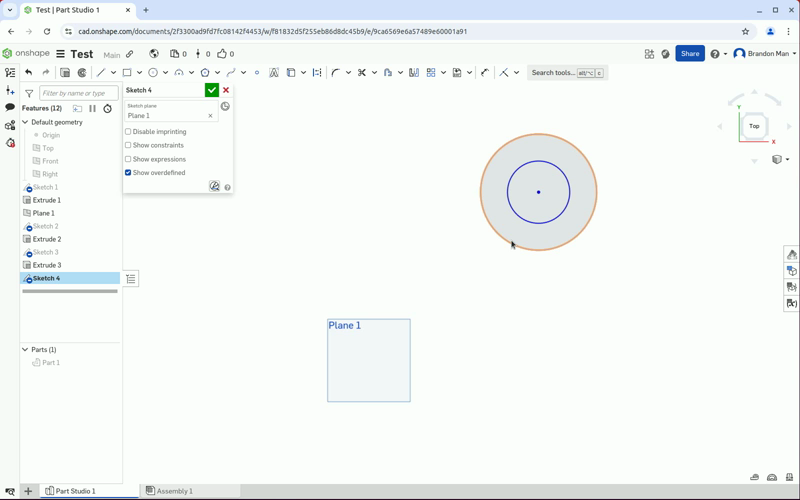
scroll(6)
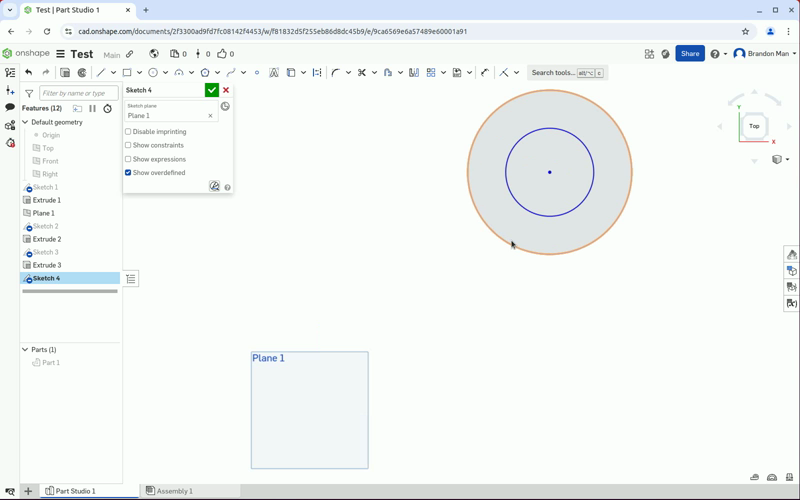
scroll(6)
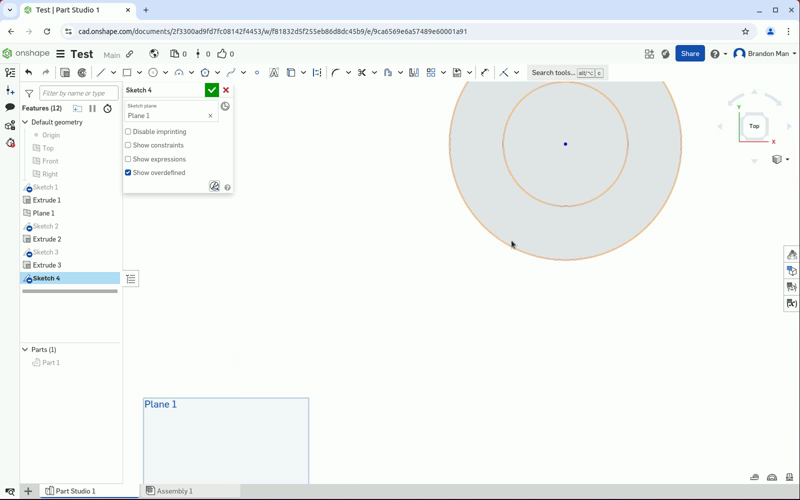
scroll(6)
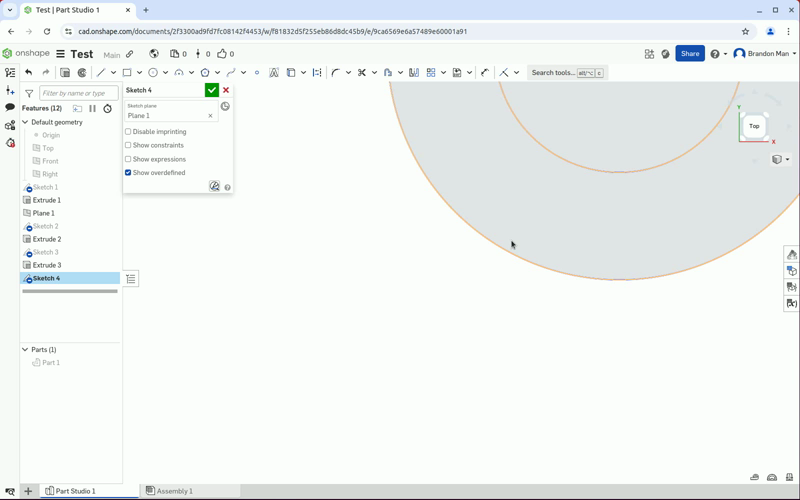
click(511, 240)
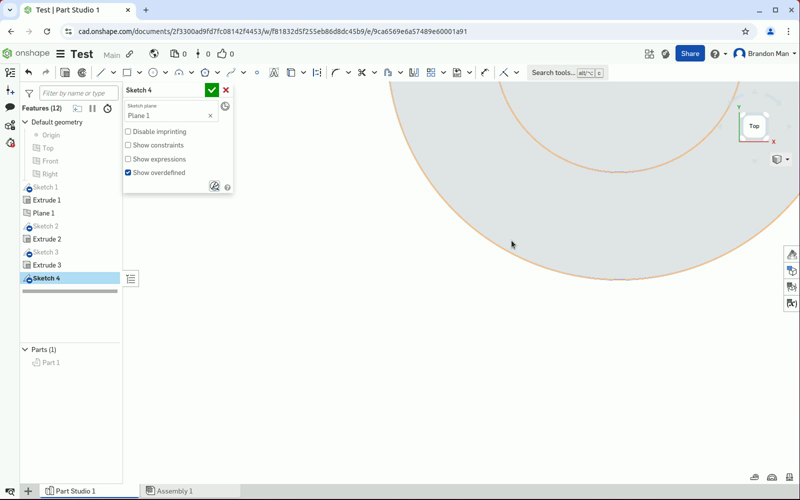
scroll(-6)
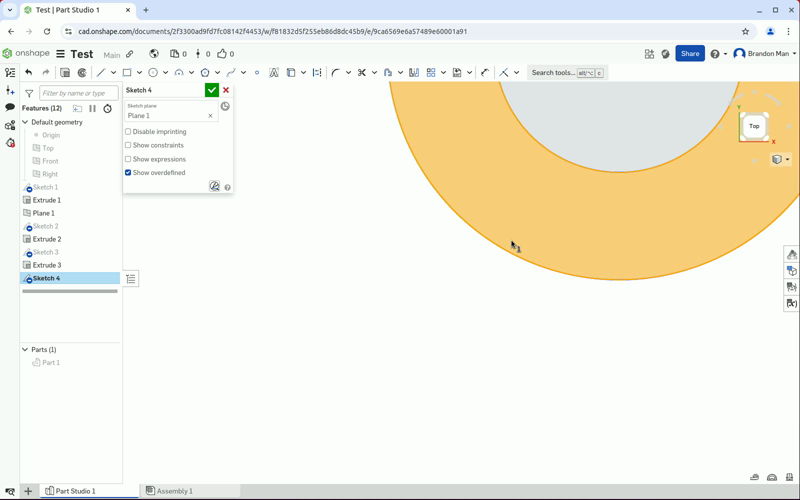
scroll(-6)
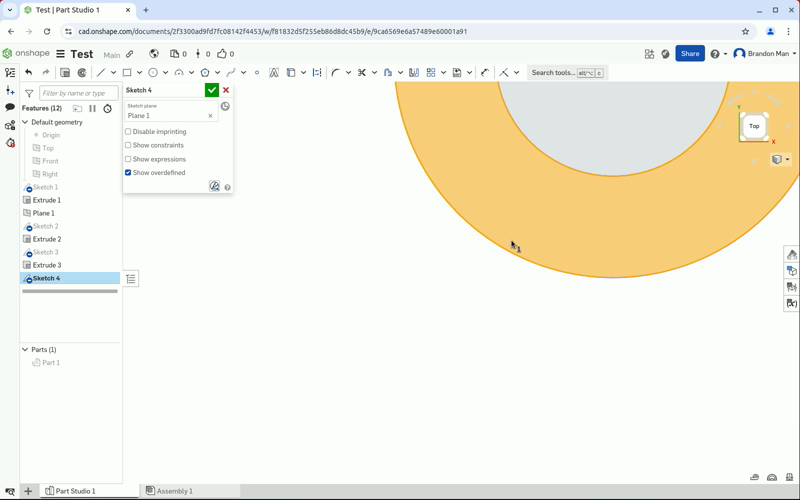
scroll(-6)
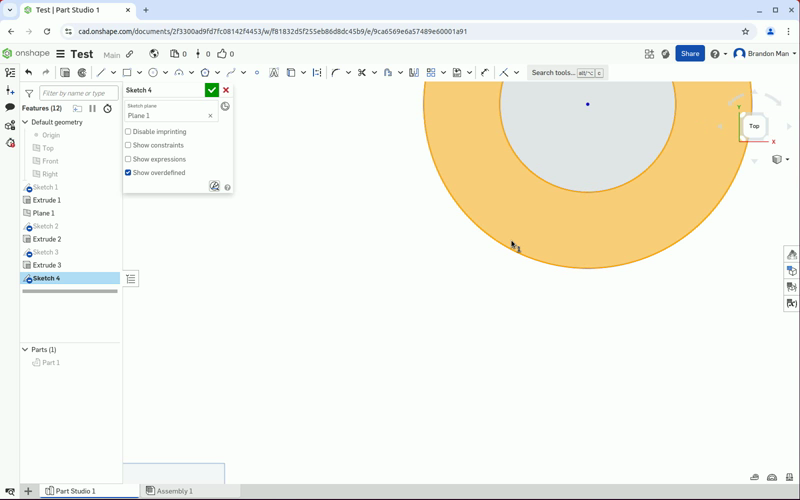
scroll(-6)
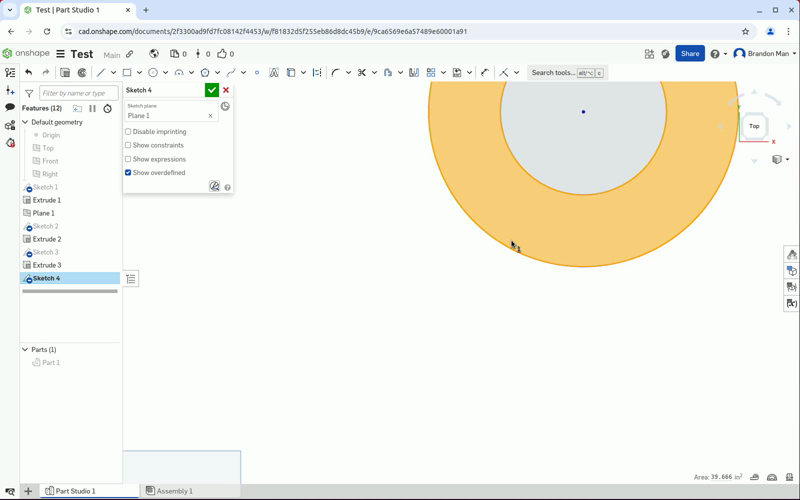
scroll(-6)
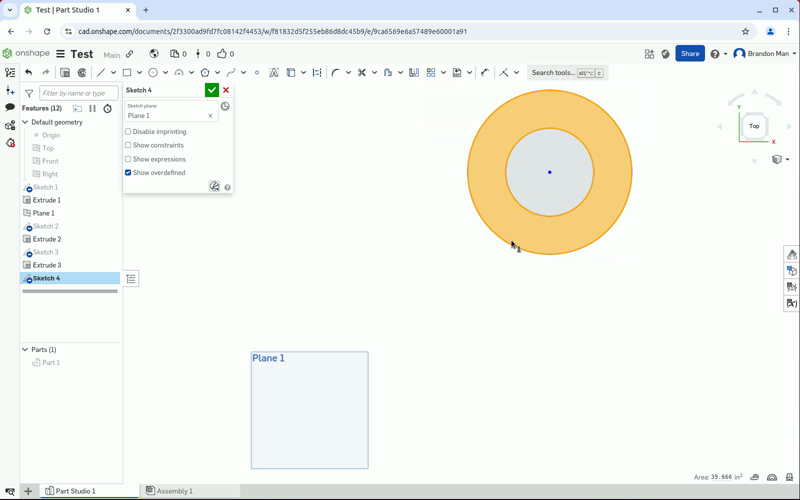
scroll(-6)
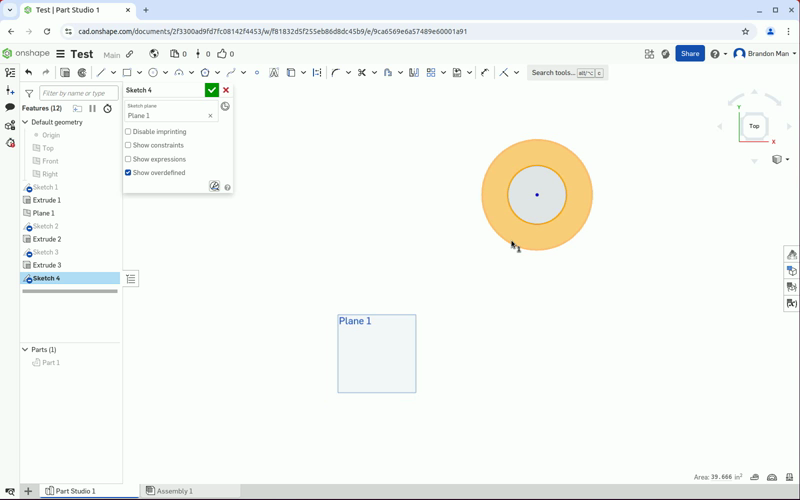
scroll(-6)
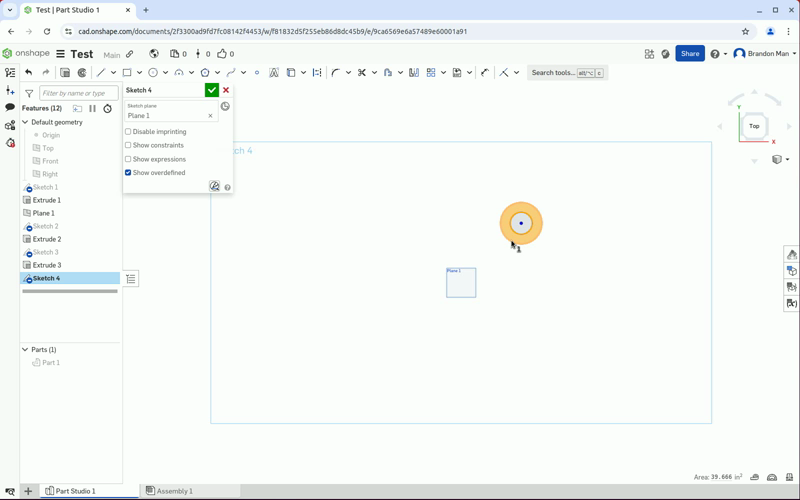
mouse_move(73, 352)
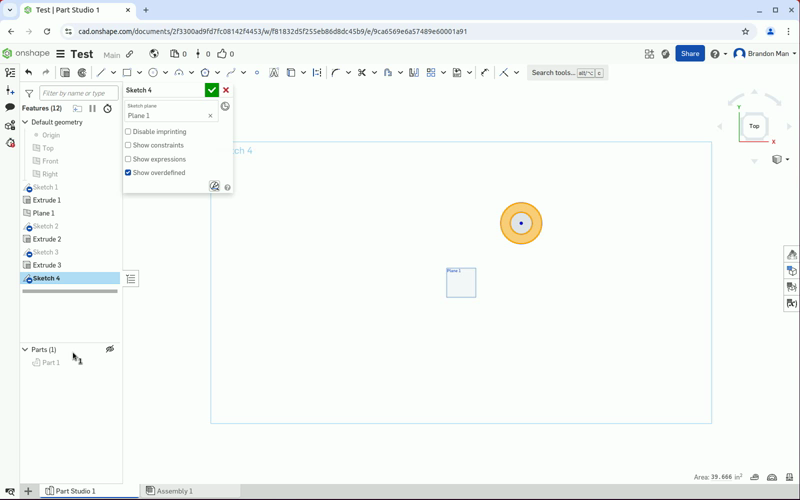
key(shift+y)
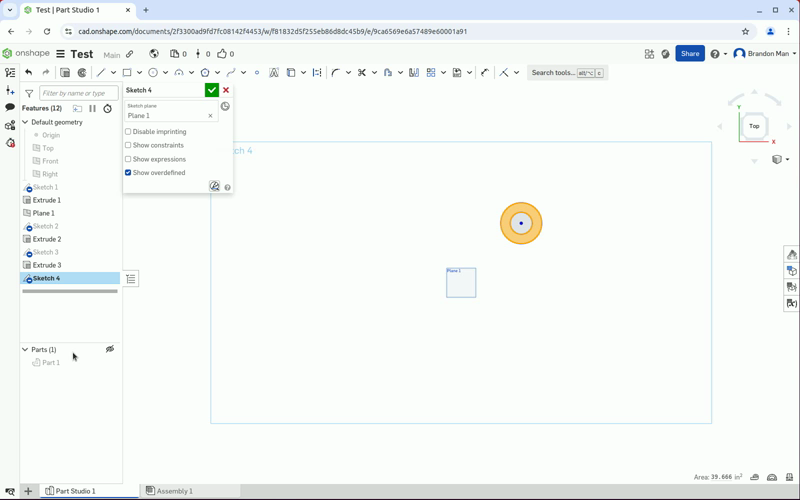
key(shift+e)
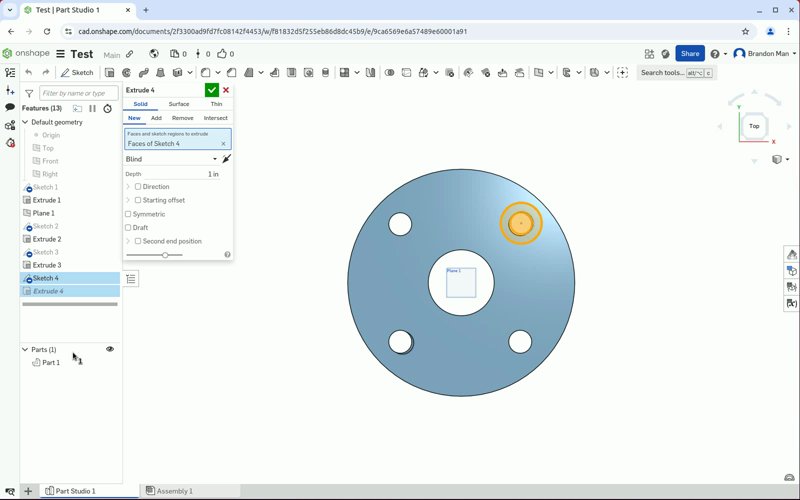
mouse_move(143, 106)
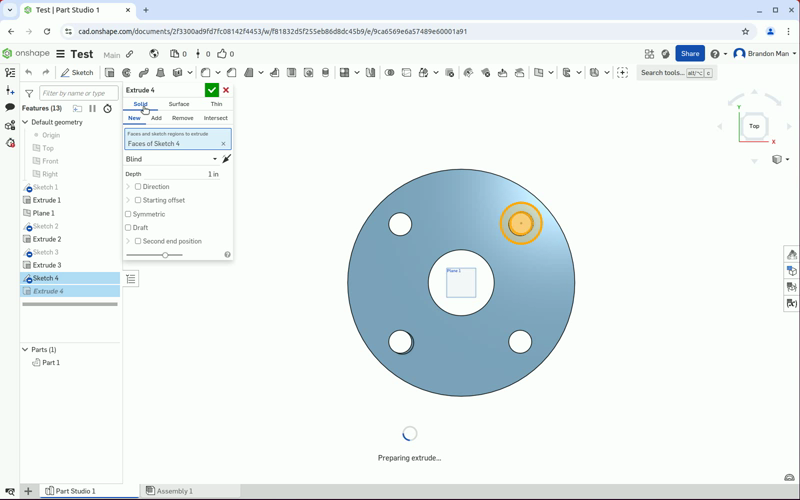
click(143, 106)
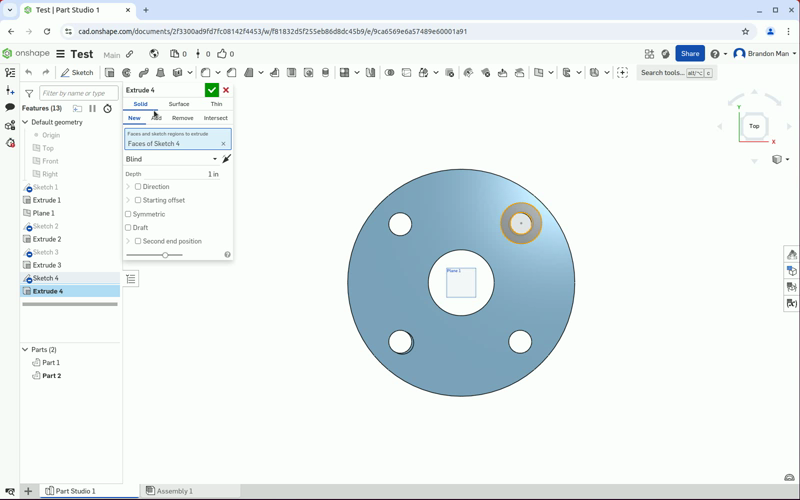
mouse_move(186, 120)
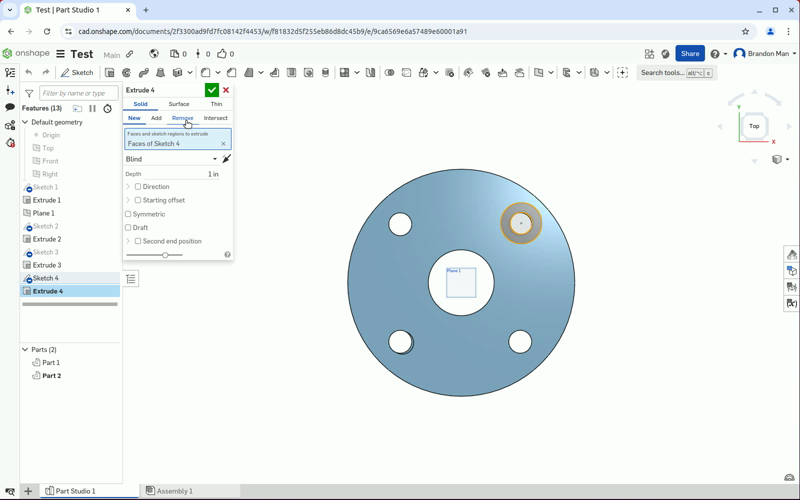
click(186, 120)
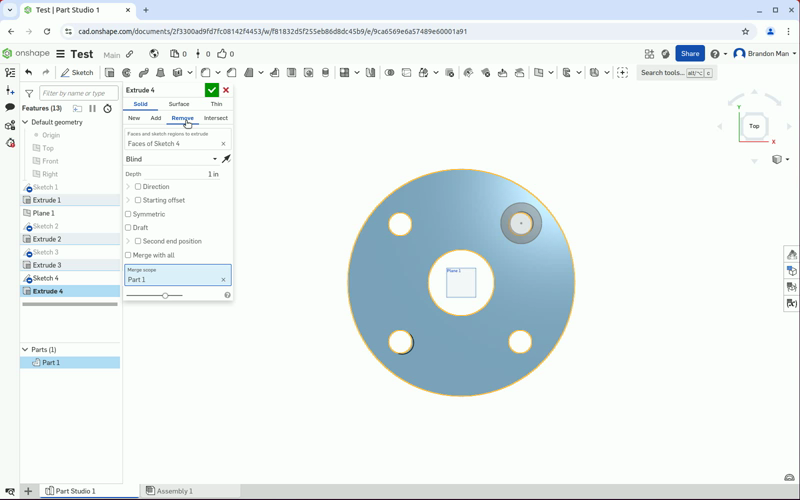
key(tab, 4)
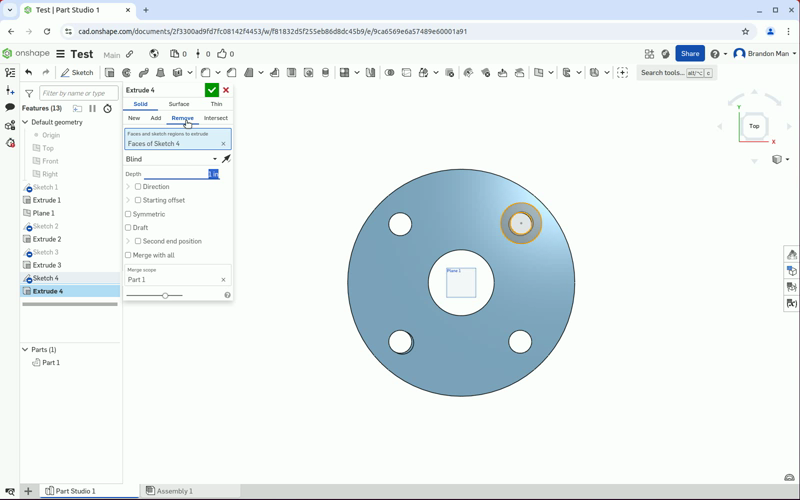
text(1.926)
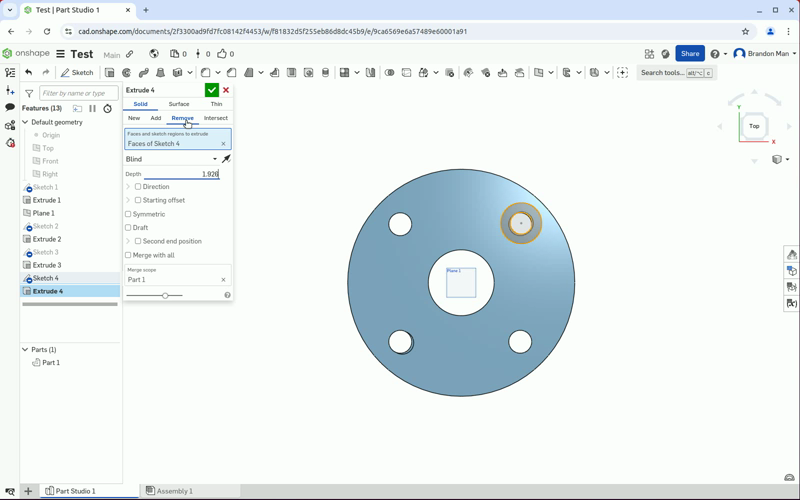
key(tab, 6)
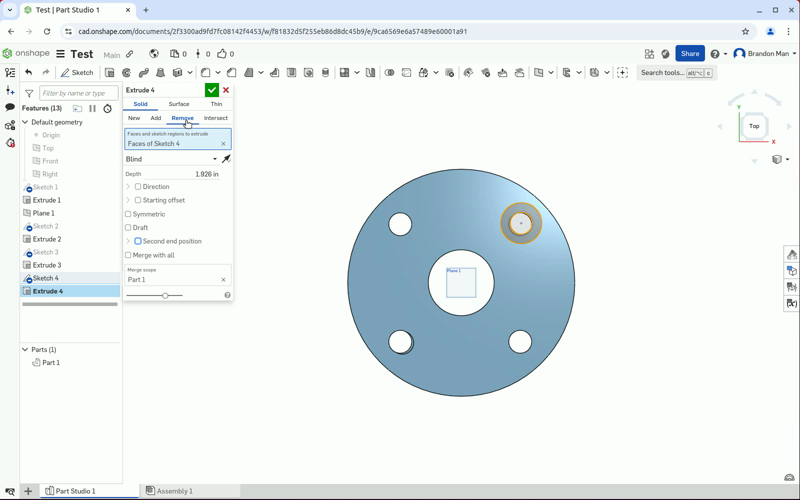
key(space)
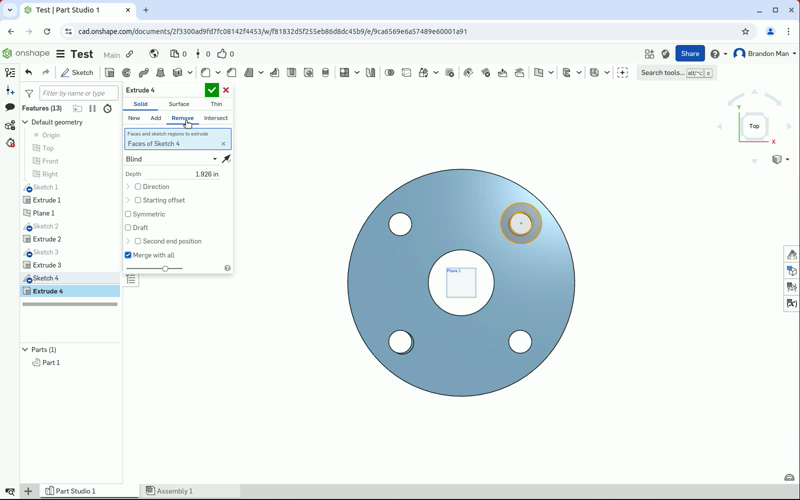
key(enter)
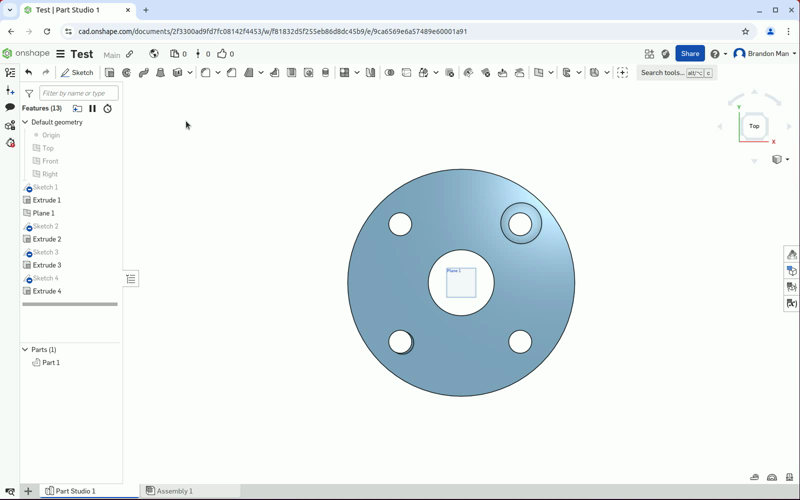
key(shift+h)
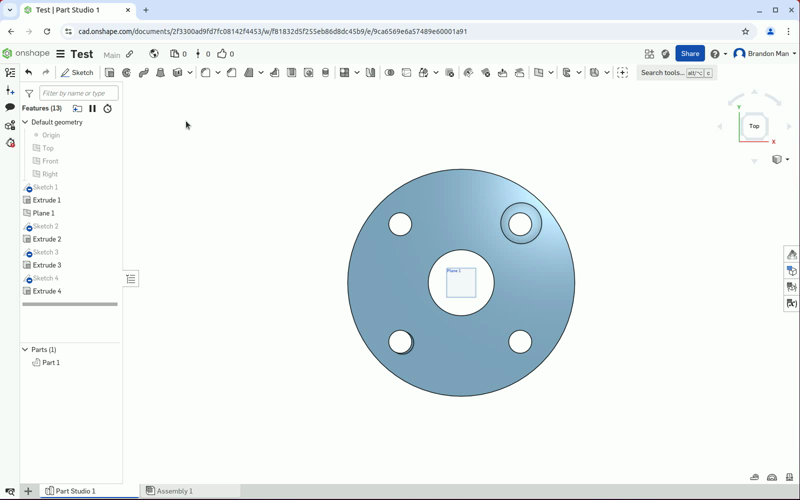
key(shift+h)
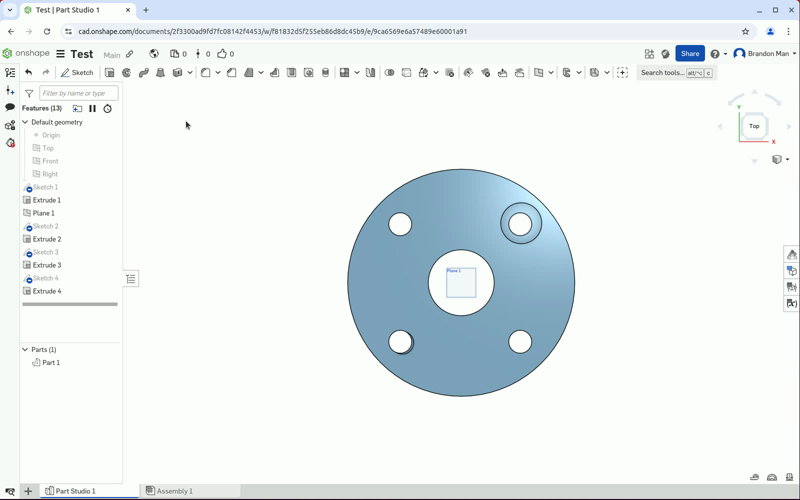
mouse_move(73, 189)
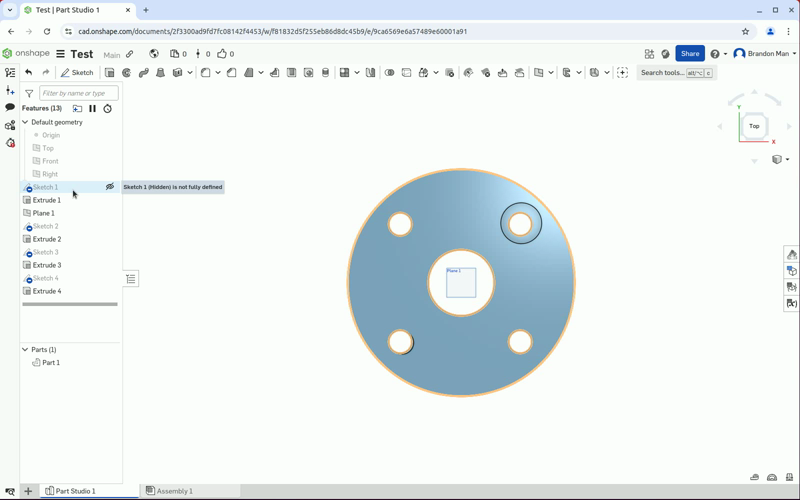
click(73, 189)
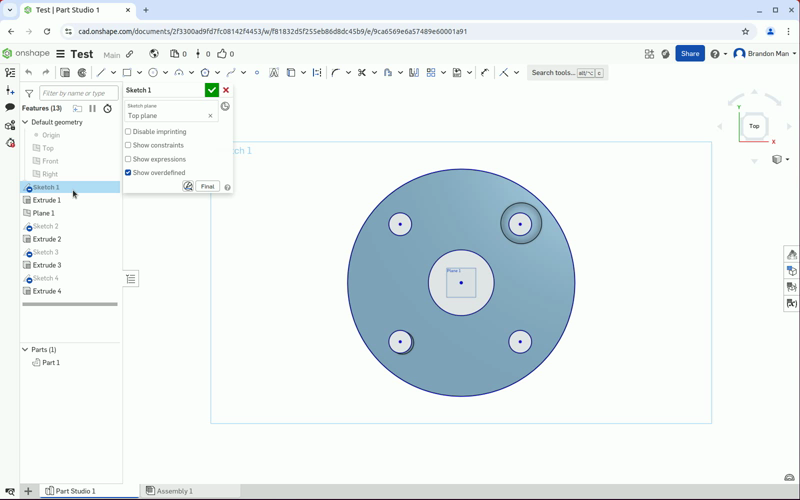
mouse_move(229, 92)
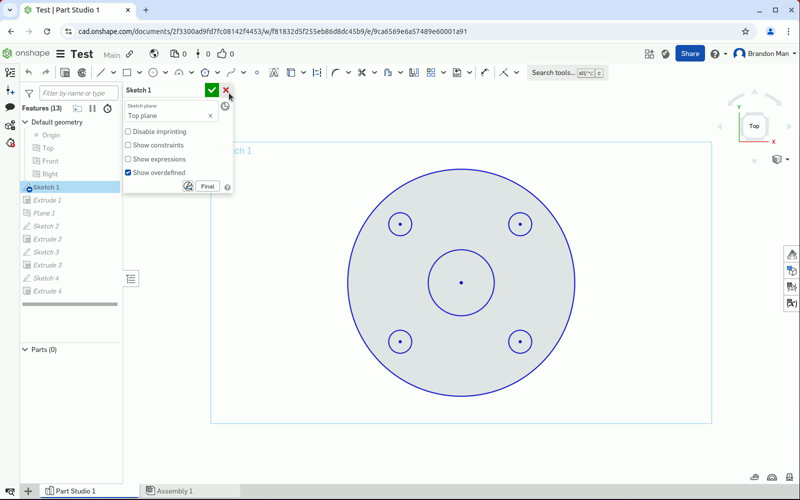
click(229, 92)
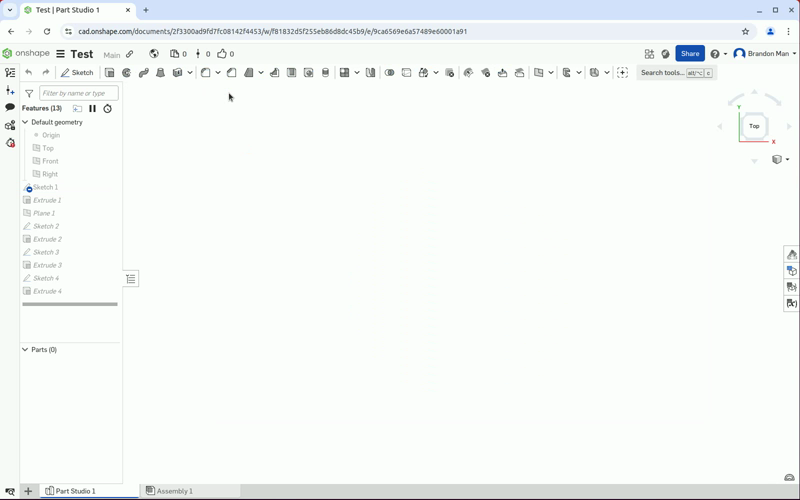
key(shift+s)
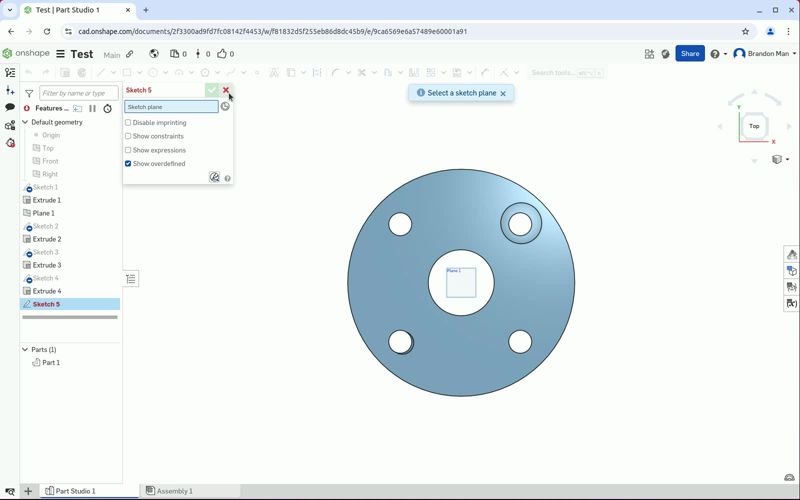
mouse_move(73, 215)
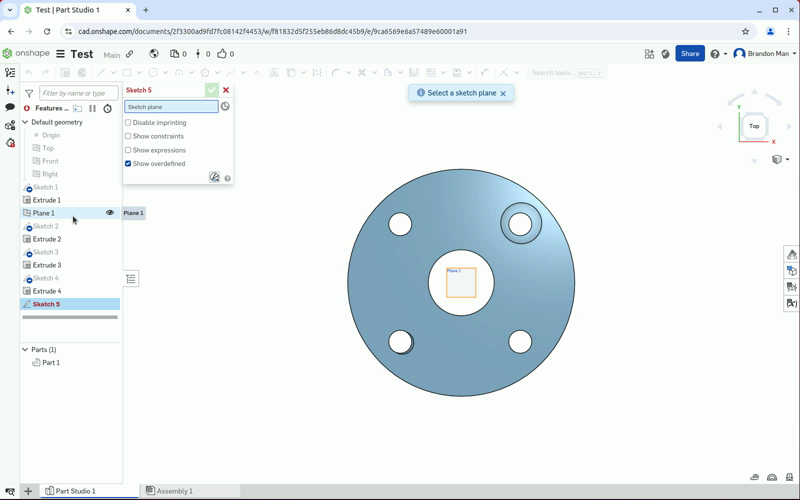
click(73, 215)
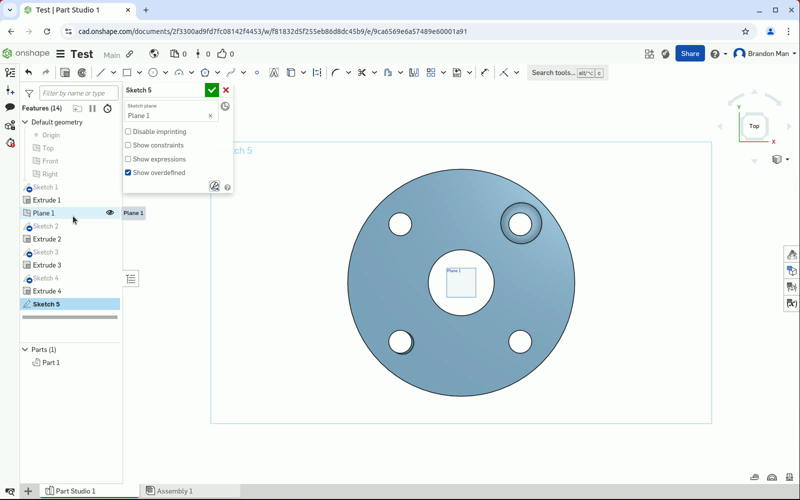
mouse_move(73, 352)
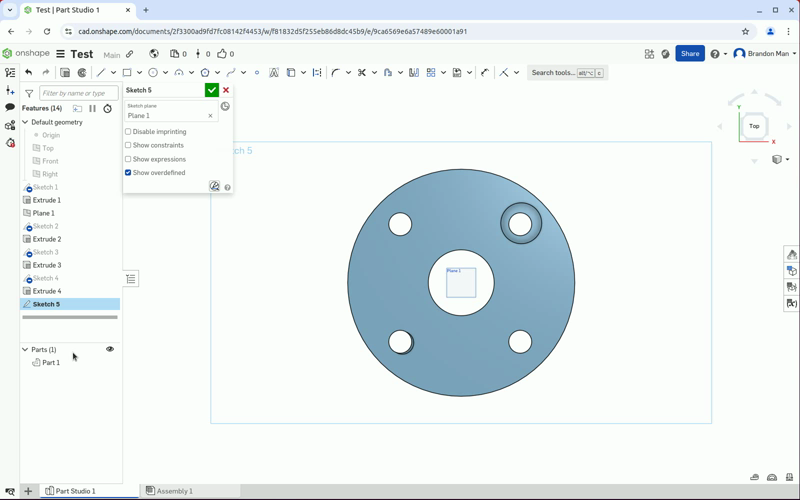
key(y)
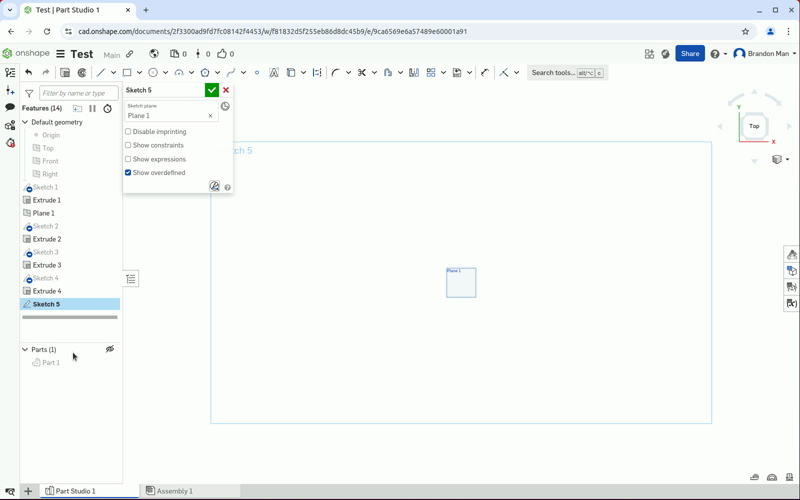
key(c)
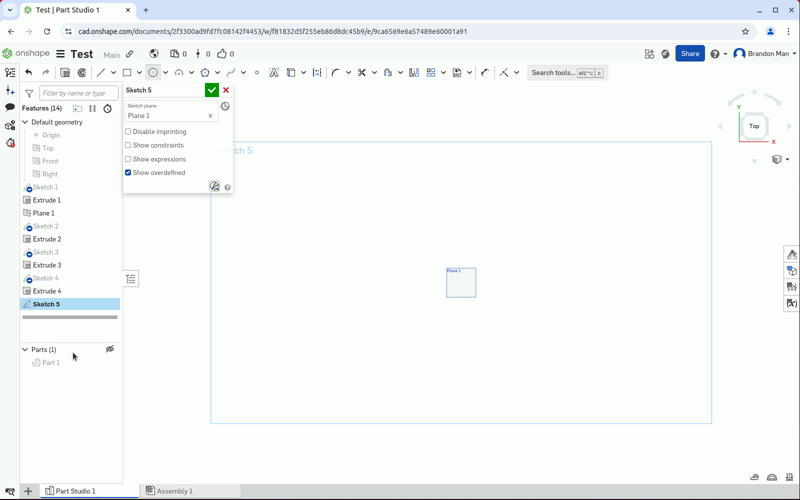
key_down(shift)
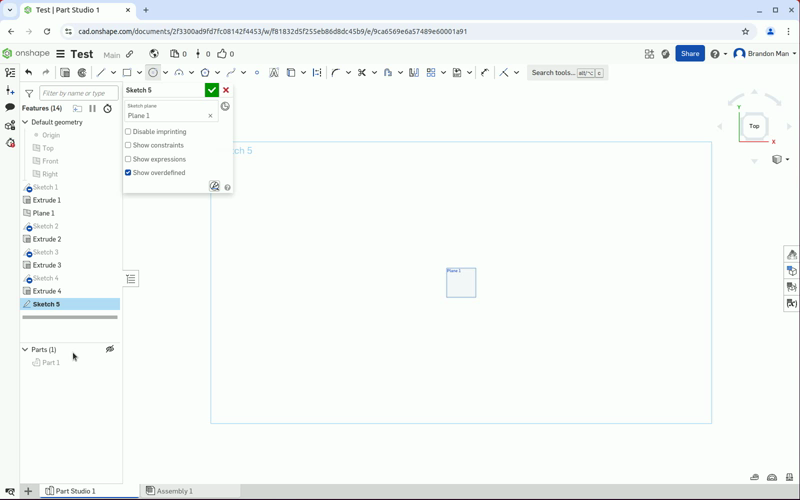
mouse_move(401, 342)
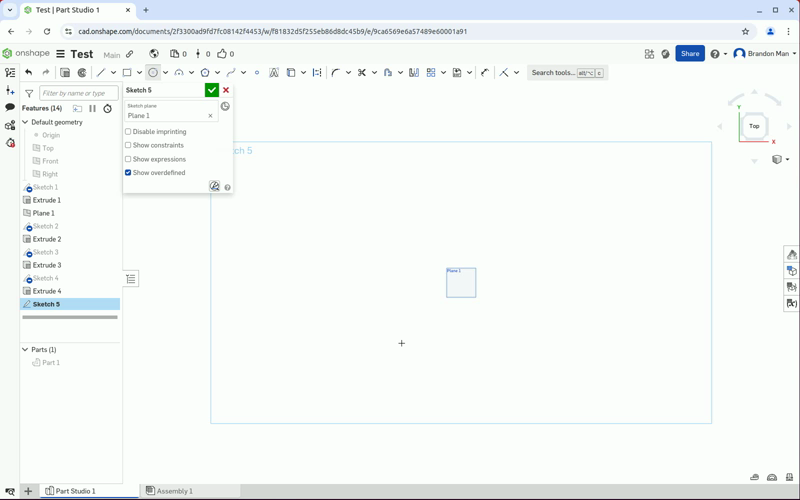
click(401, 342)
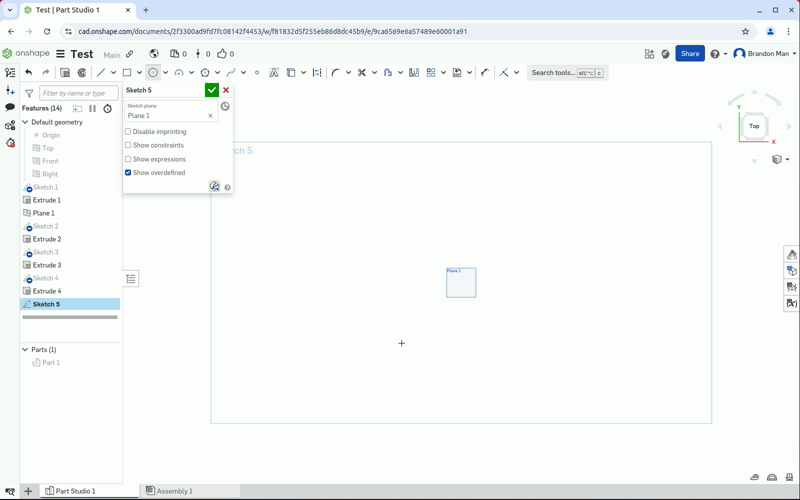
key_up(shift)
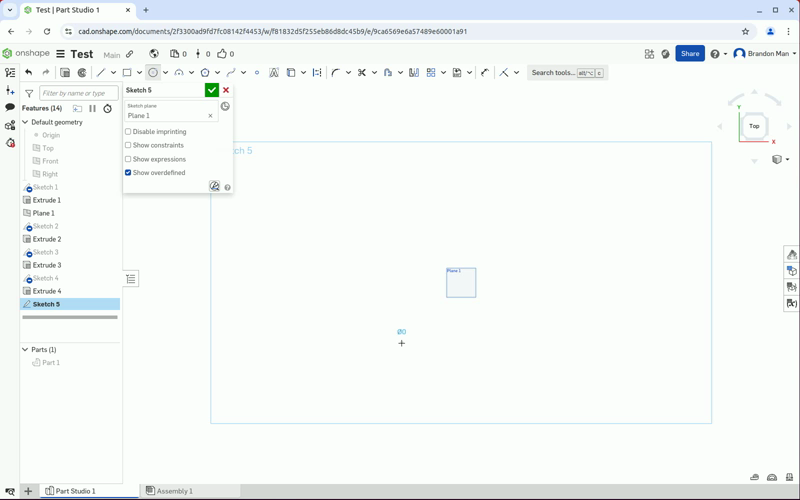
mouse_move(422, 342)
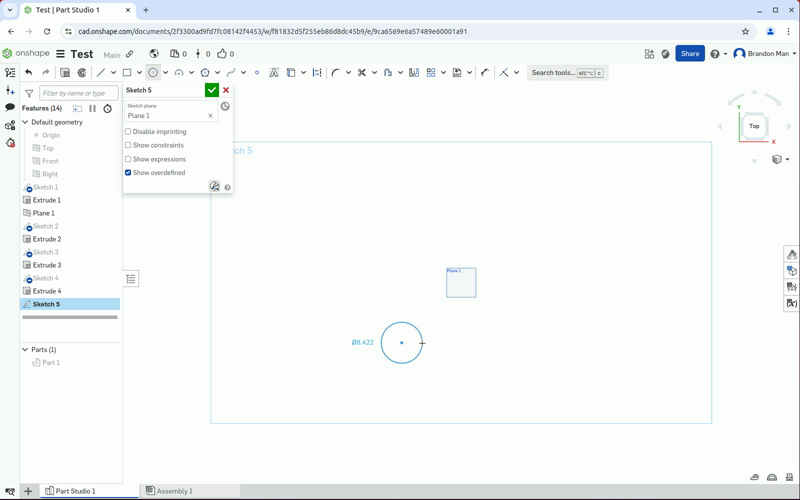
click(422, 342)
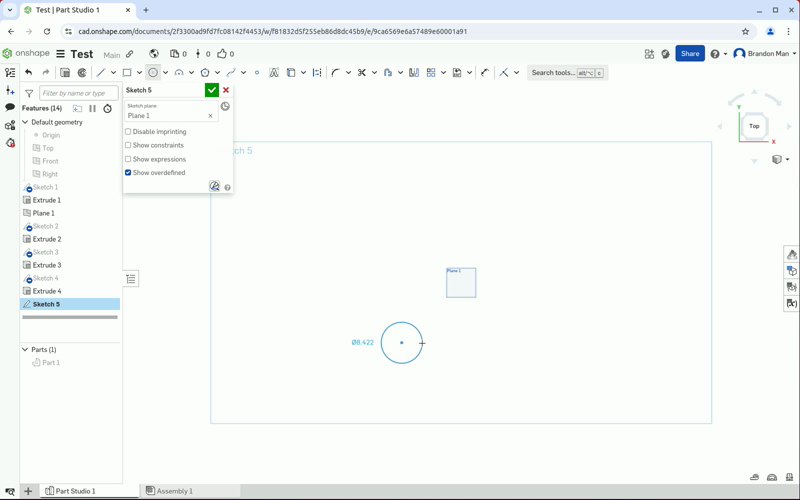
key(esc)
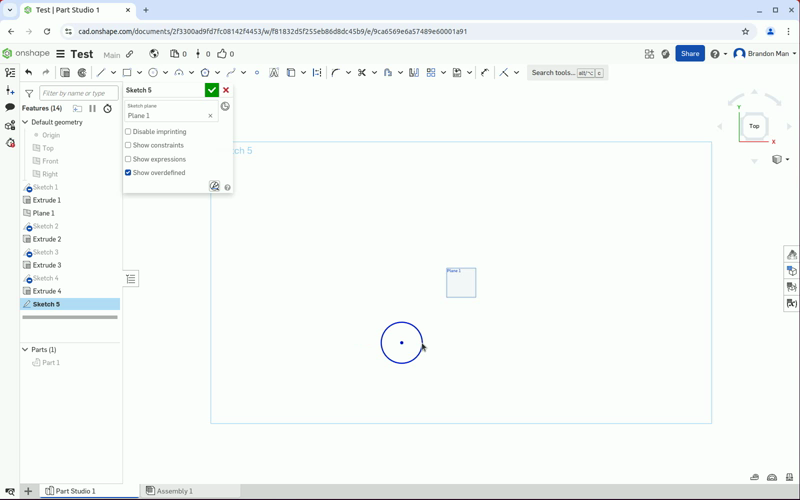
key(c)
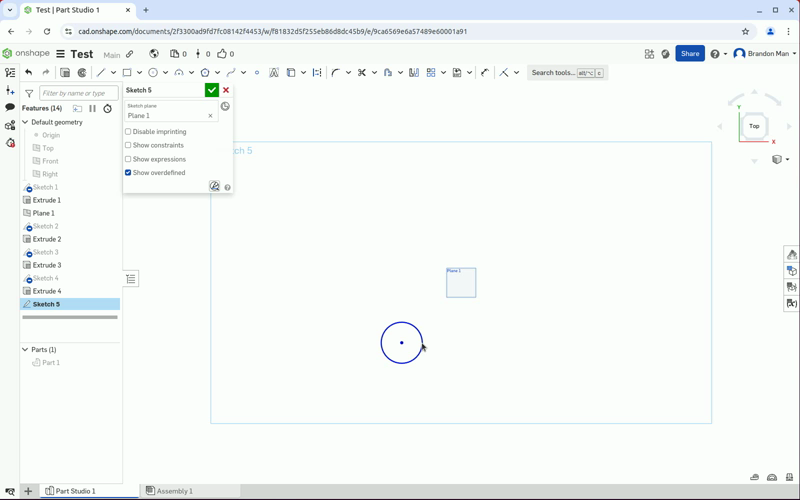
key_down(shift)
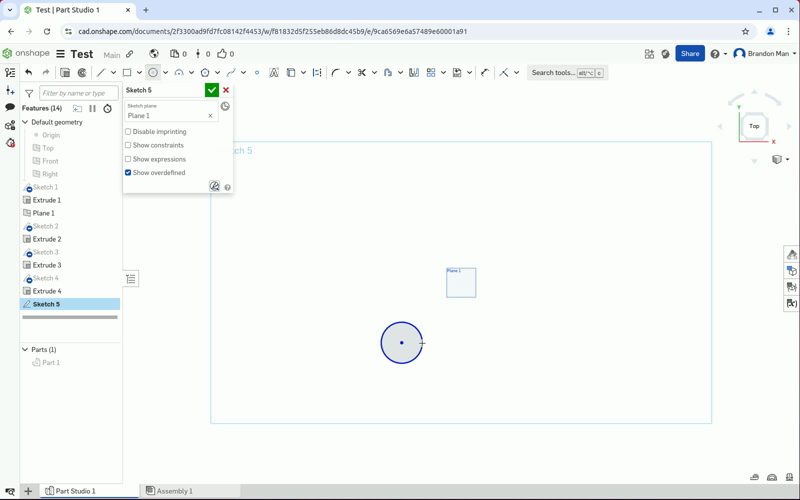
mouse_move(401, 342)
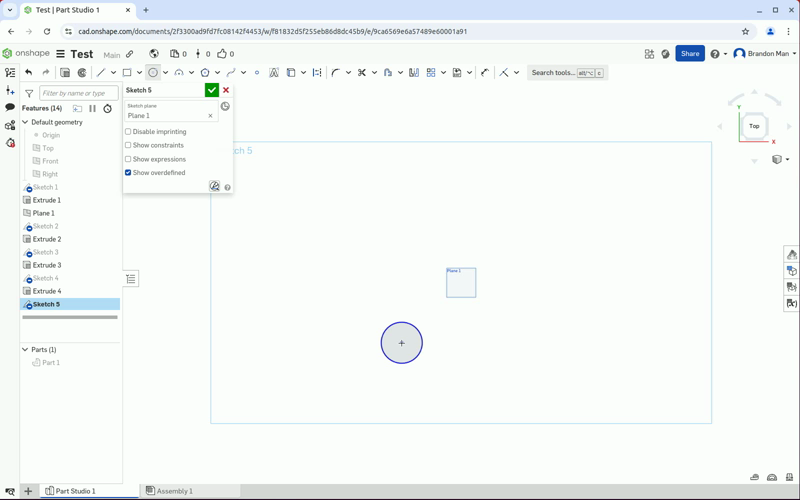
click(401, 342)
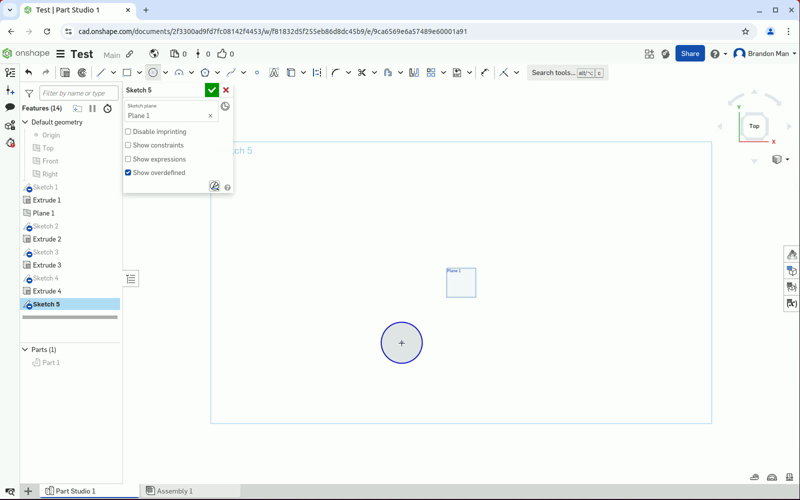
key_up(shift)
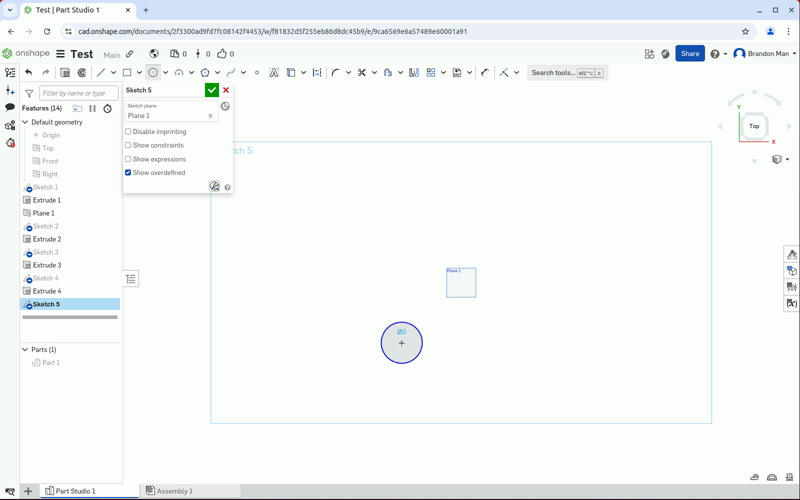
mouse_move(412, 342)
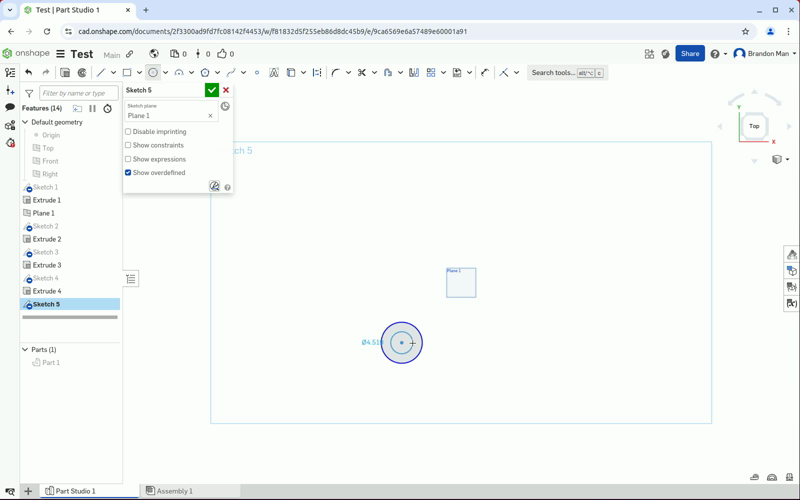
click(412, 342)
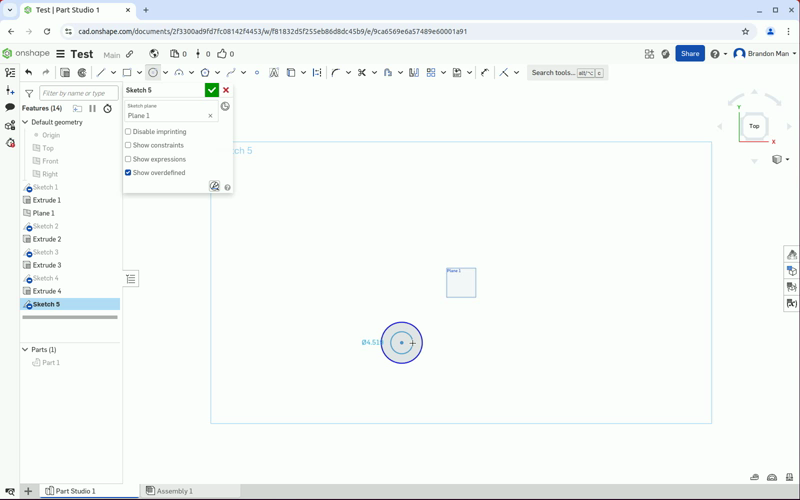
key(esc)
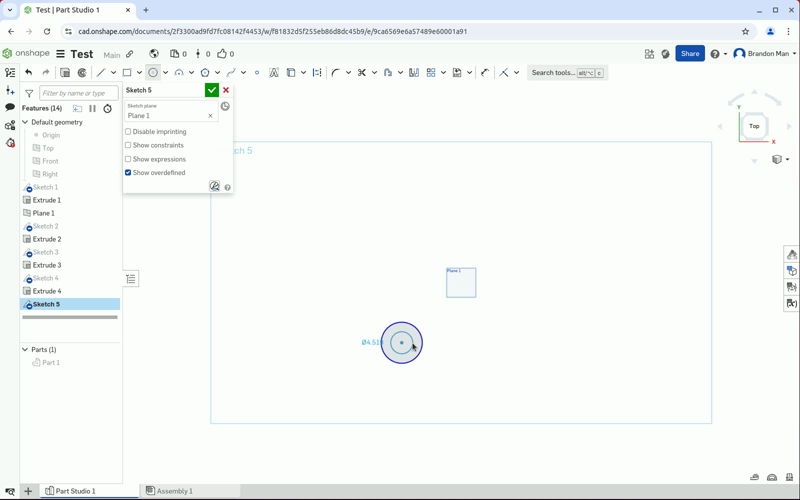
mouse_move(393, 355)
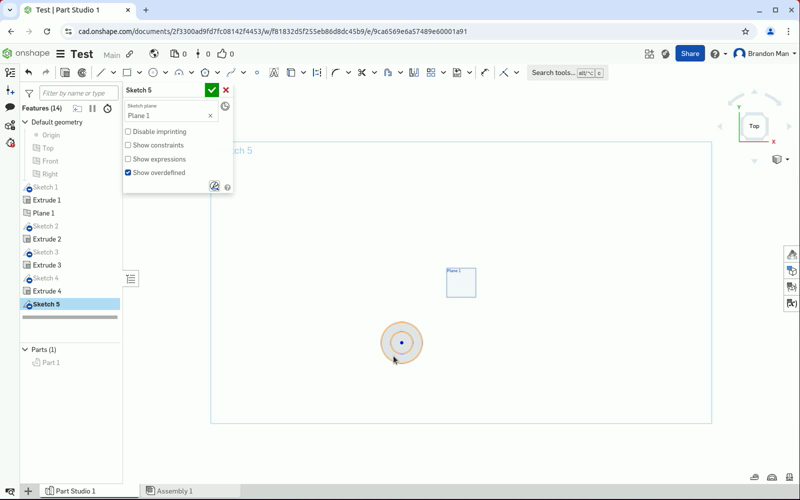
scroll(6)
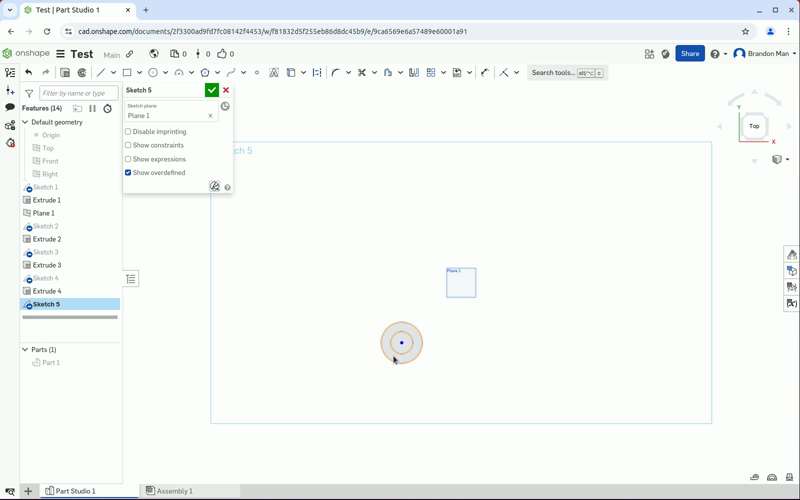
scroll(6)
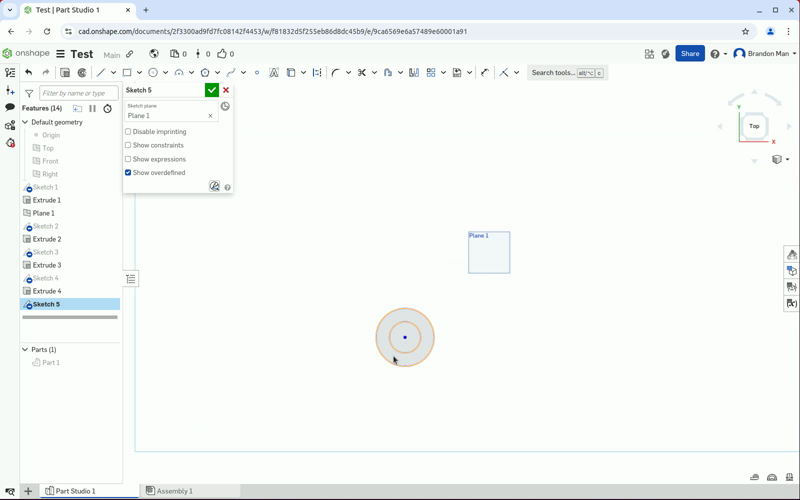
scroll(6)
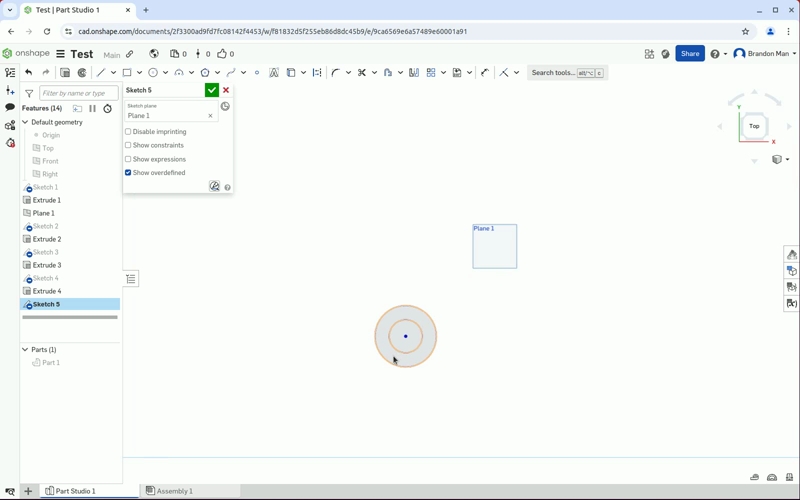
scroll(6)
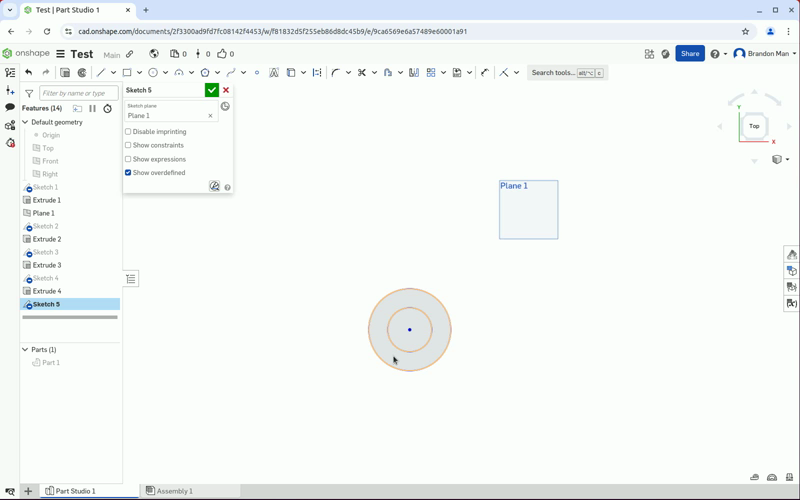
scroll(6)
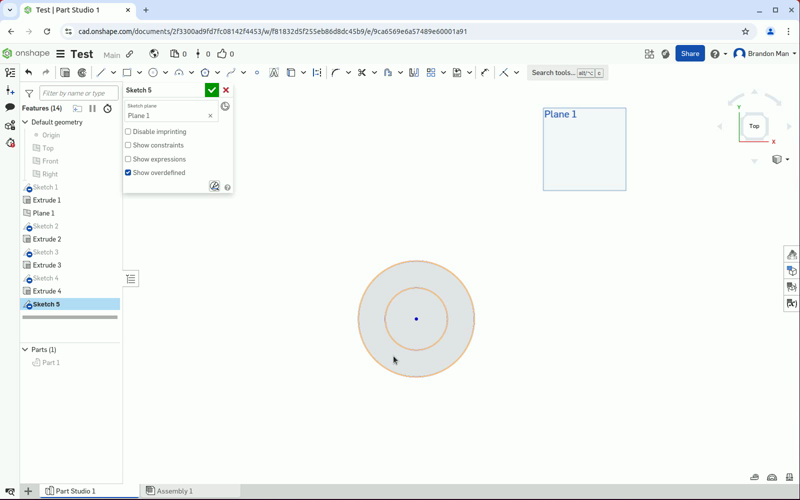
scroll(6)
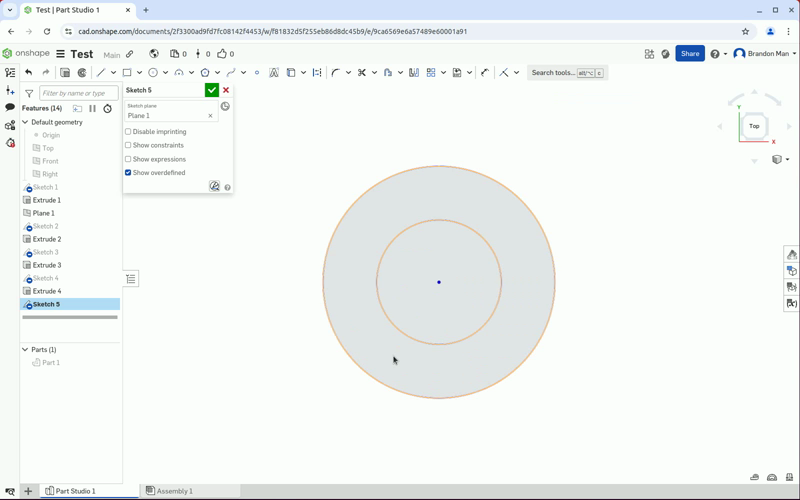
scroll(6)
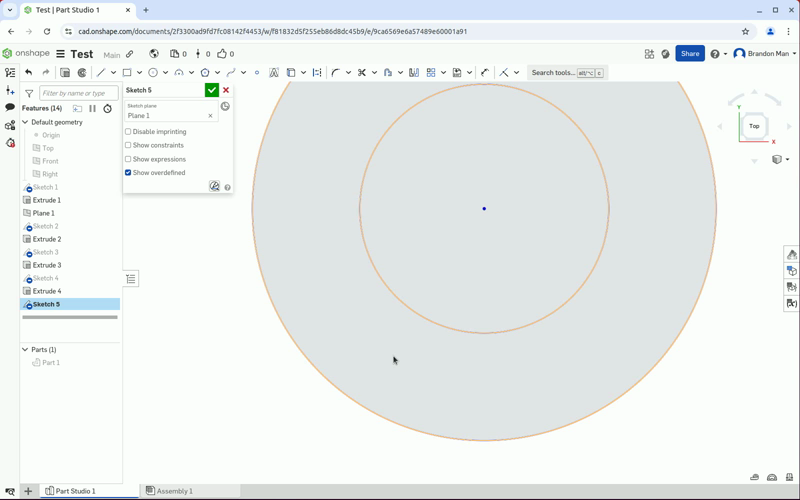
click(393, 355)
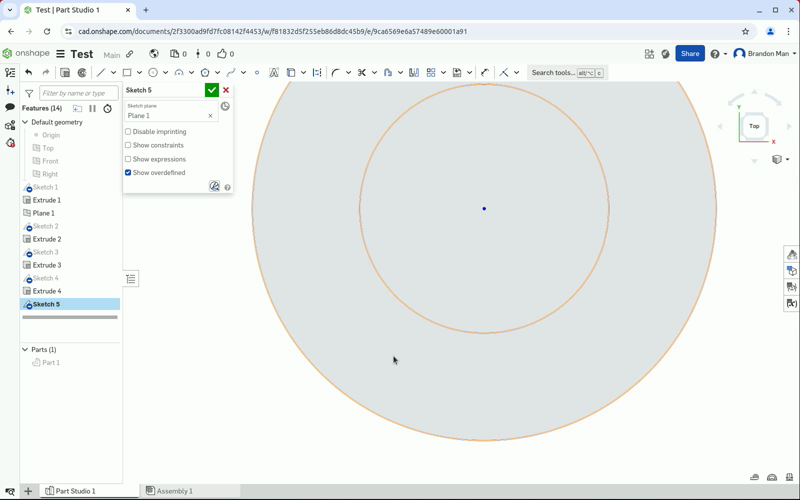
scroll(-6)
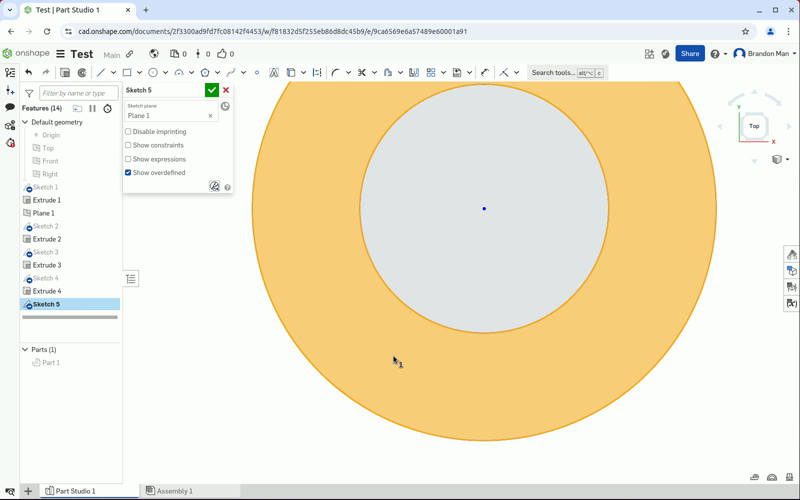
scroll(-6)
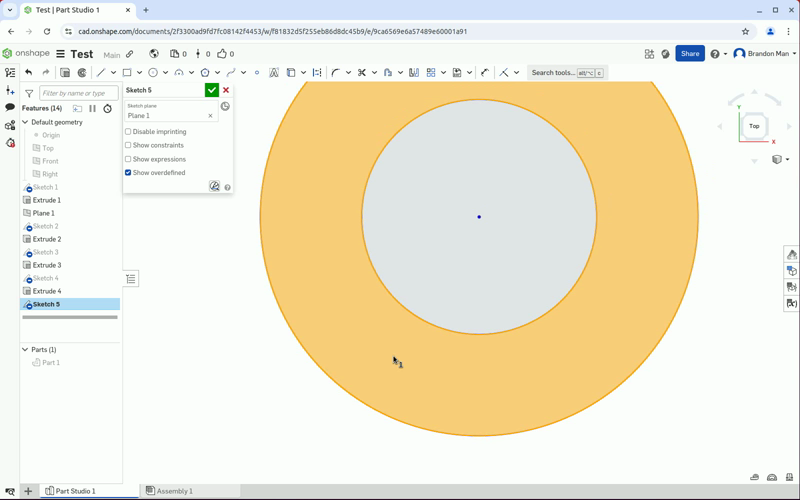
scroll(-6)
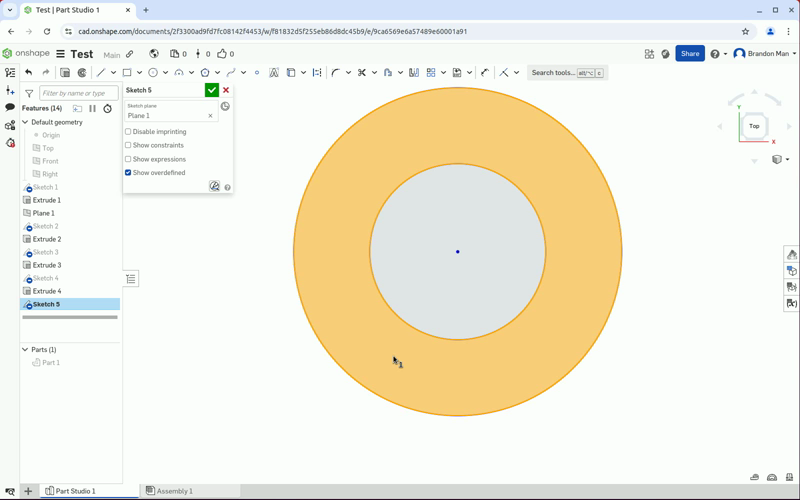
scroll(-6)
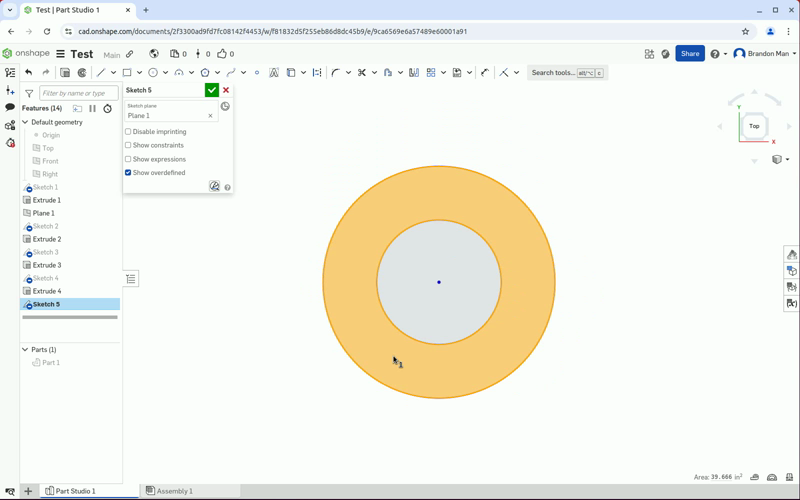
scroll(-6)
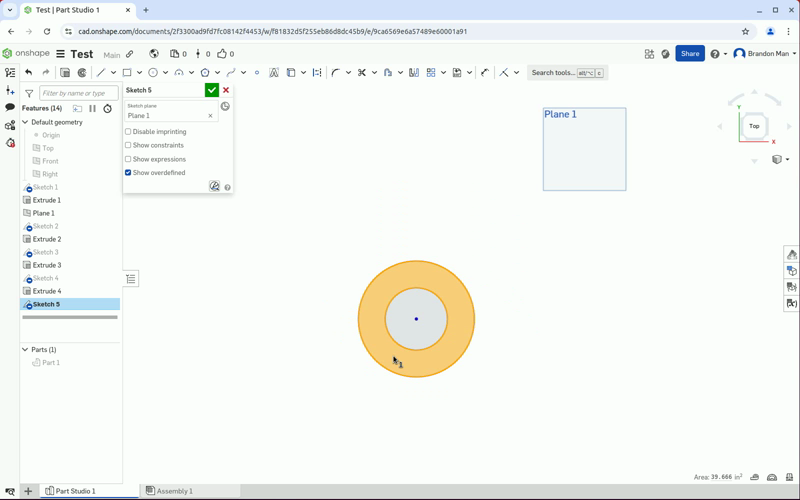
scroll(-6)
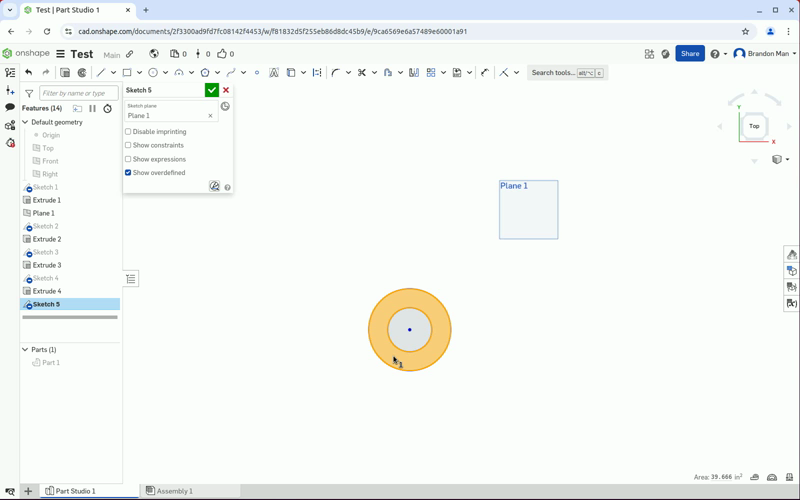
scroll(-6)
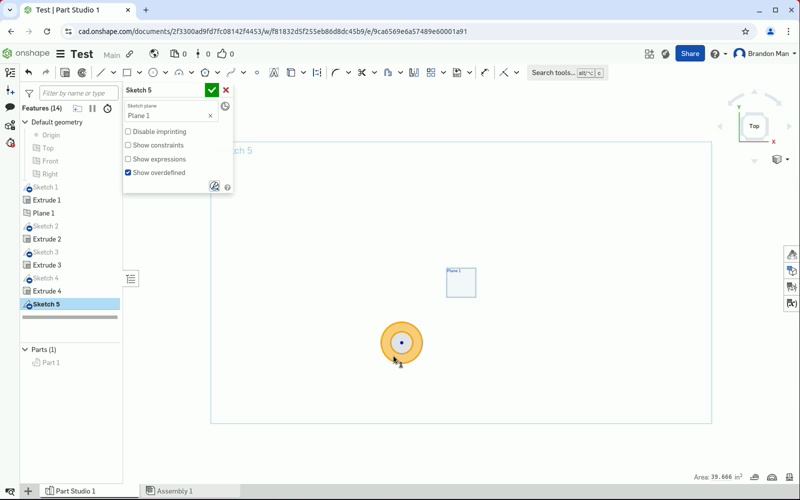
mouse_move(73, 352)
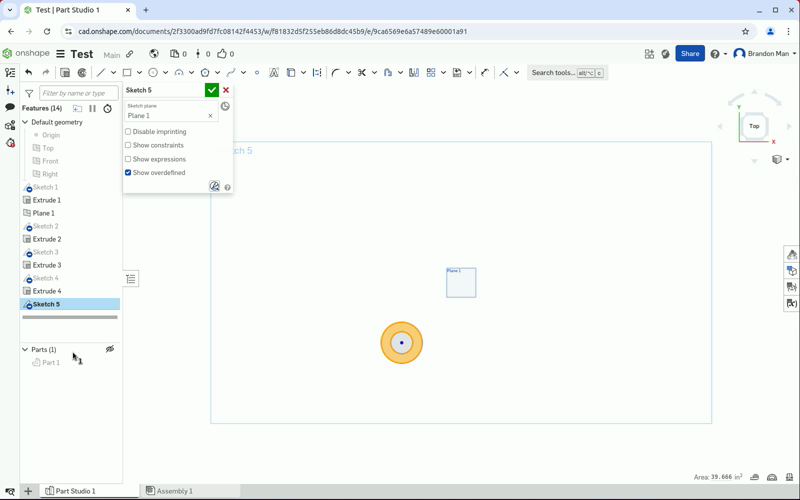
key(shift+y)
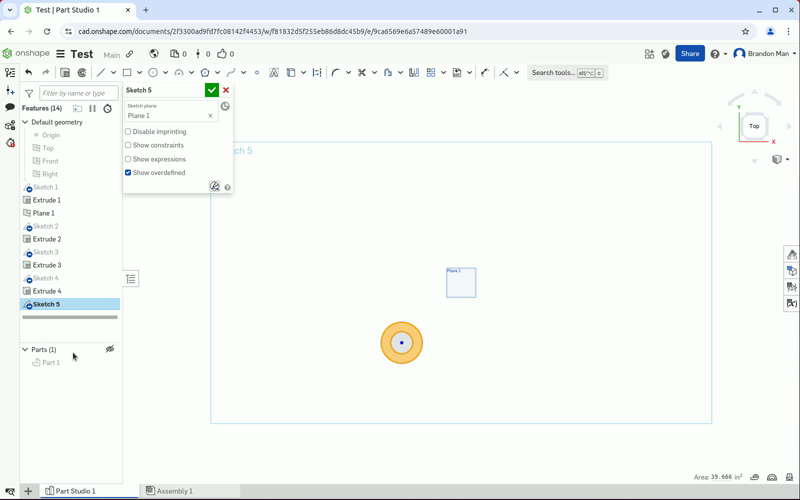
key(shift+e)
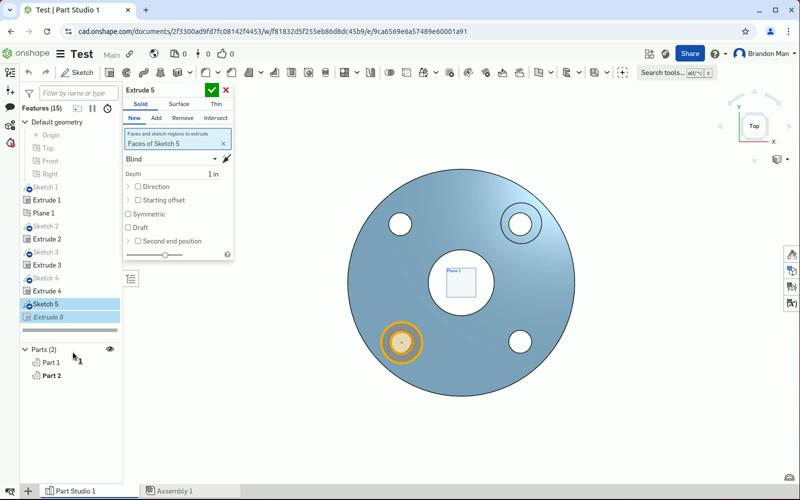
mouse_move(143, 106)
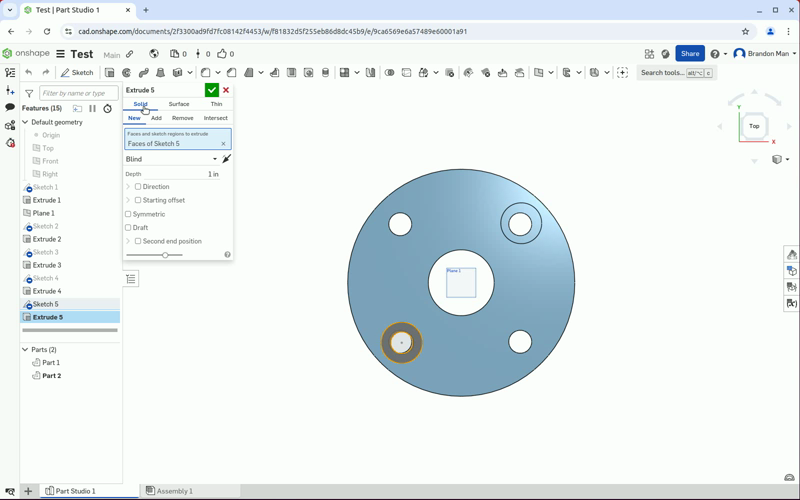
click(143, 106)
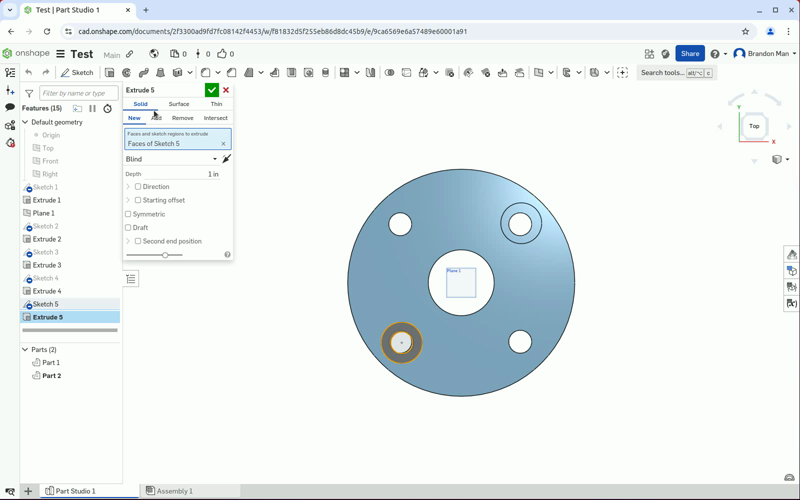
mouse_move(186, 120)
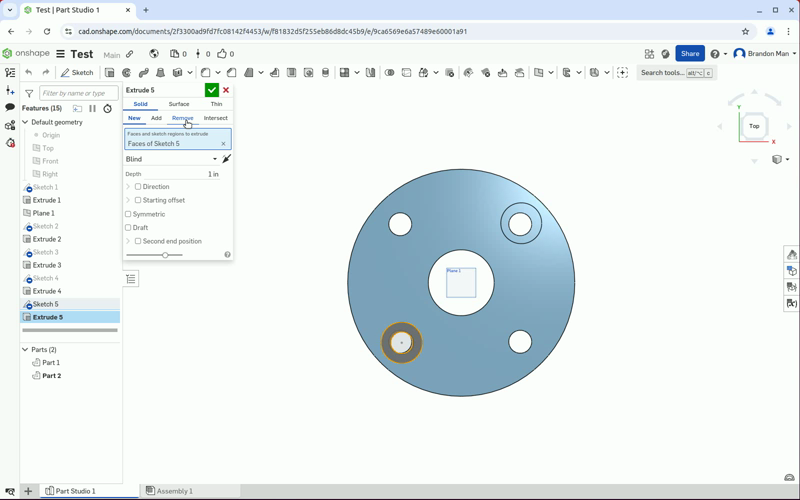
click(186, 120)
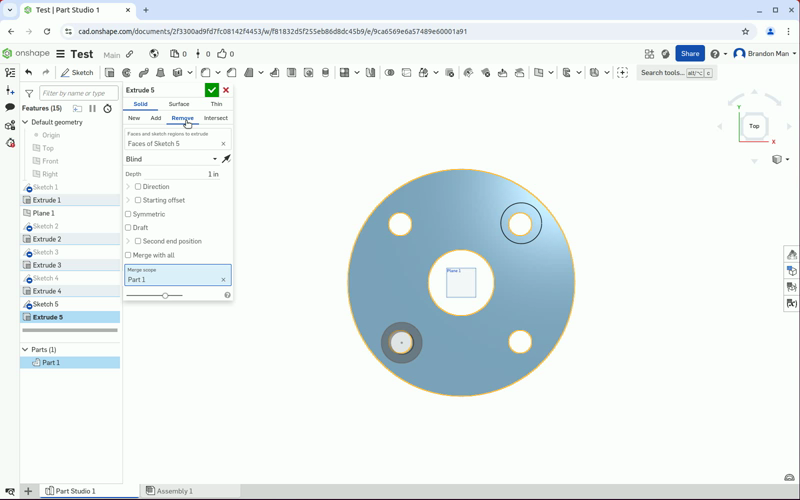
key(tab, 4)
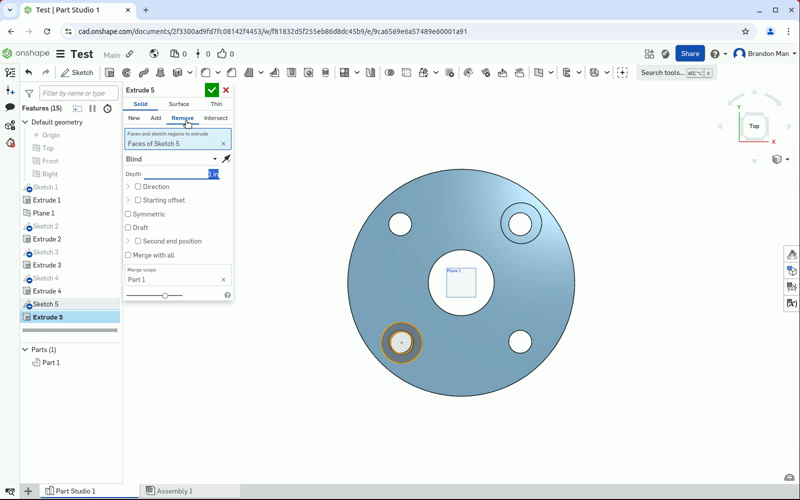
text(1.926)
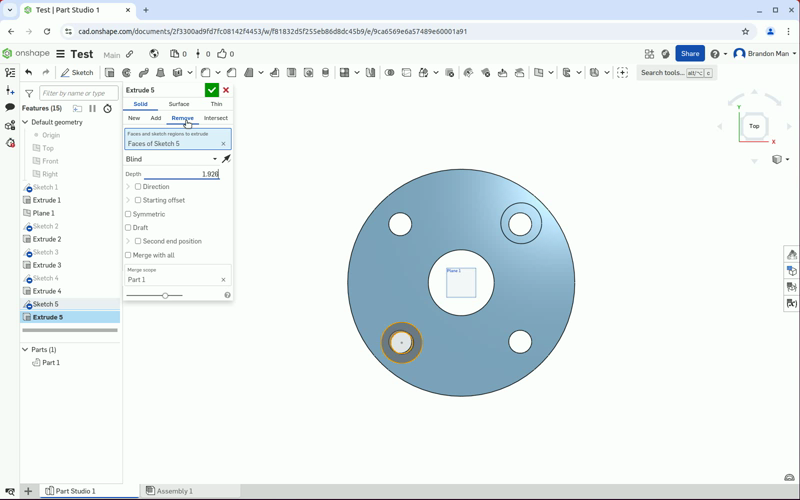
key(tab, 6)
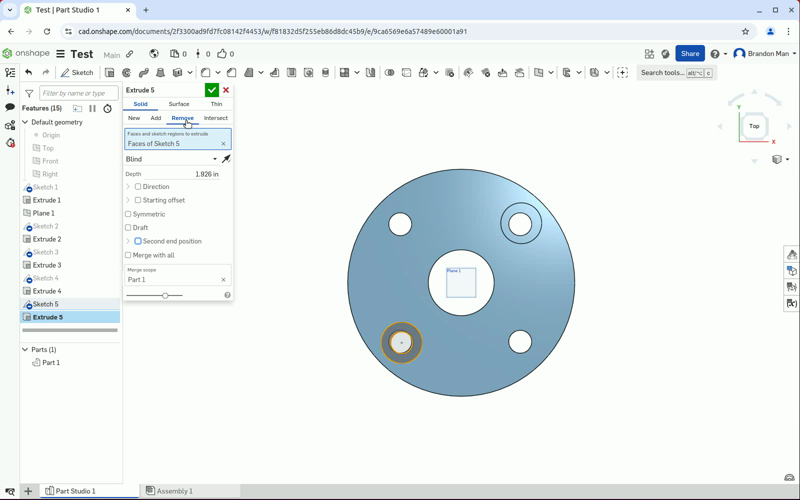
key(space)
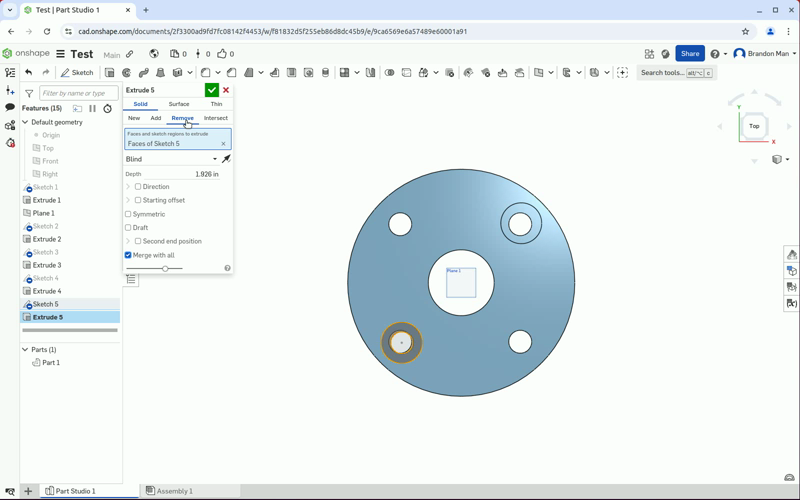
key(enter)
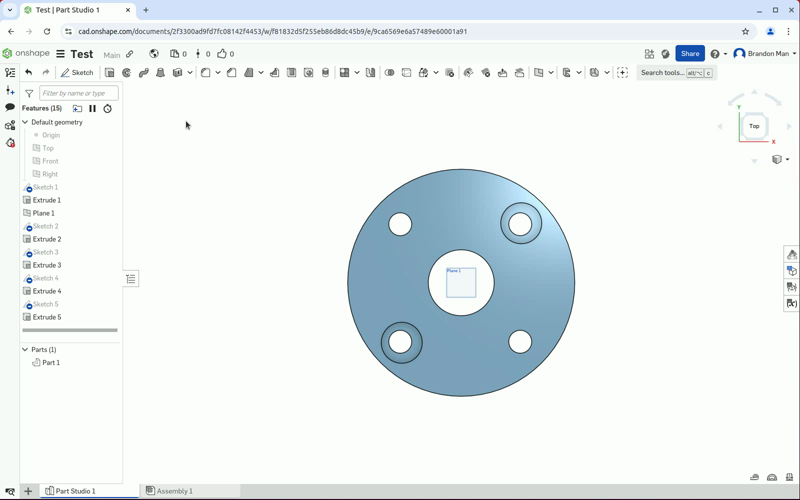
key(shift+h)
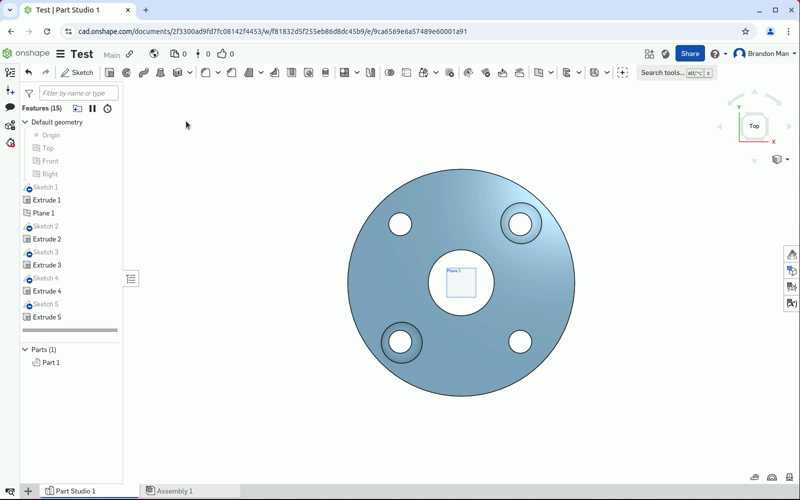
key(shift+h)
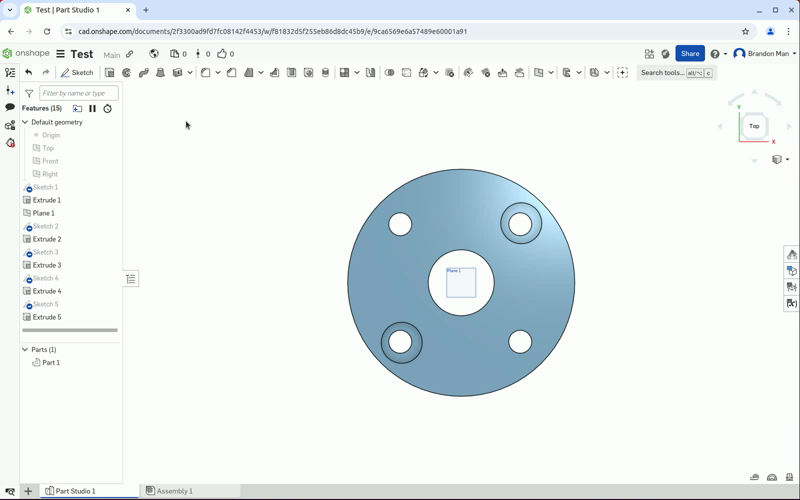
key(shift+7)
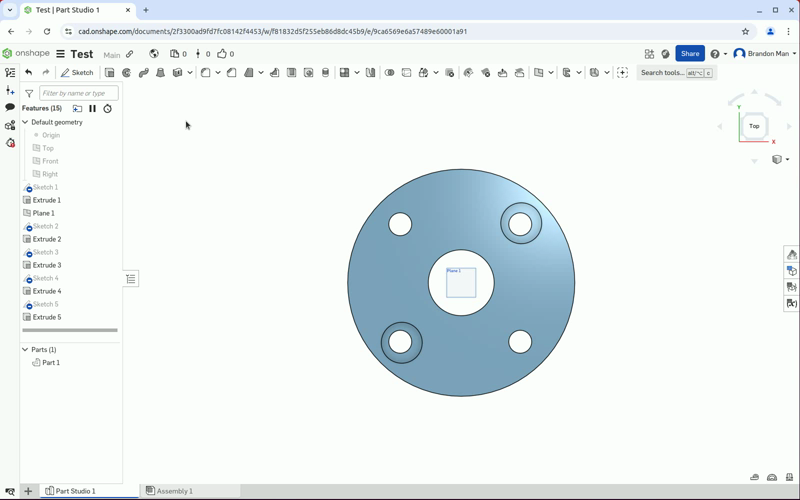
key(up, 3)
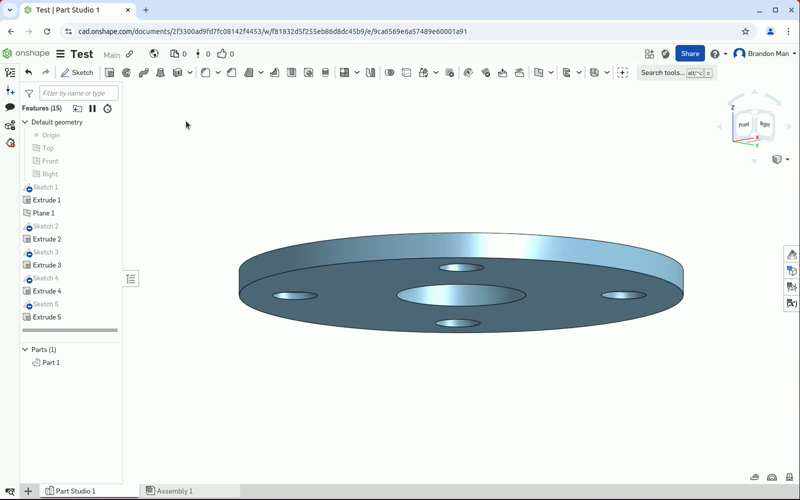
key(left, 3)
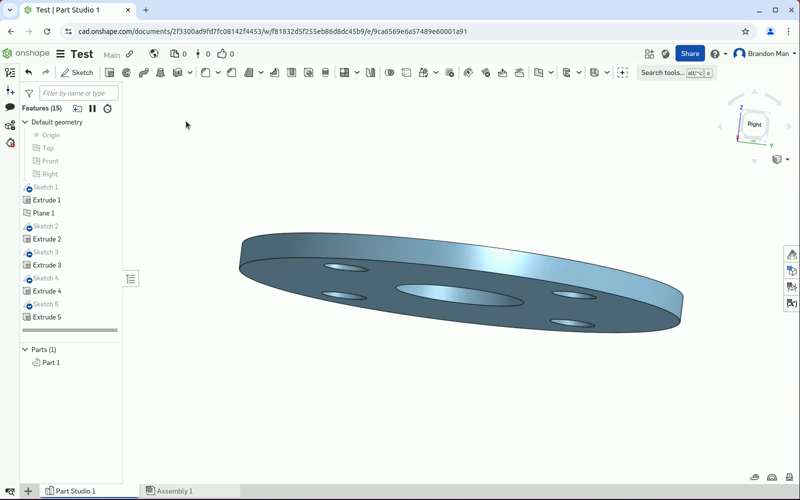
key(right, 3)
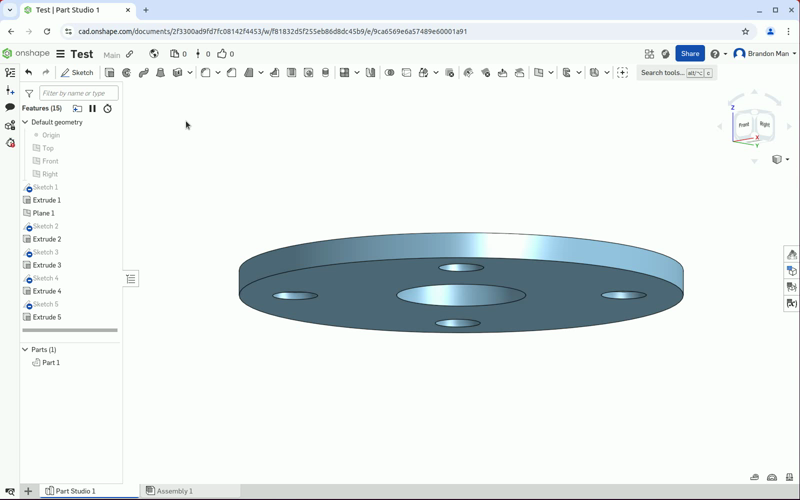
key(down, 3)
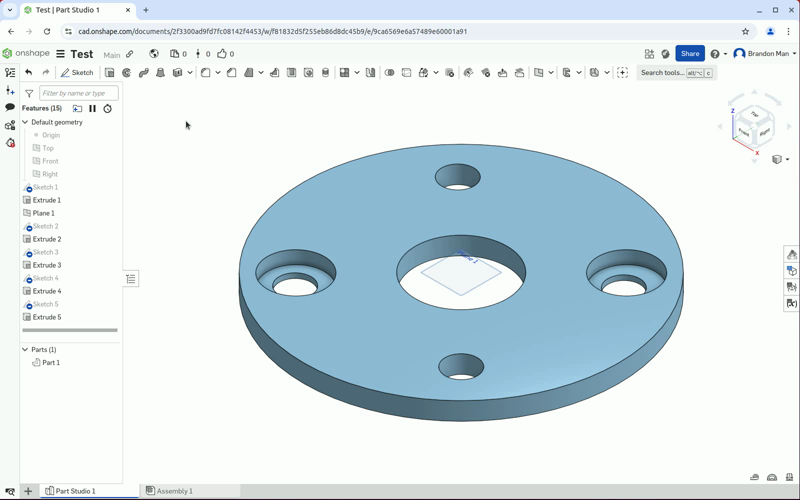
mouse_move(73, 189)
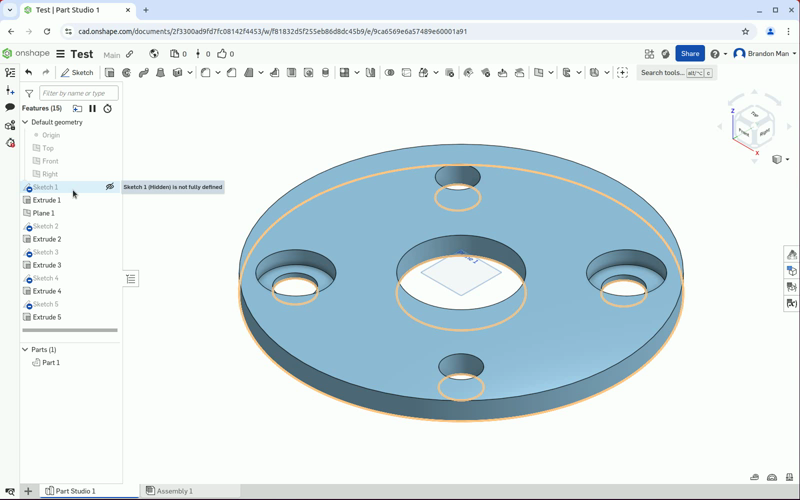
click(73, 189)